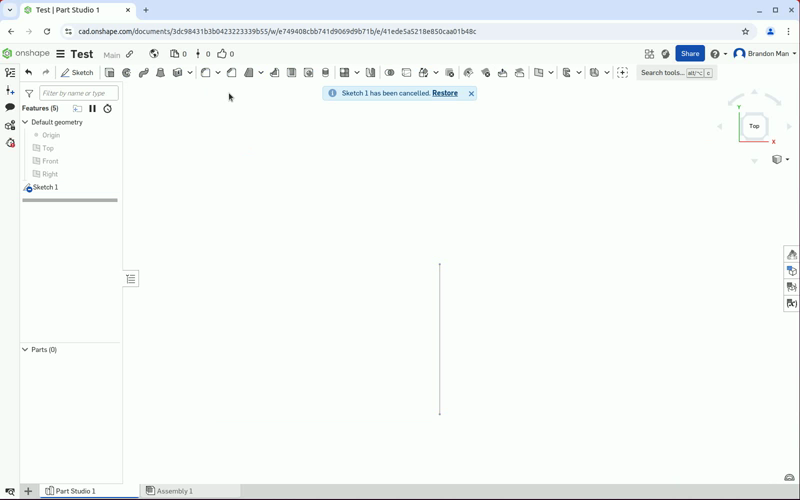
key(shift+h)
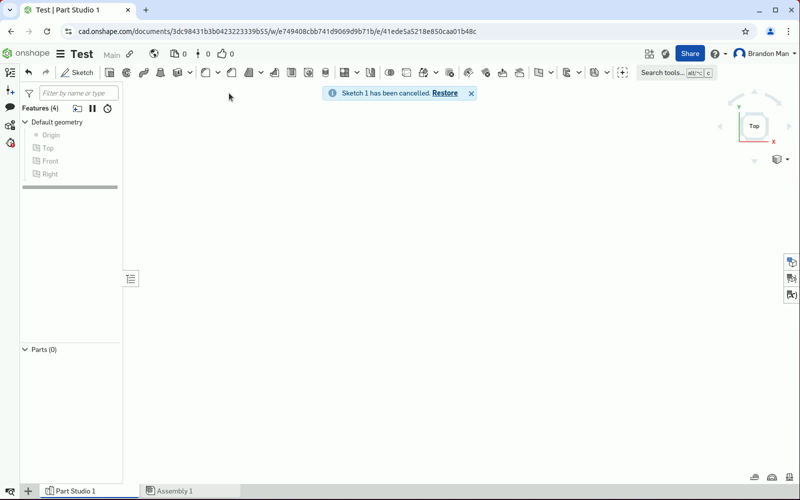
mouse_move(73, 352)
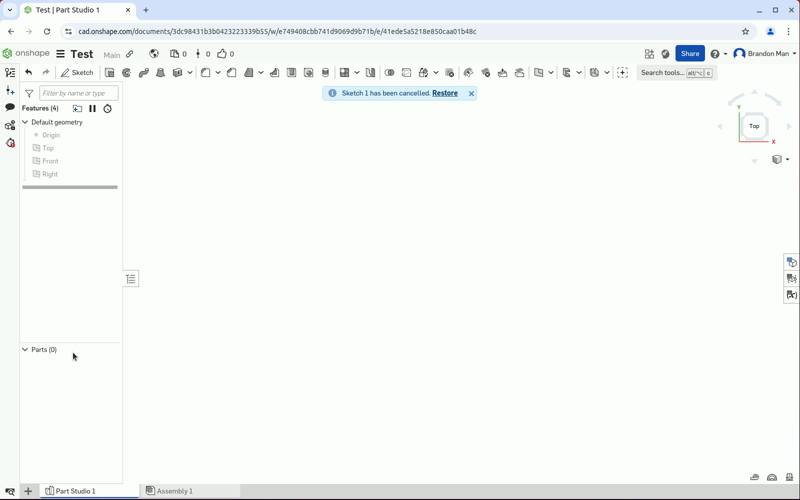
key(y)
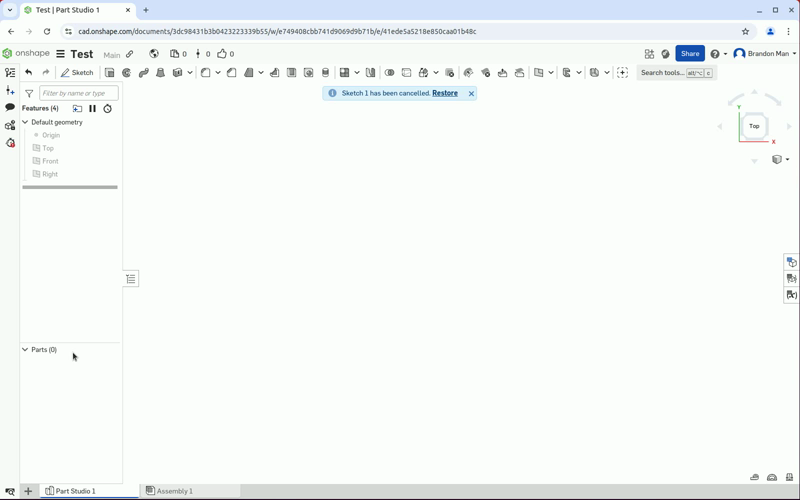
key(shift+p)
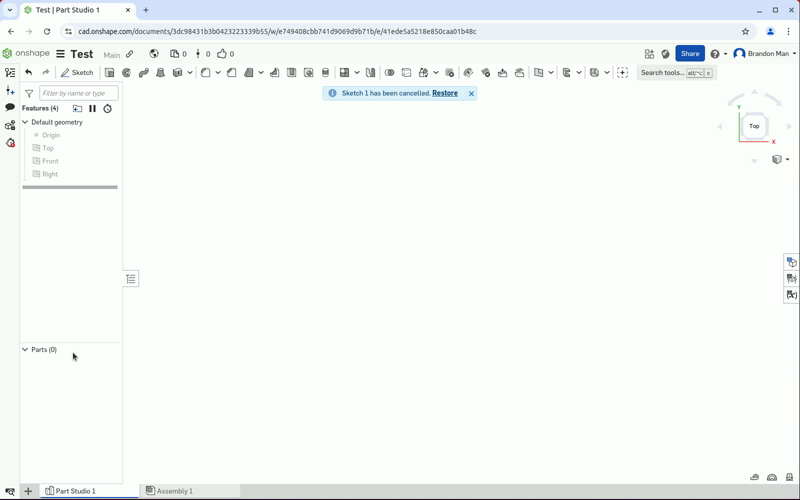
key(space)
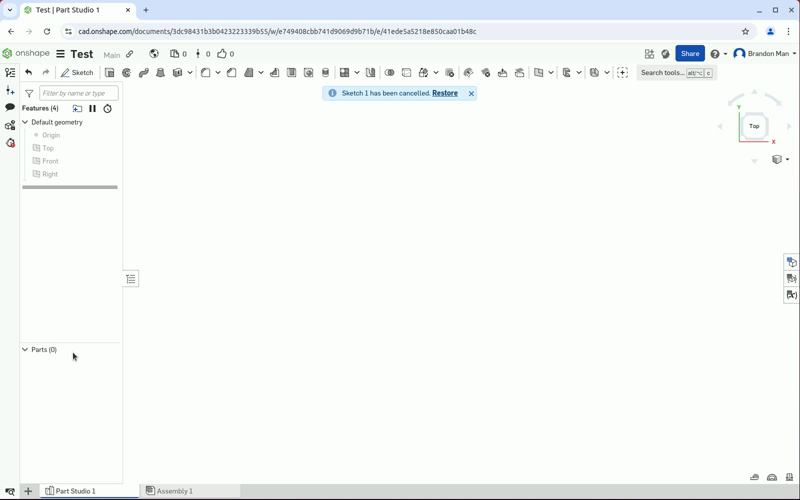
key_down(shift)
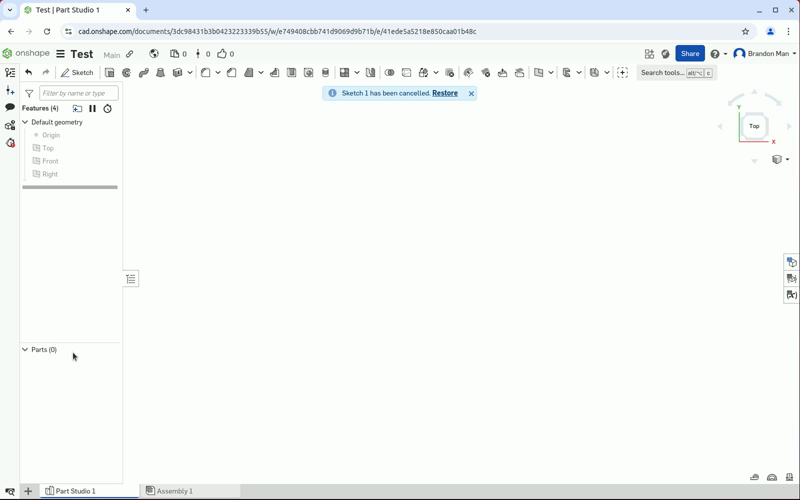
key(up)
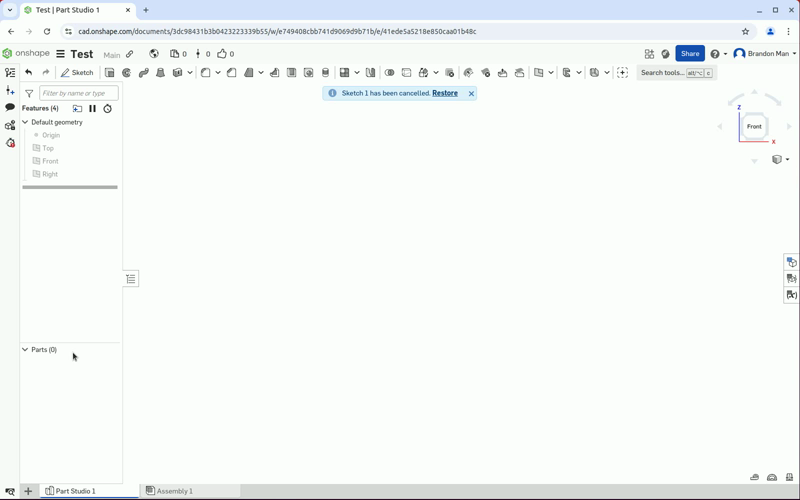
key_up(shift)
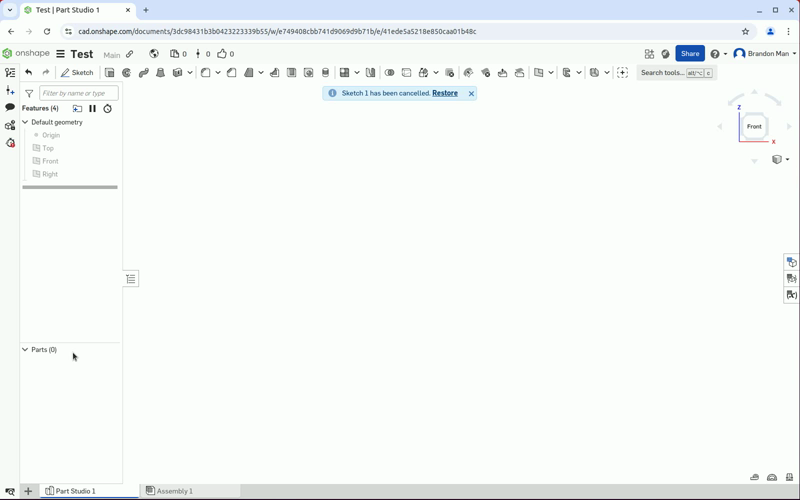
mouse_move(73, 352)
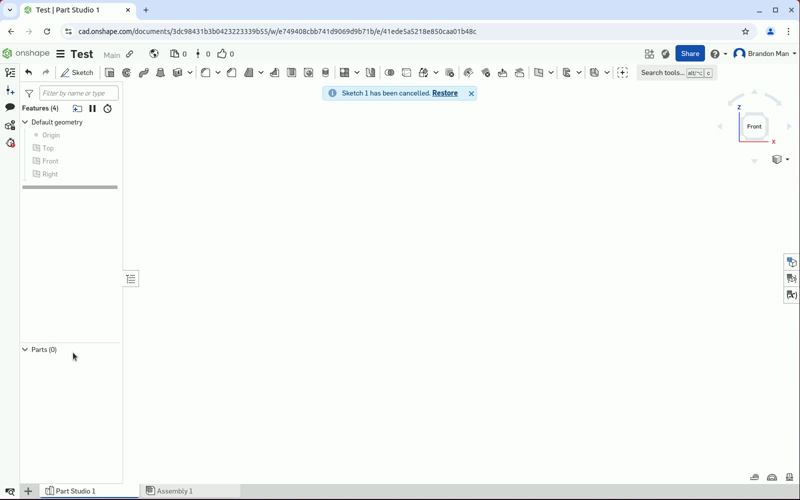
key(shift+y)
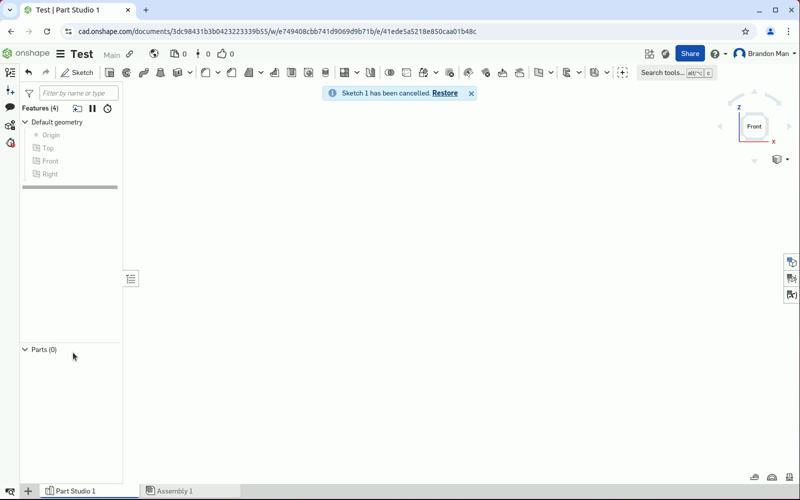
key(shift+s)
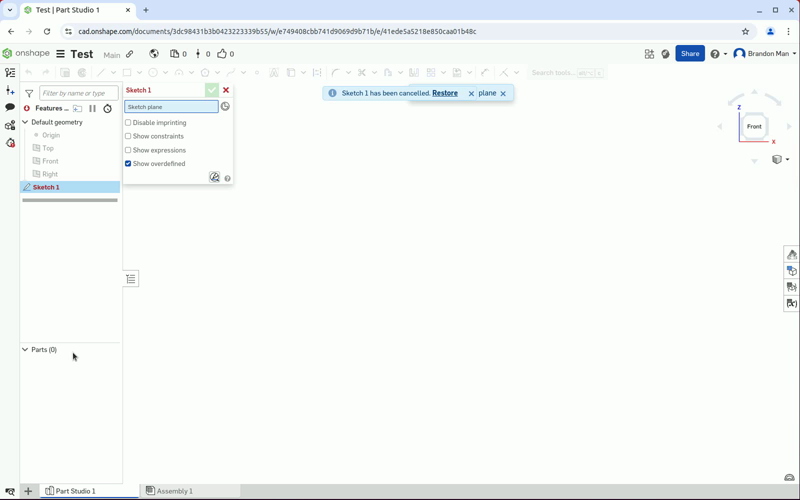
mouse_move(73, 163)
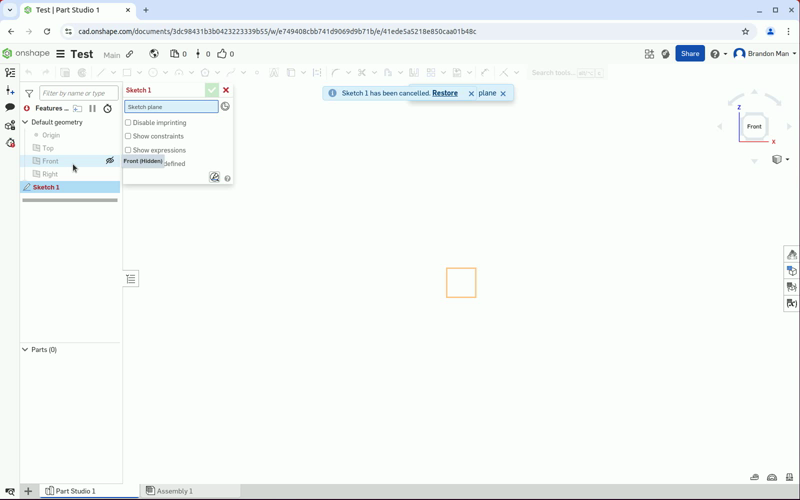
click(73, 163)
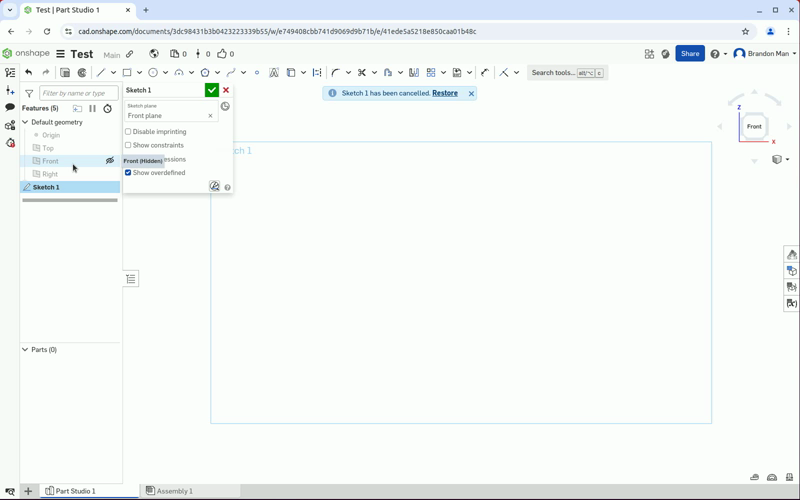
mouse_move(73, 352)
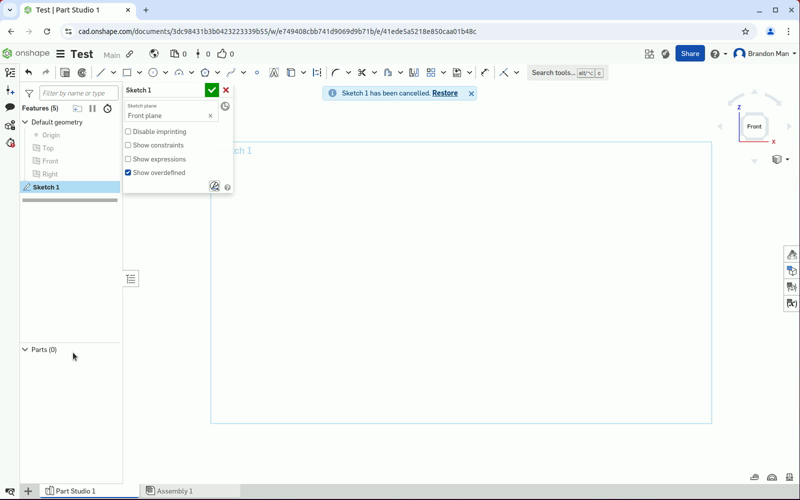
key(y)
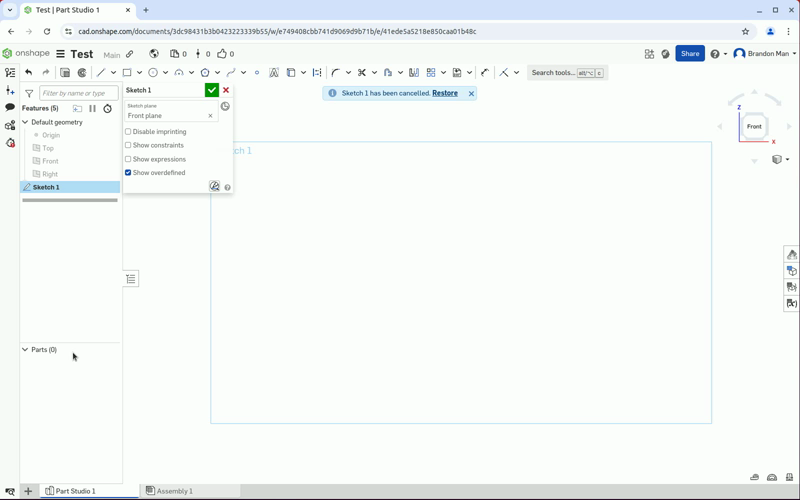
key(a)
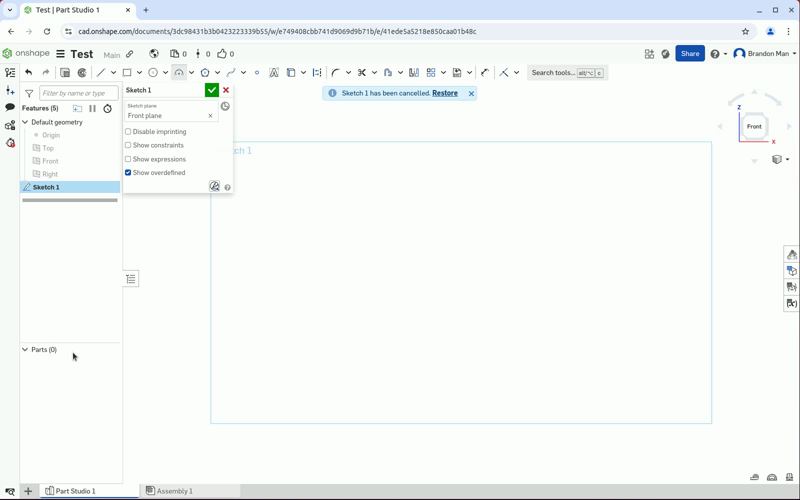
key_down(shift)
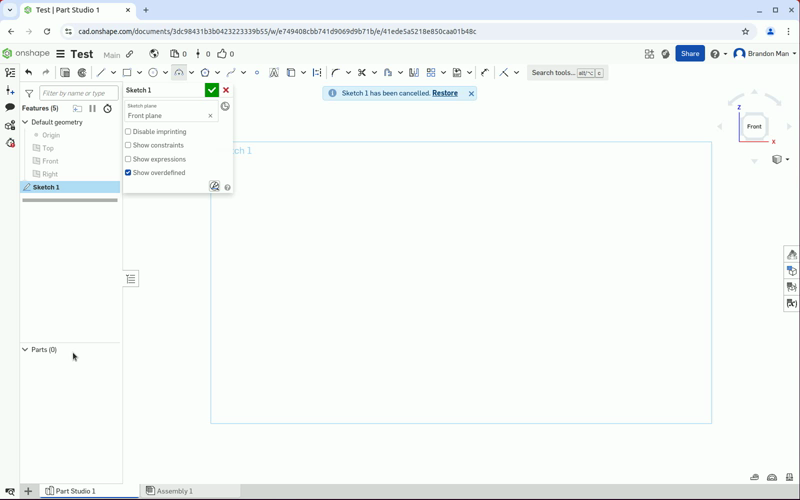
mouse_move(426, 274)
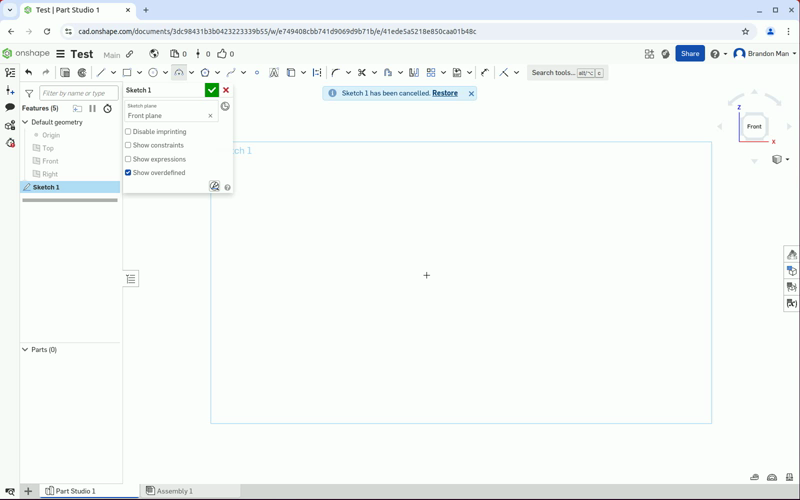
click(426, 274)
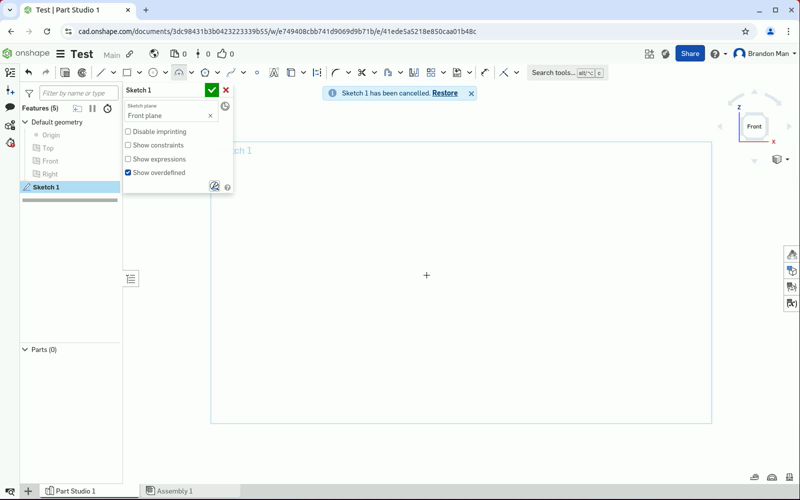
key_up(shift)
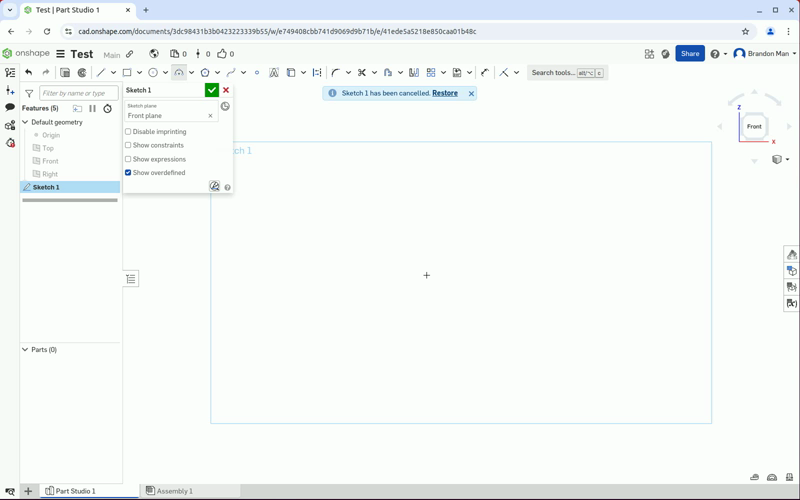
key_down(shift)
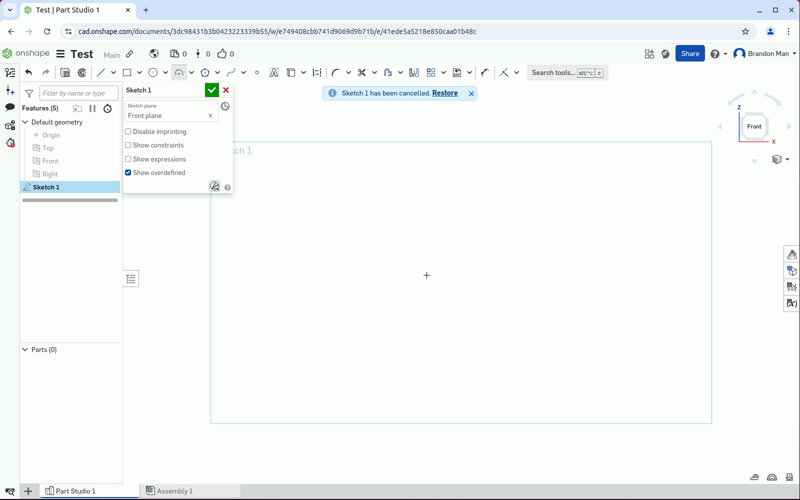
mouse_move(434, 282)
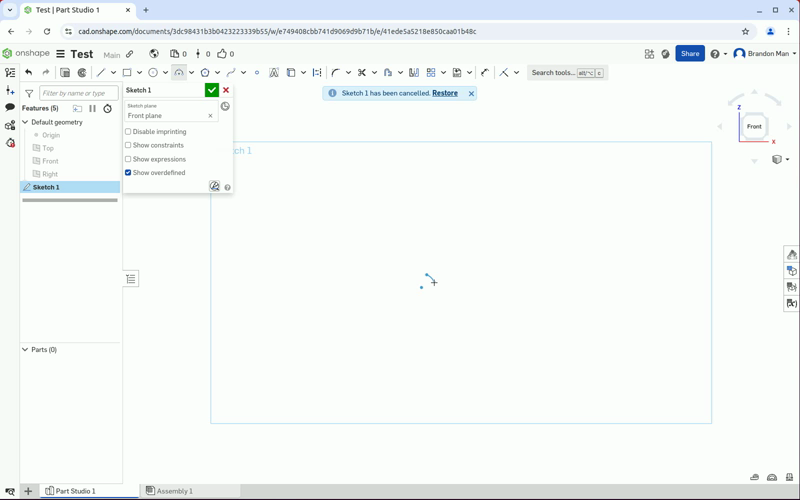
click(434, 282)
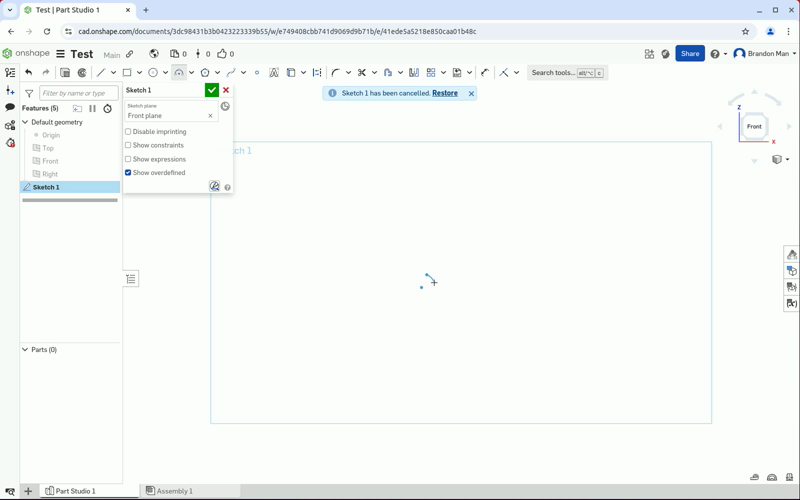
mouse_move(429, 280)
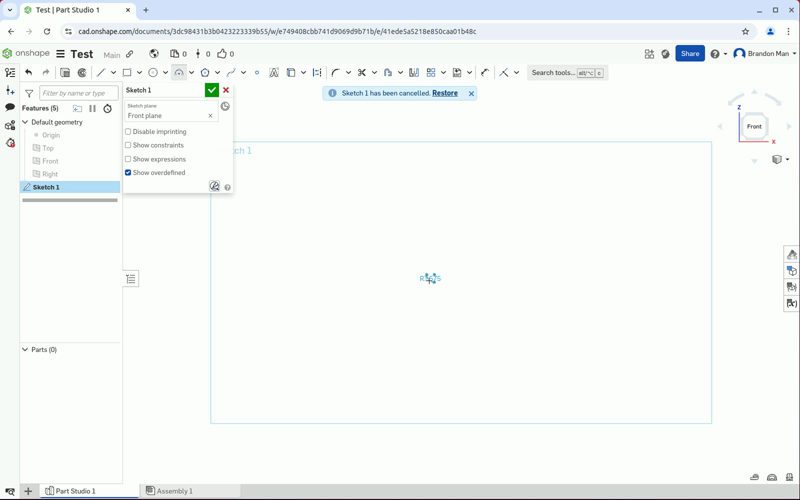
click(429, 280)
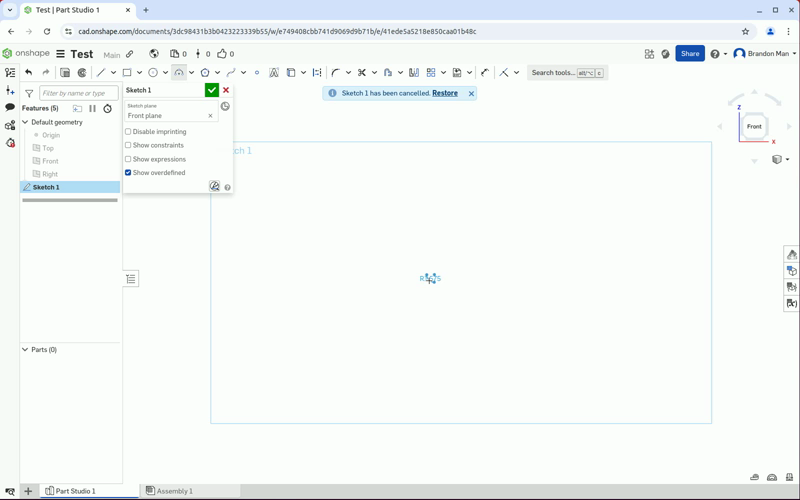
key_up(shift)
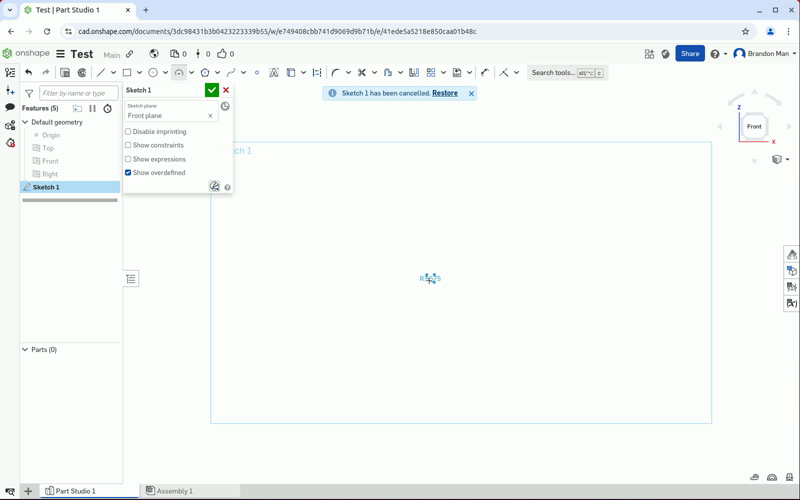
key(esc)
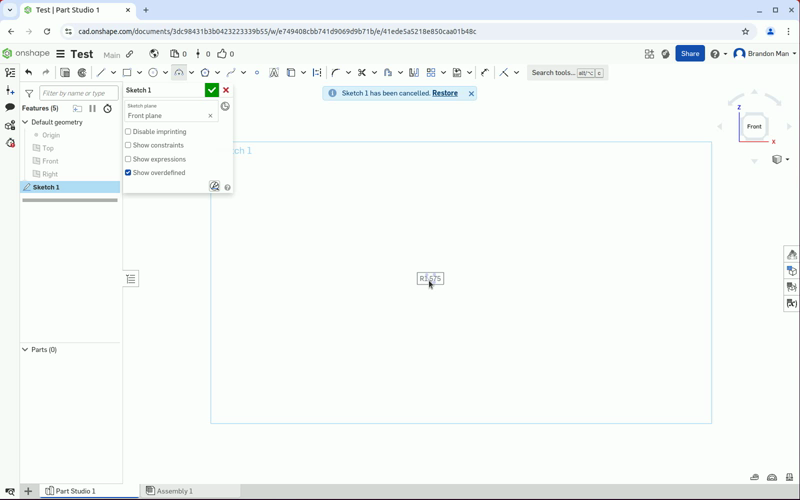
key(l)
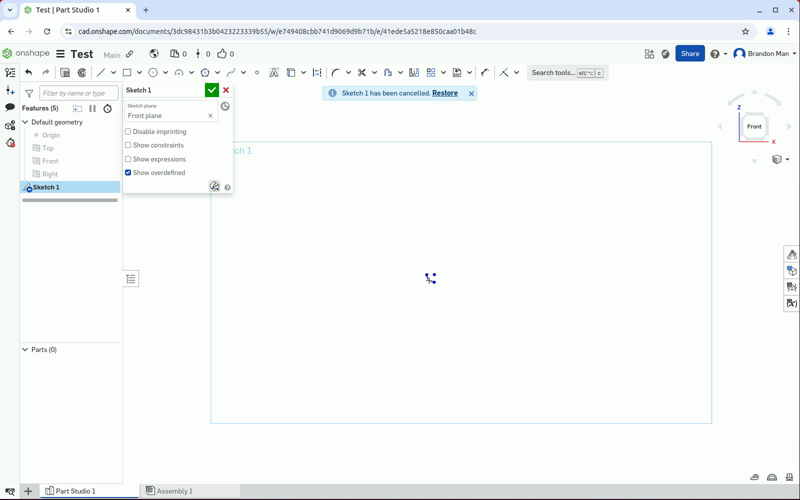
mouse_move(434, 282)
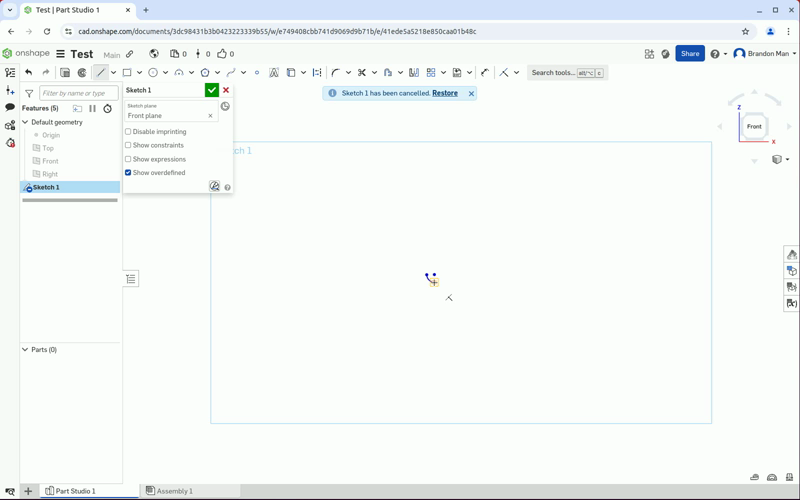
click(434, 282)
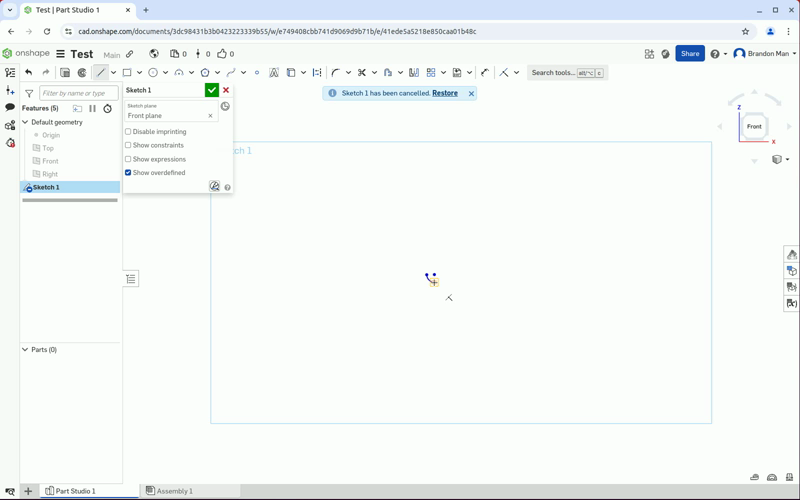
key_down(shift)
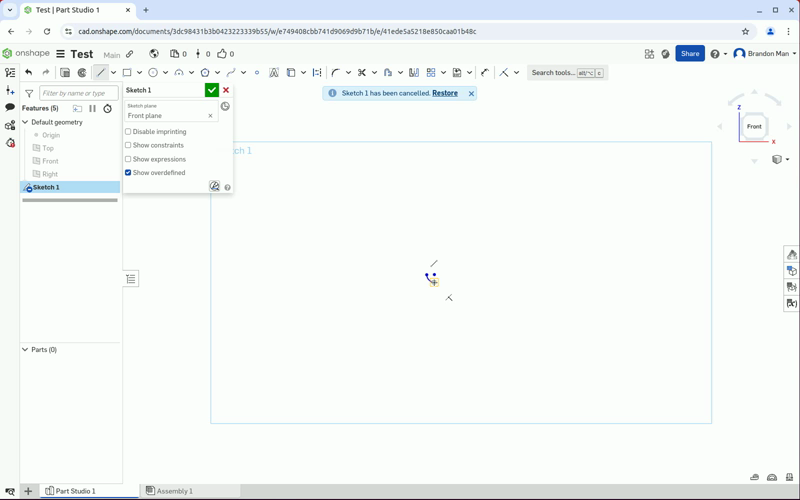
mouse_move(464, 282)
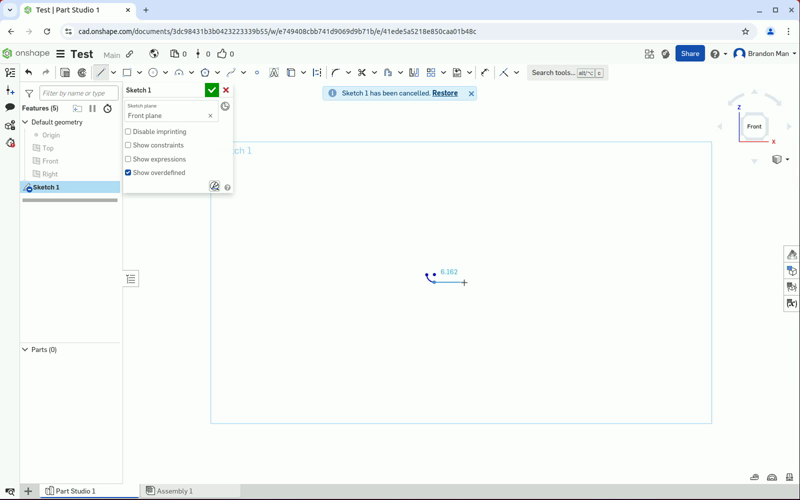
mouse_move(447, 282)
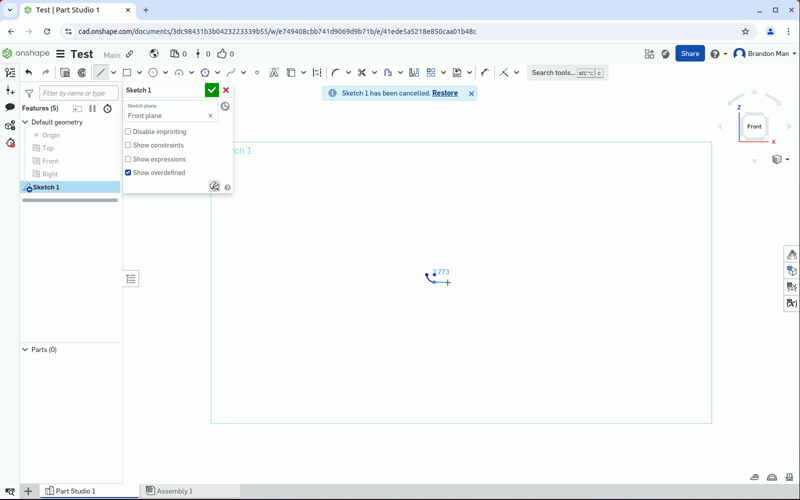
click(447, 282)
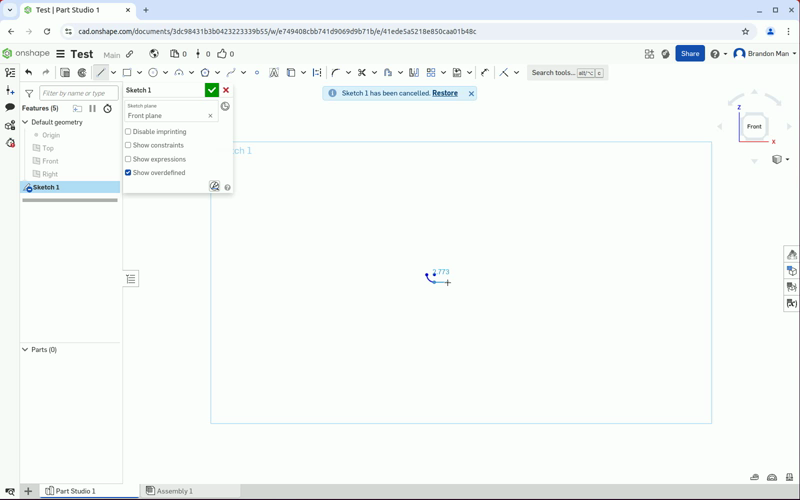
key_up(shift)
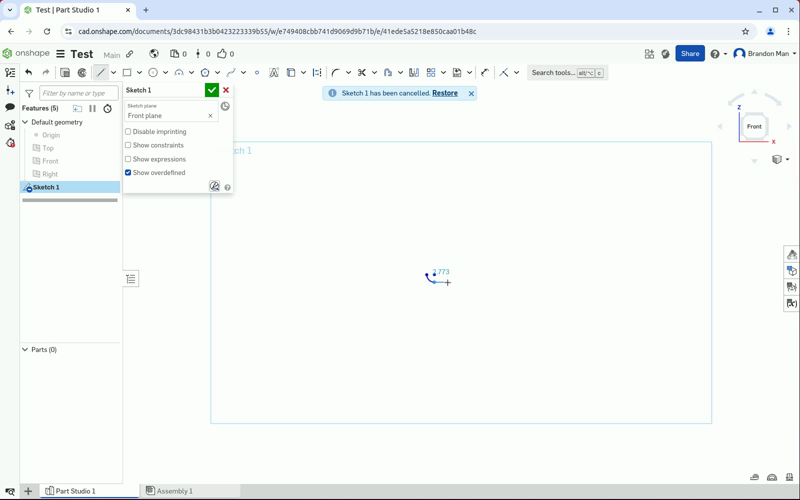
key_down(shift)
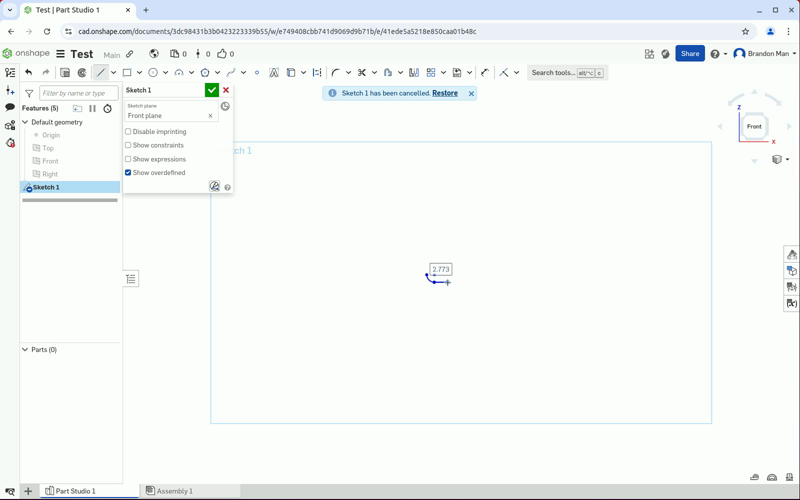
mouse_move(477, 282)
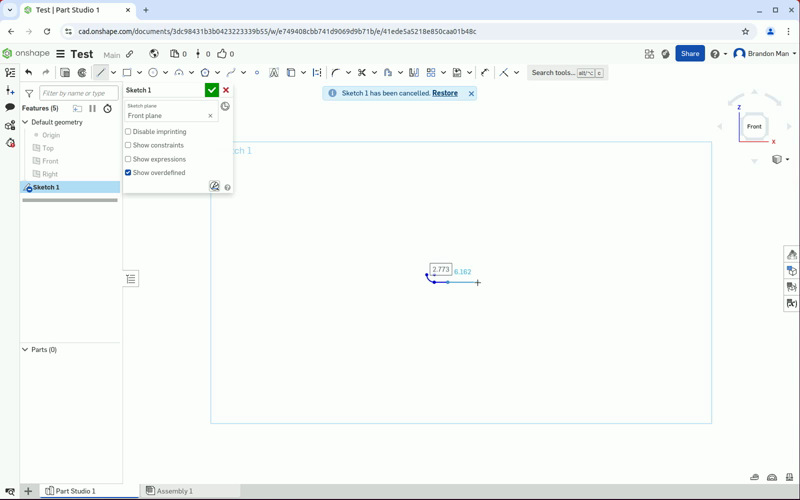
mouse_move(447, 264)
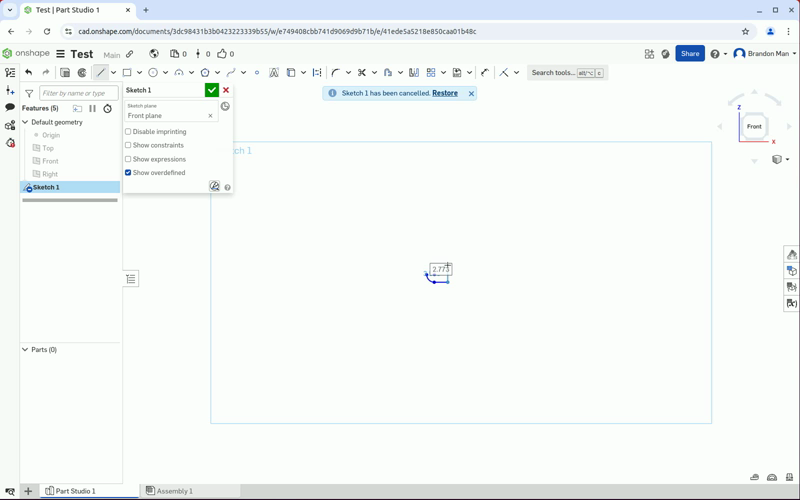
click(447, 264)
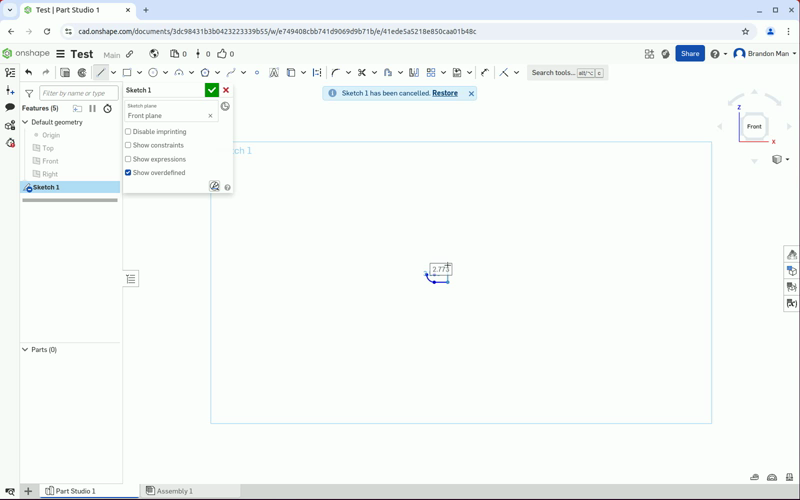
key_up(shift)
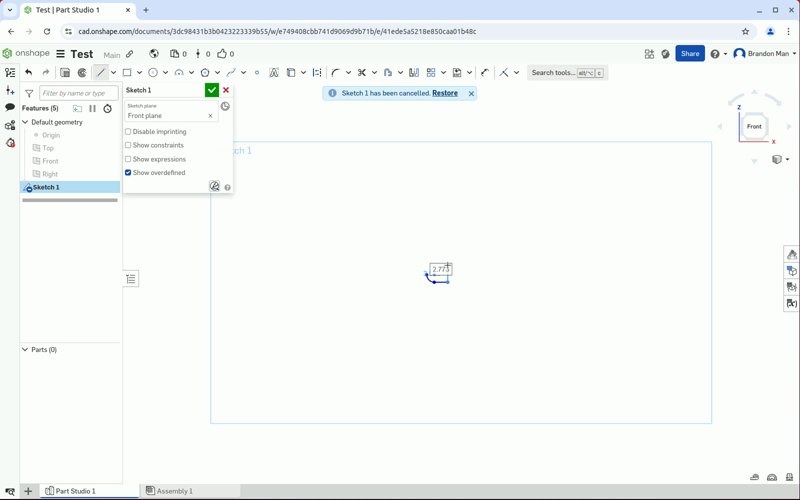
key_down(shift)
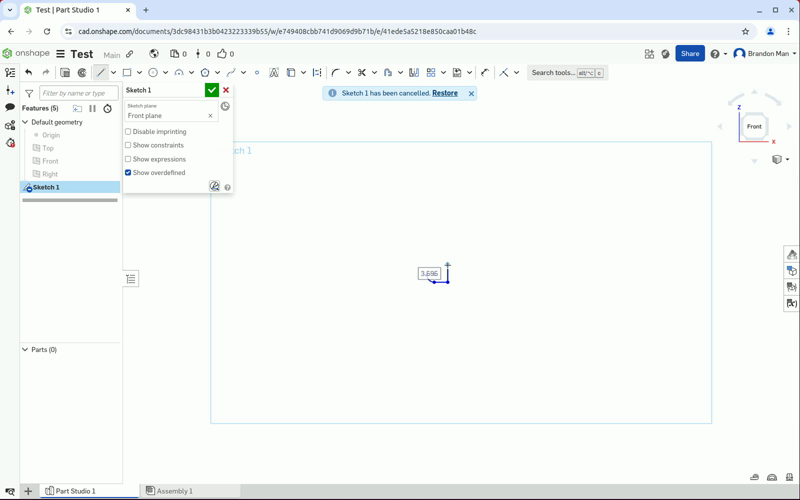
mouse_move(477, 264)
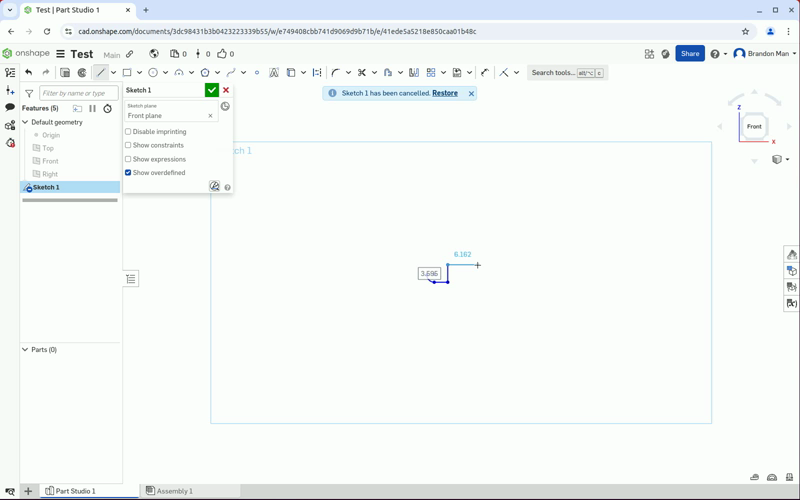
mouse_move(472, 264)
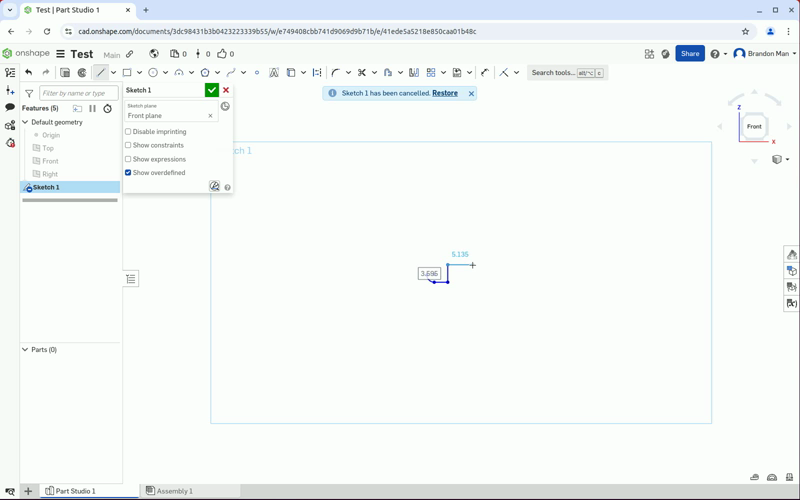
click(472, 264)
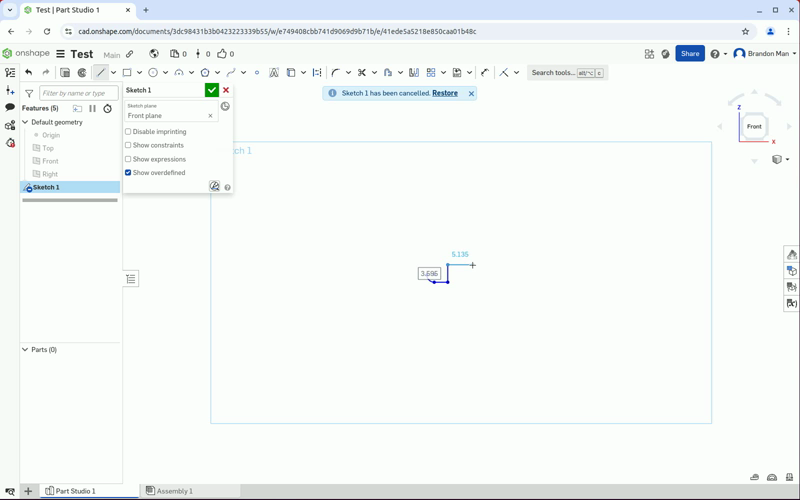
key_up(shift)
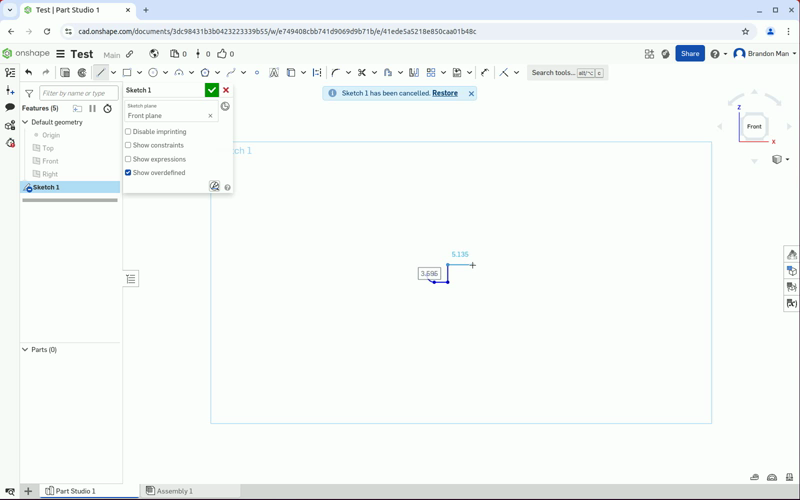
key_down(shift)
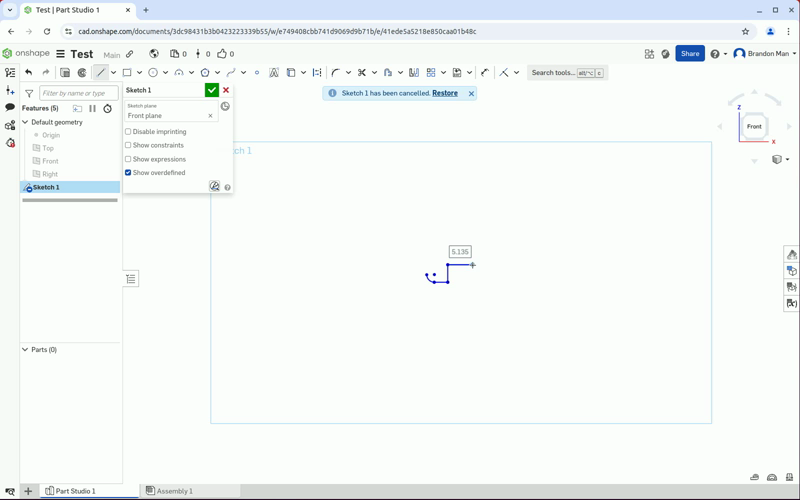
mouse_move(502, 264)
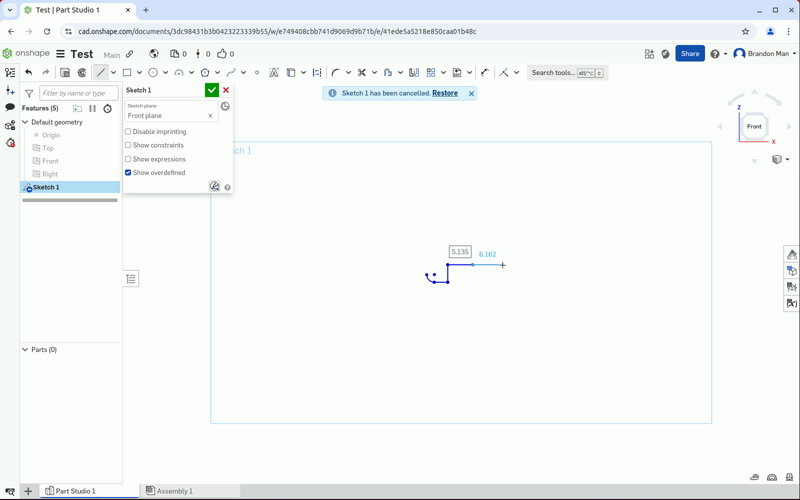
mouse_move(472, 282)
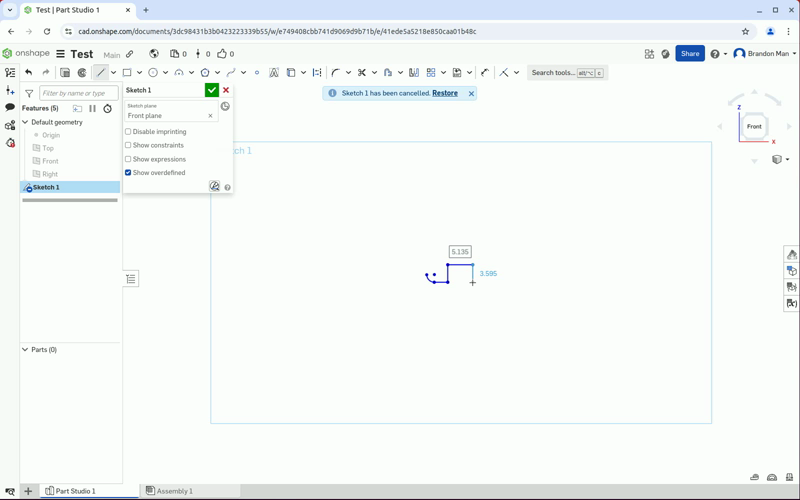
click(472, 282)
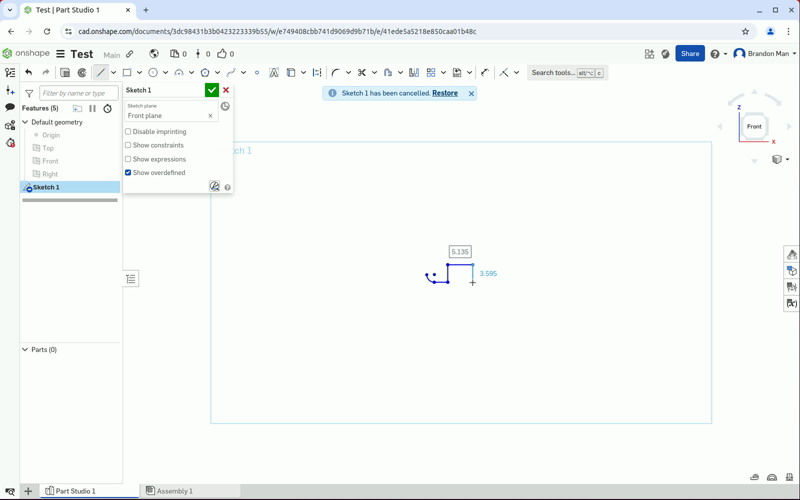
key_up(shift)
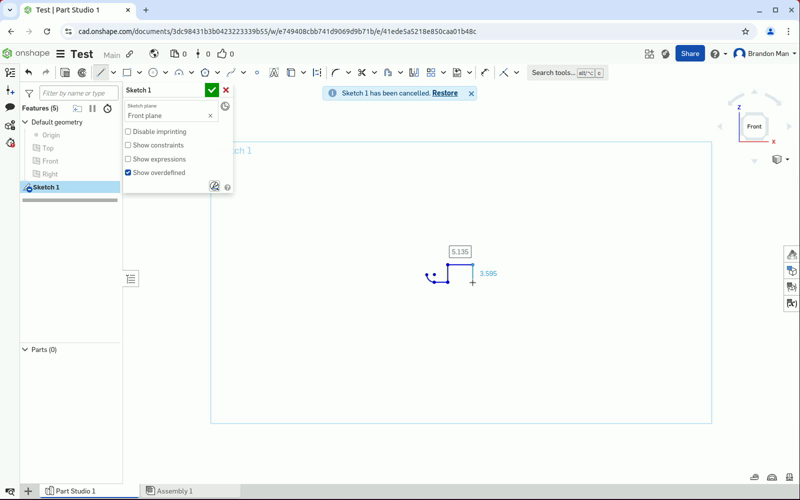
key_down(shift)
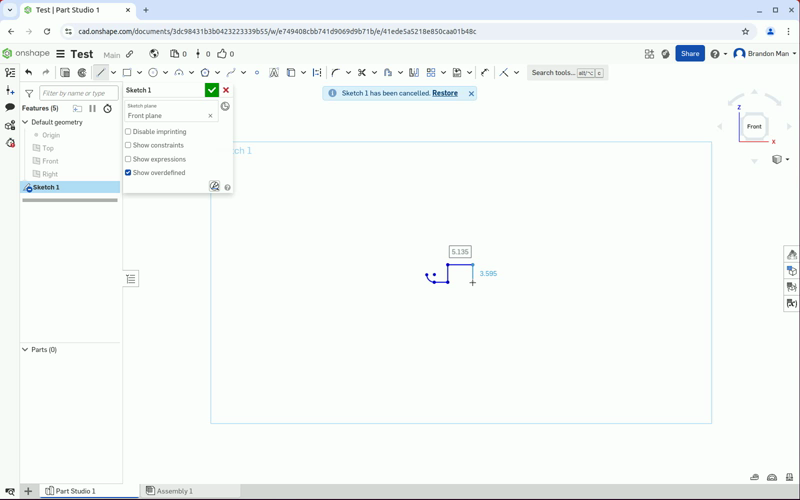
mouse_move(502, 282)
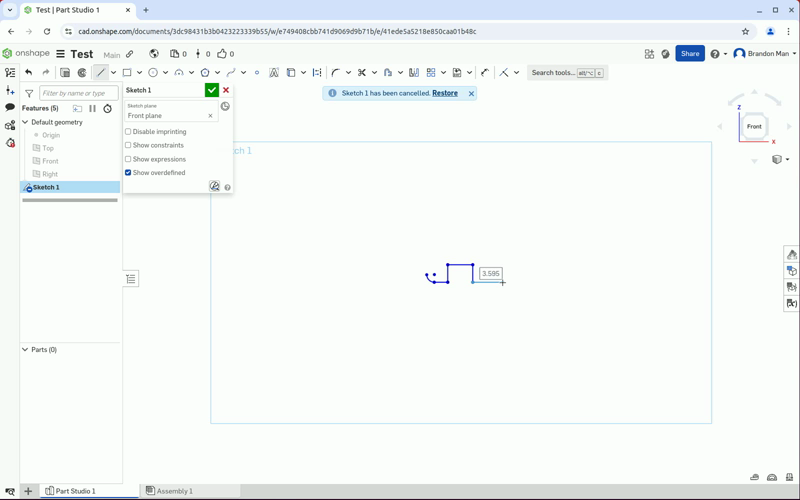
mouse_move(486, 282)
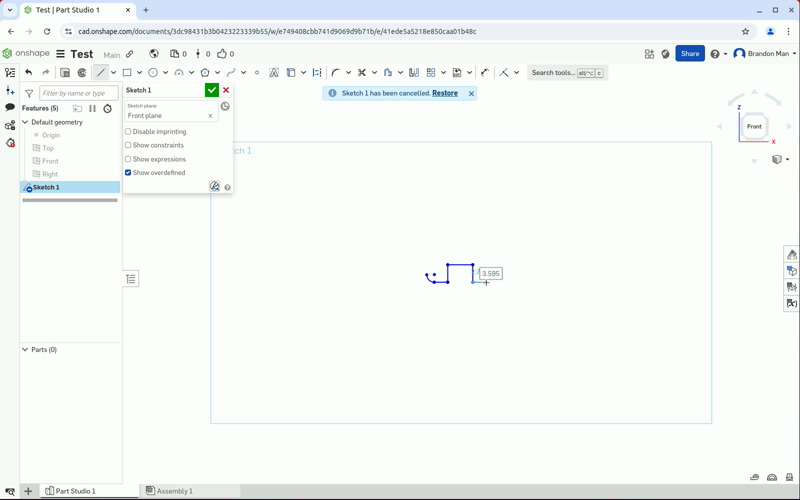
click(486, 282)
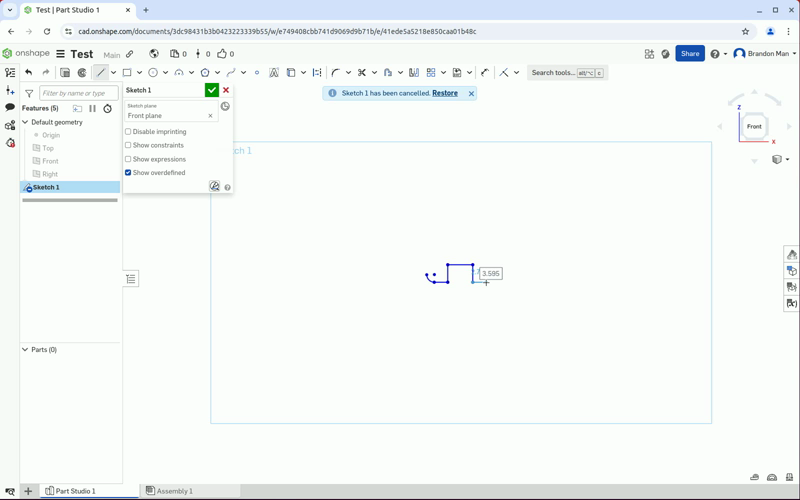
key_up(shift)
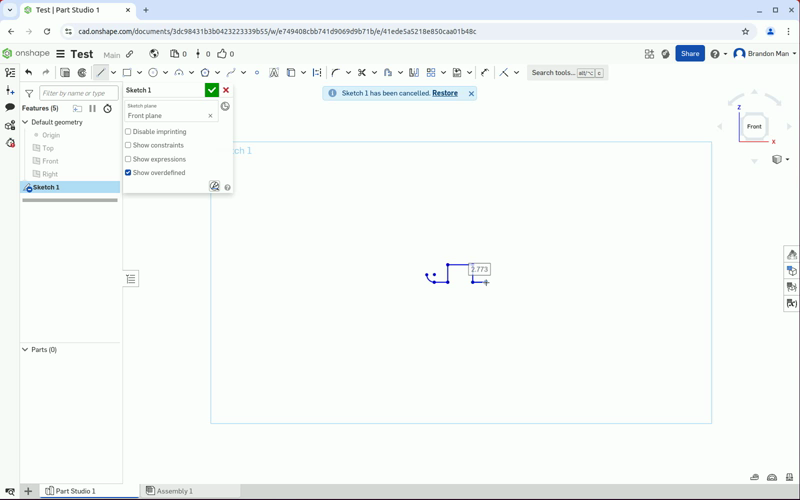
key(esc)
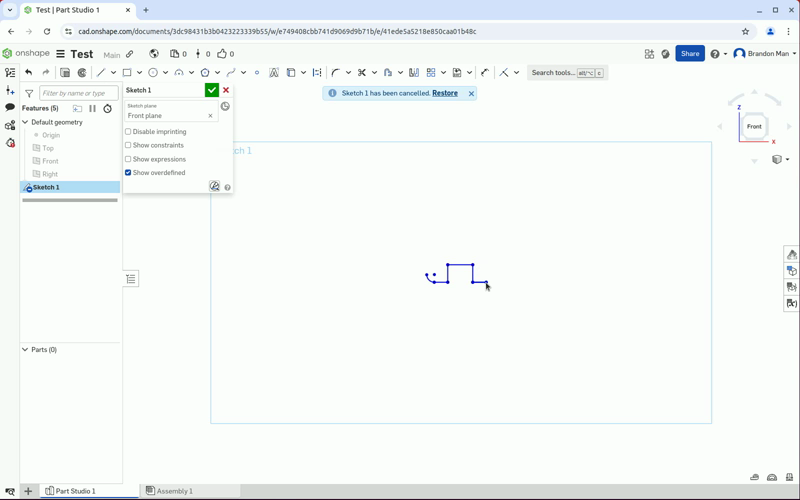
key(a)
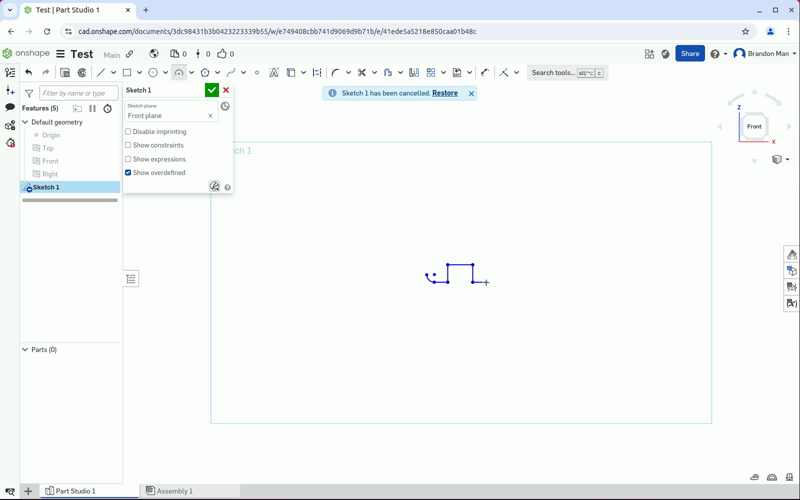
mouse_move(486, 282)
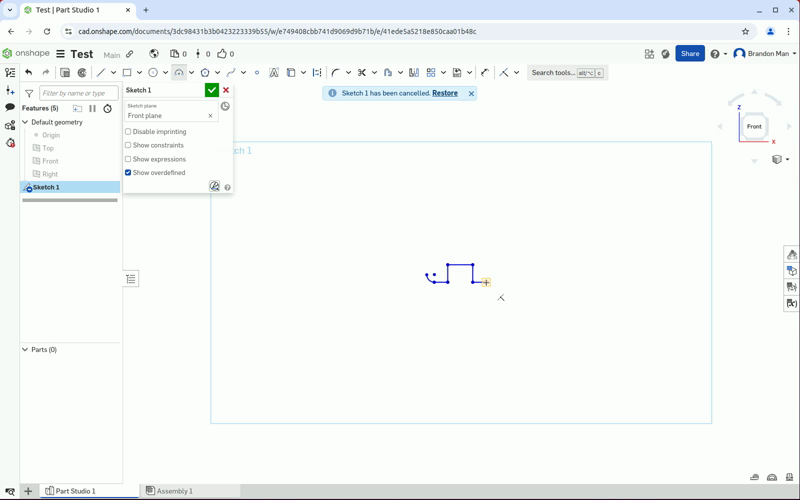
click(486, 282)
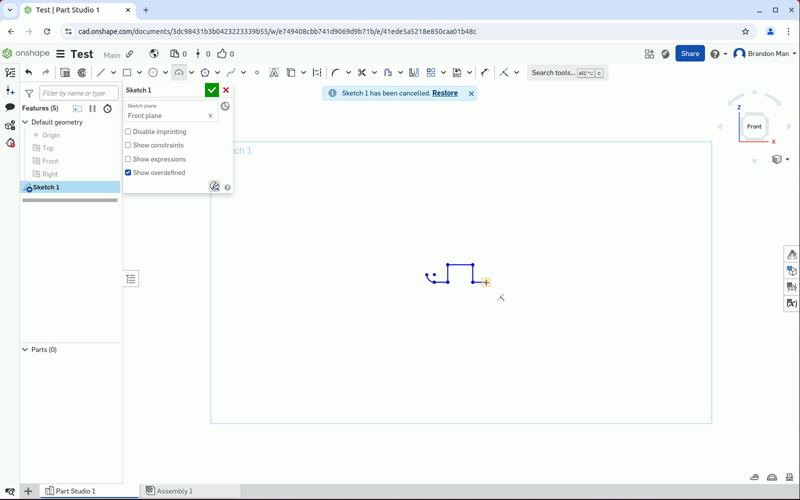
key_down(shift)
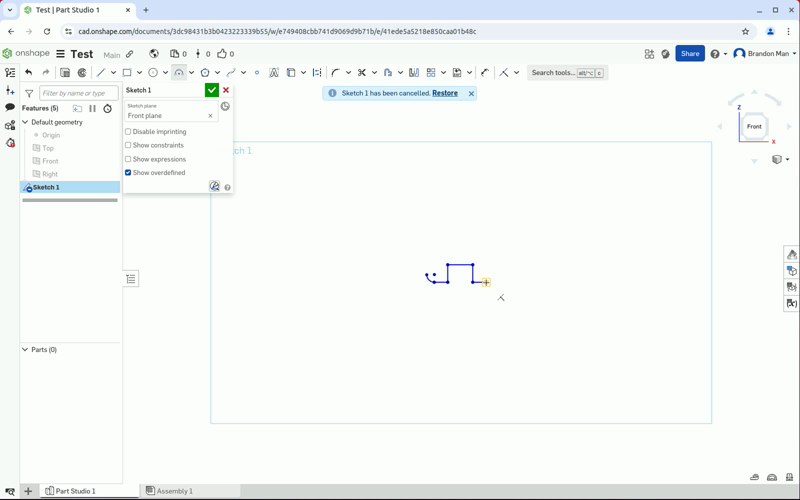
mouse_move(493, 274)
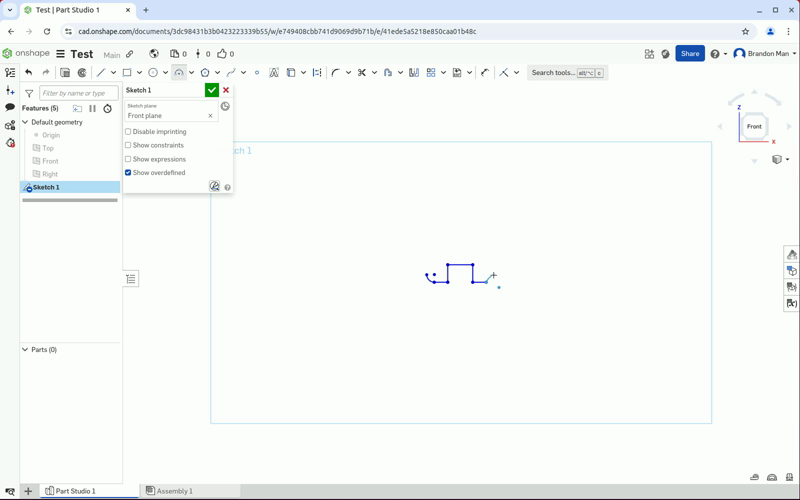
click(493, 274)
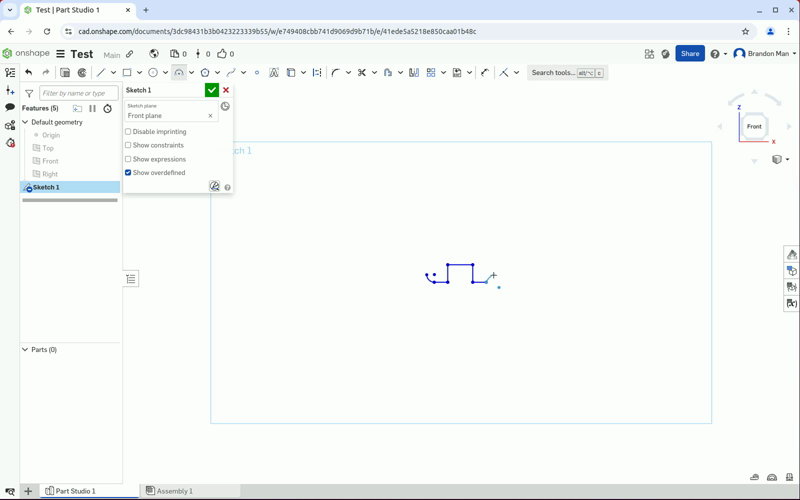
mouse_move(491, 280)
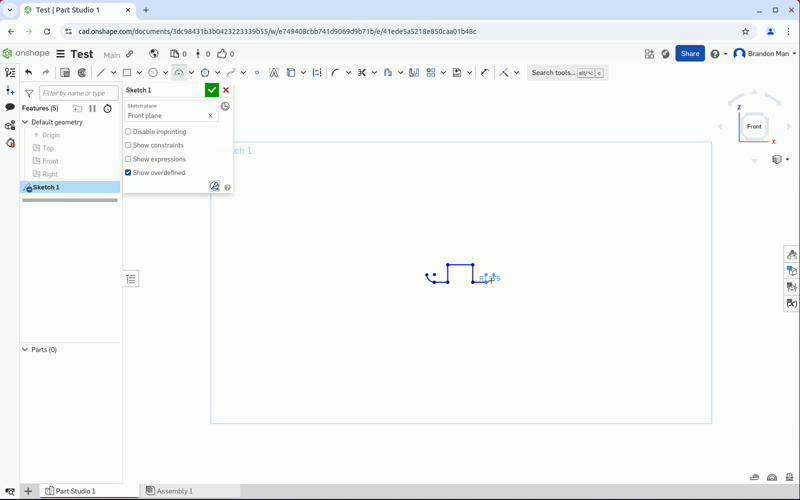
click(491, 280)
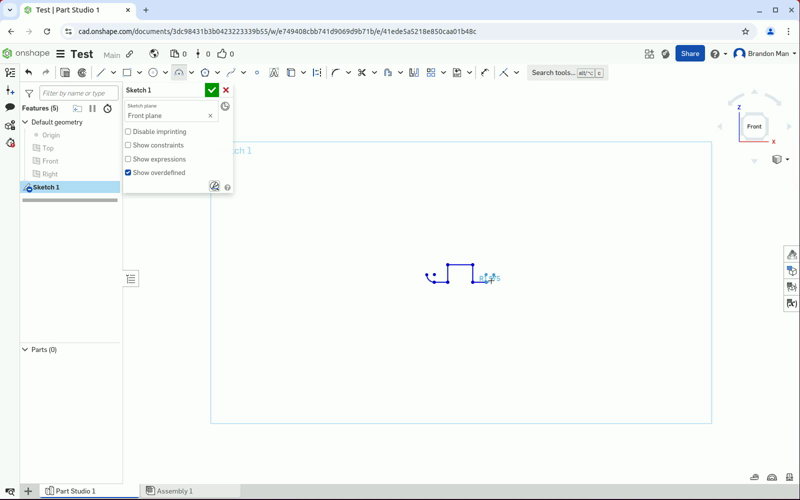
key_up(shift)
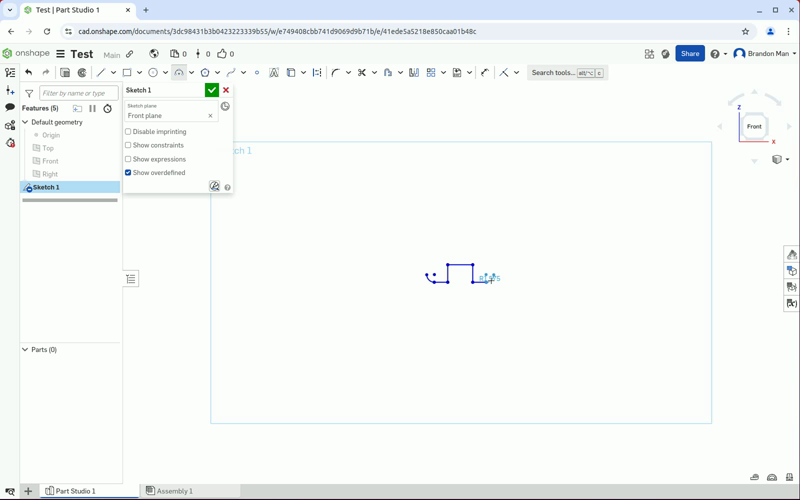
key(esc)
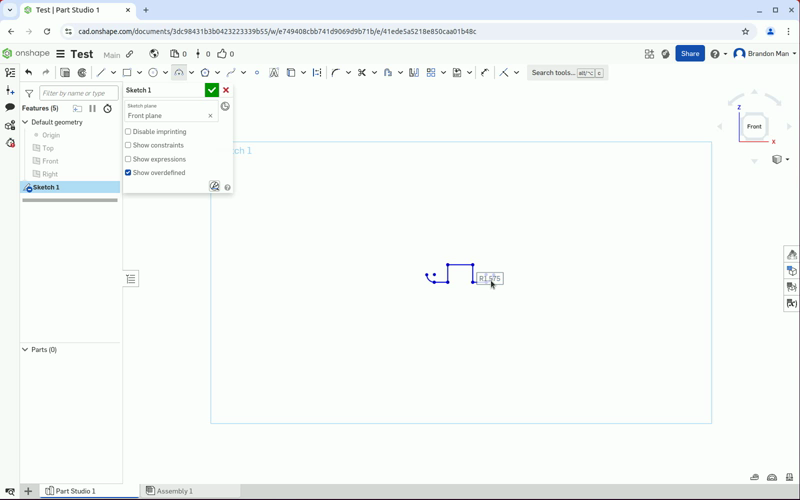
key(l)
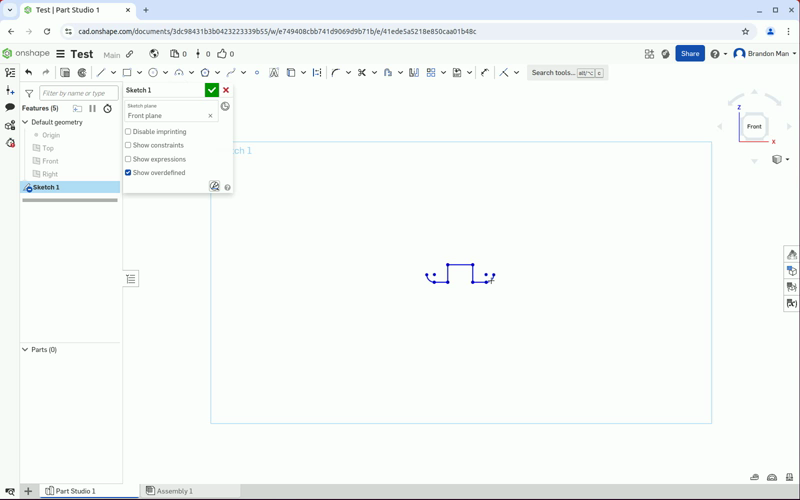
mouse_move(493, 274)
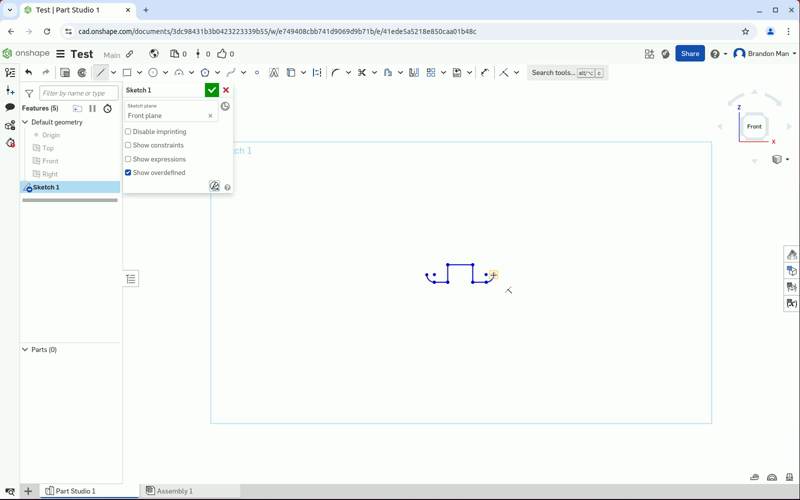
click(493, 274)
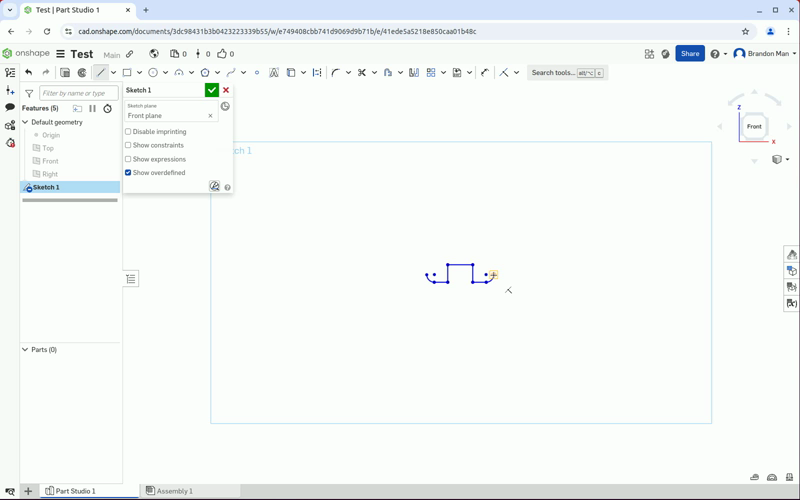
key_down(shift)
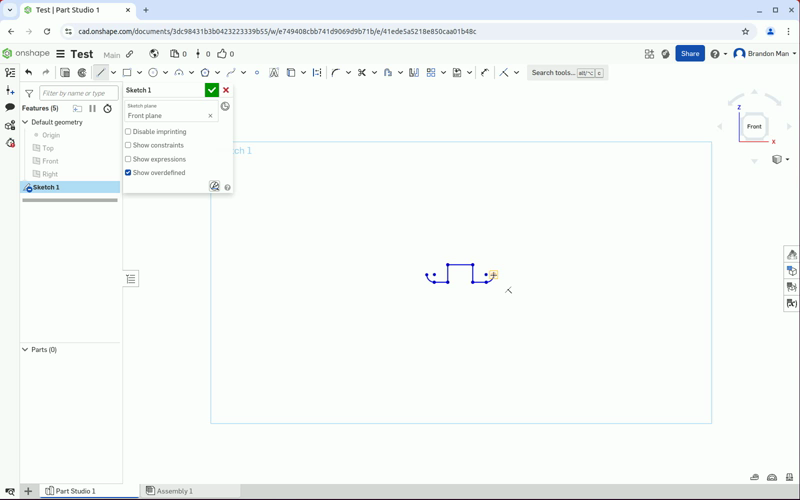
mouse_move(493, 177)
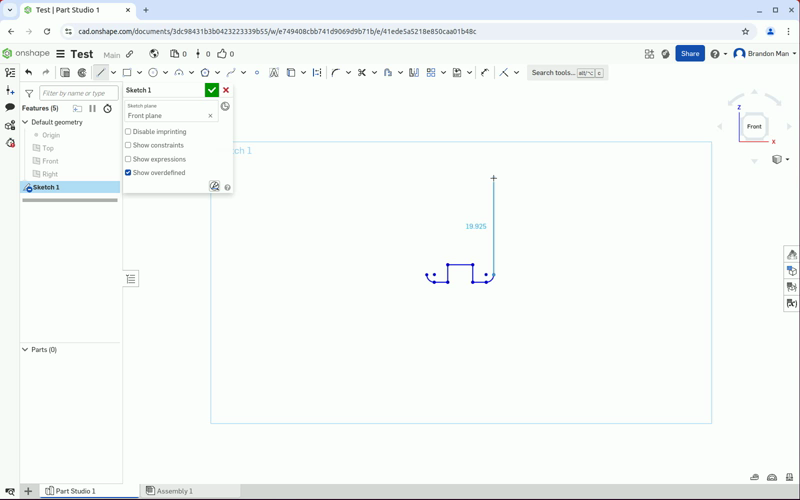
click(493, 177)
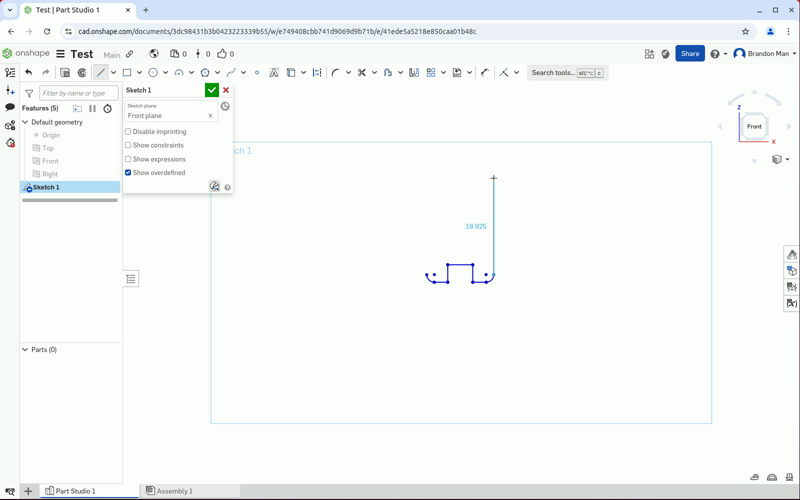
key_up(shift)
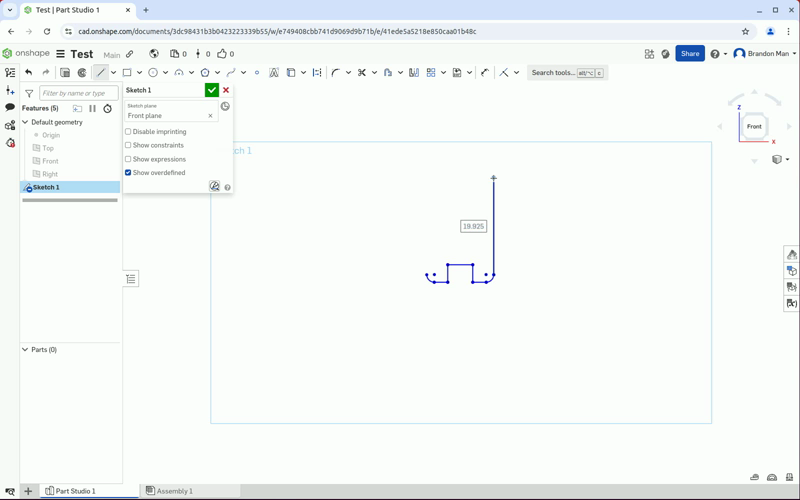
key(esc)
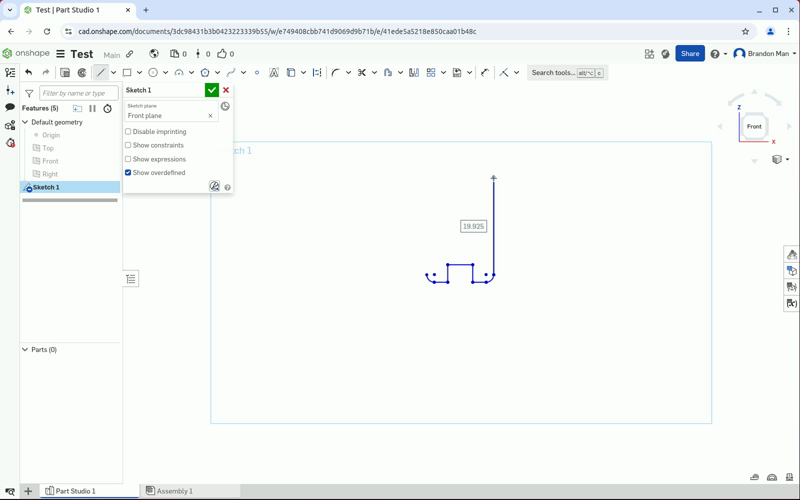
key(a)
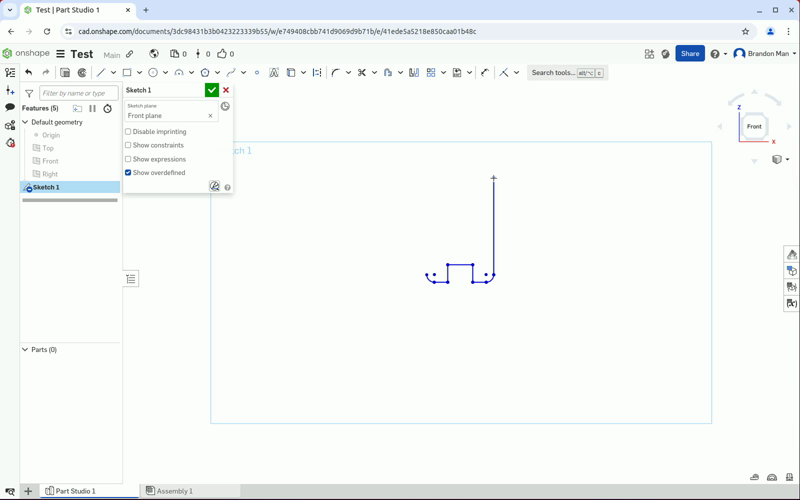
mouse_move(493, 177)
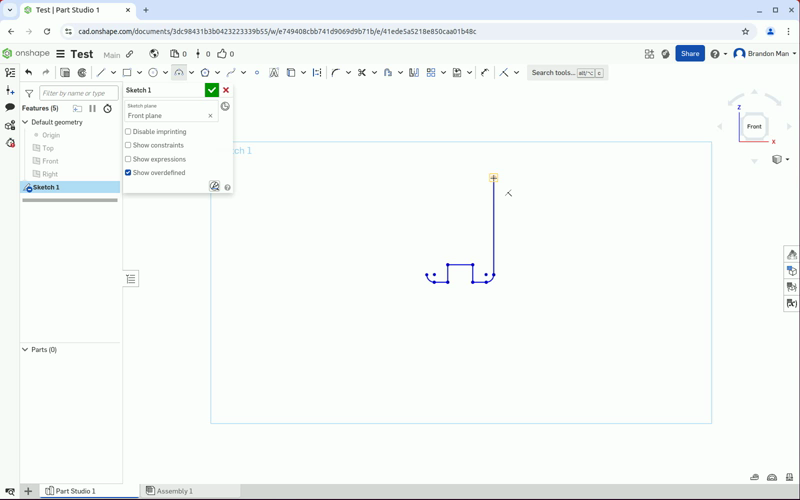
click(493, 177)
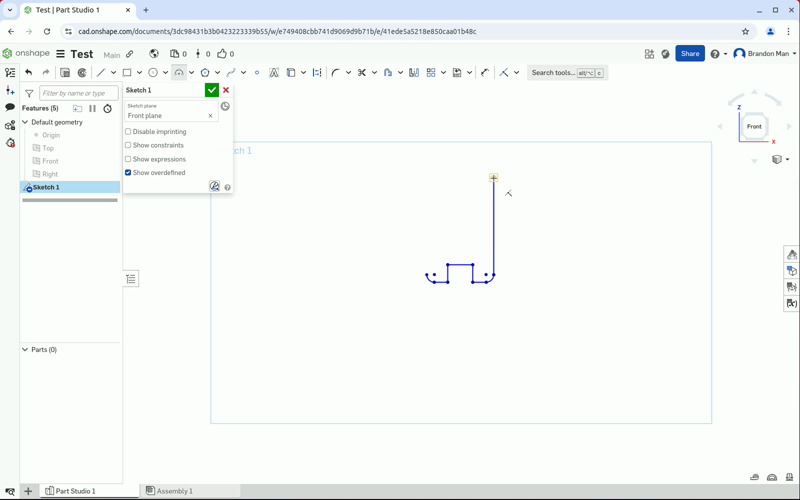
key_down(shift)
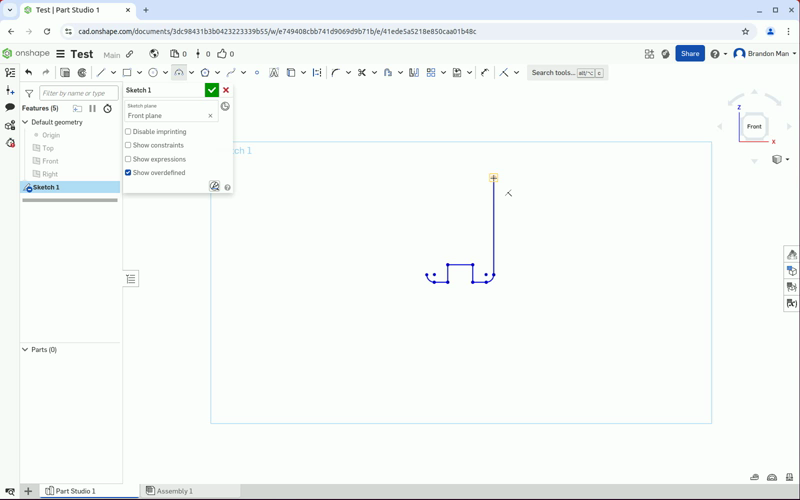
mouse_move(486, 170)
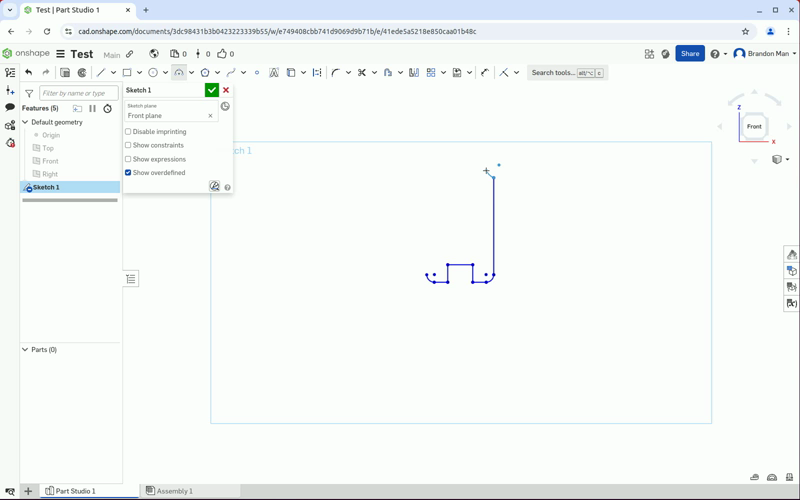
click(486, 170)
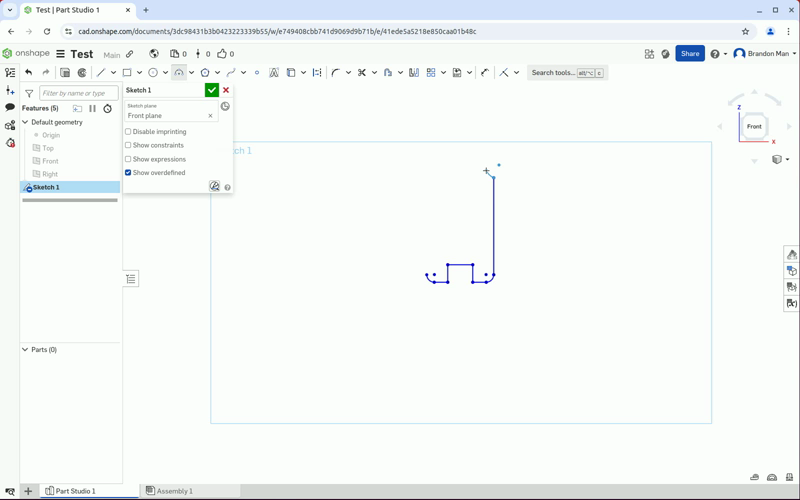
mouse_move(491, 172)
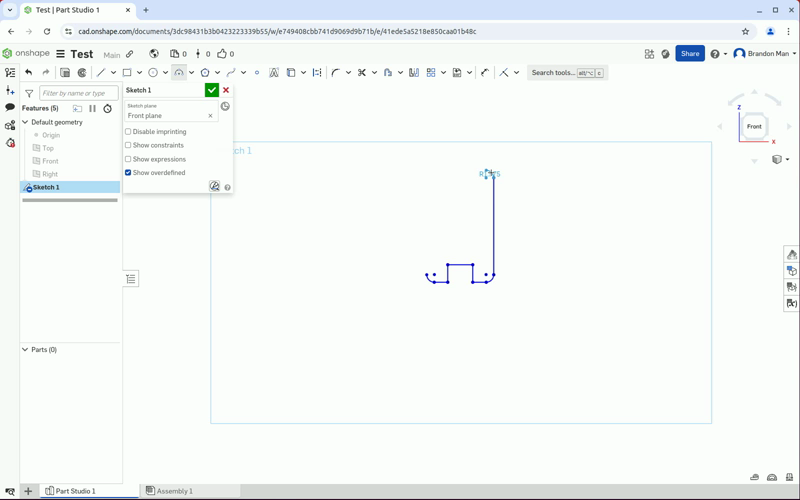
click(491, 172)
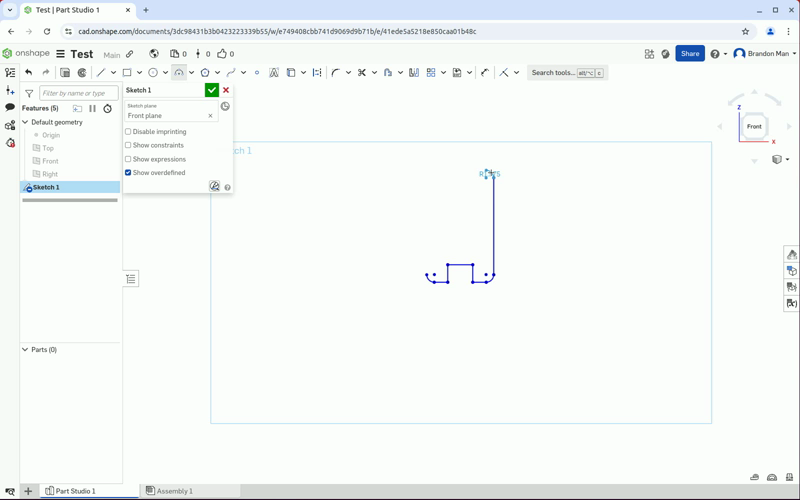
key_up(shift)
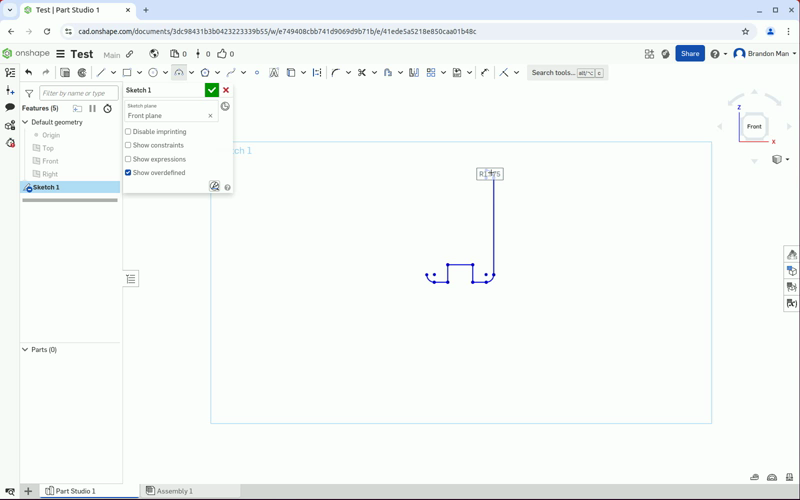
key(esc)
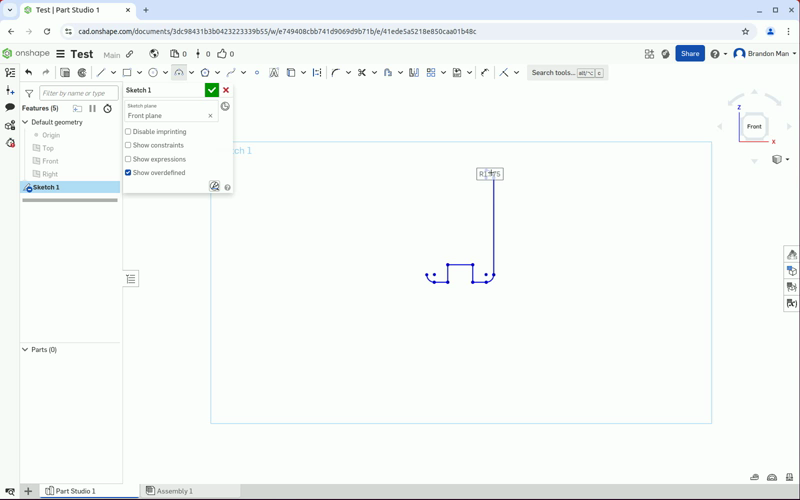
key(l)
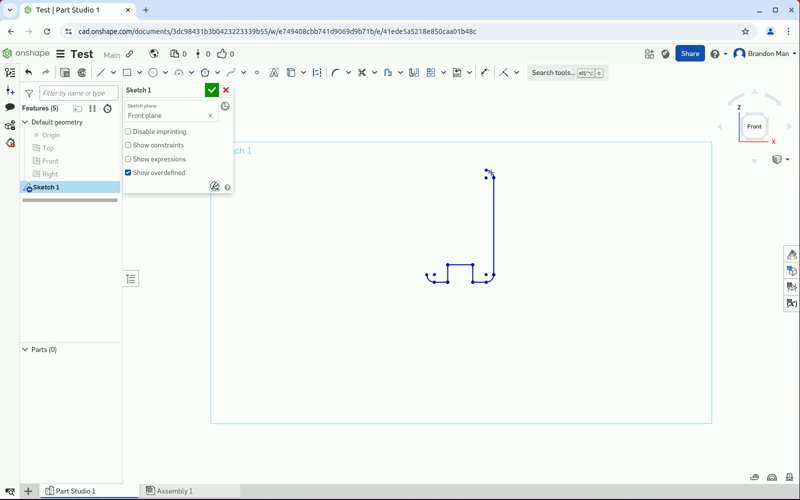
mouse_move(486, 170)
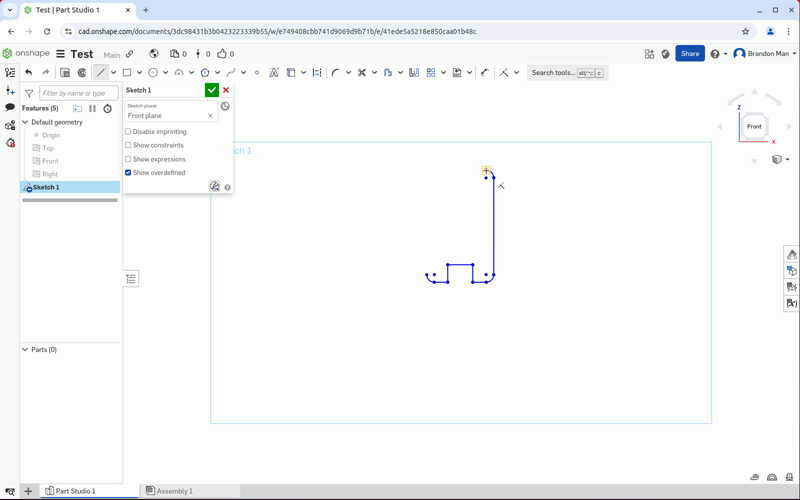
click(486, 170)
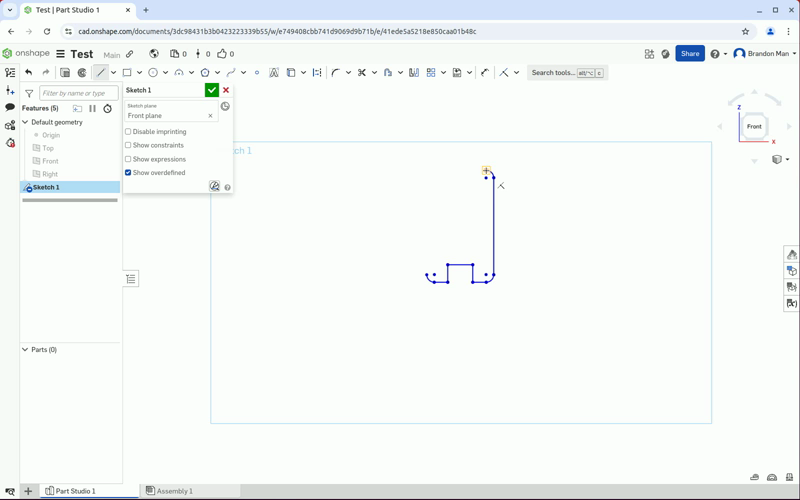
key_down(shift)
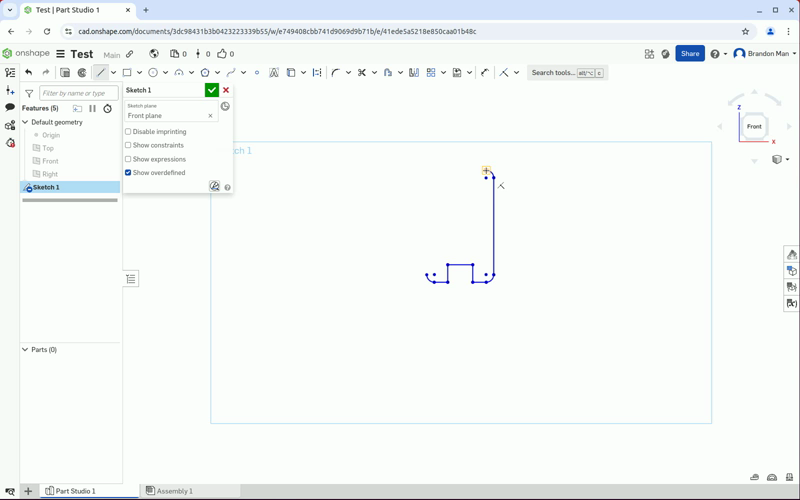
mouse_move(516, 170)
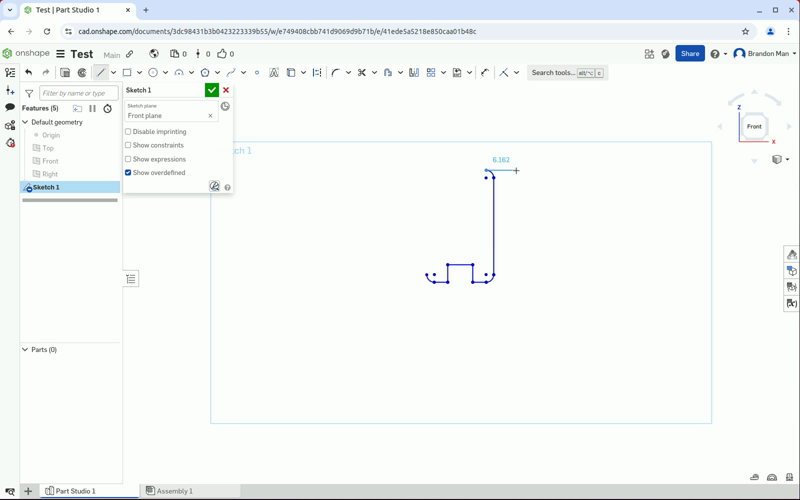
mouse_move(434, 170)
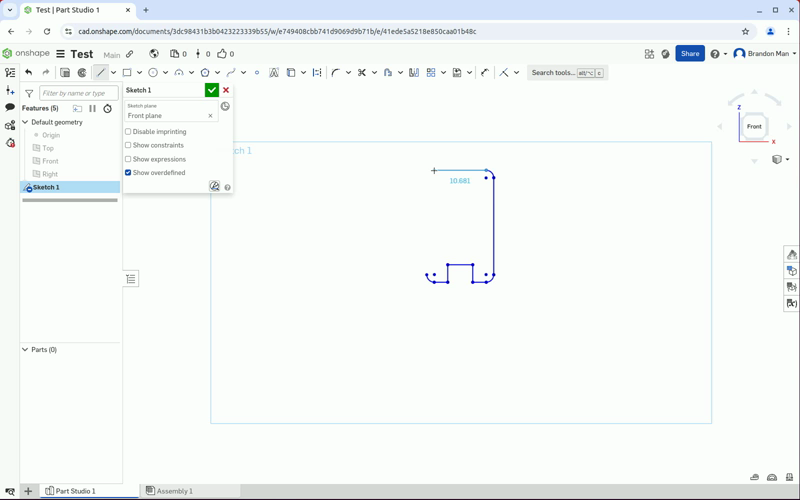
click(434, 170)
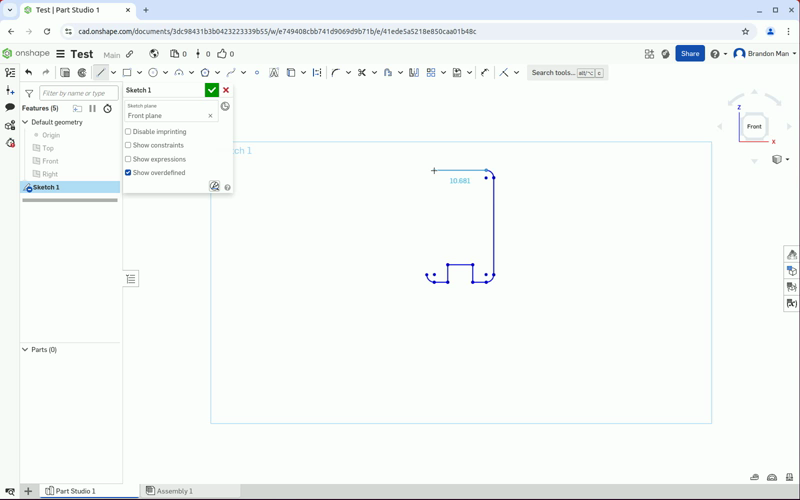
key_up(shift)
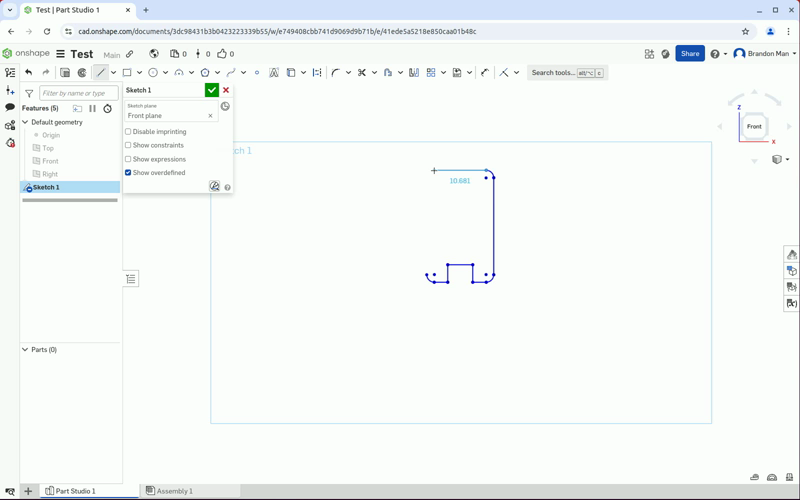
key(esc)
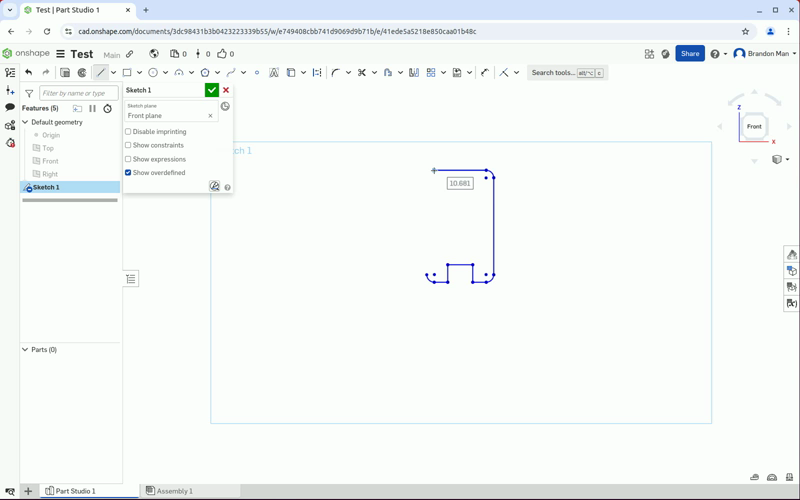
key(a)
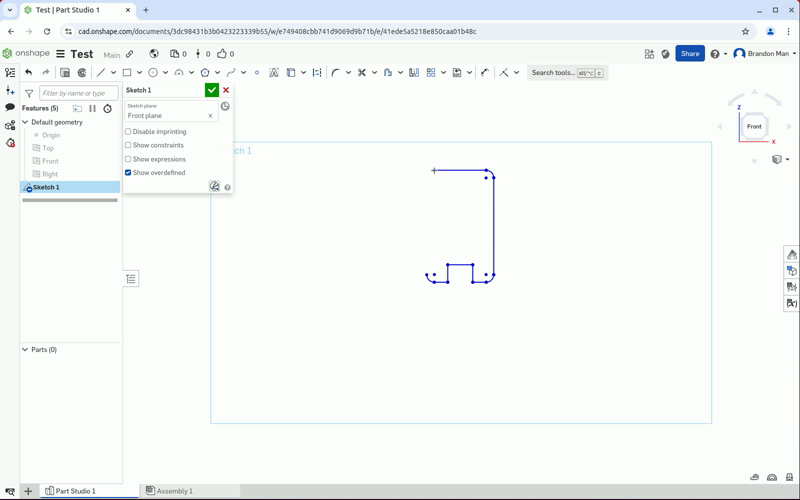
mouse_move(434, 170)
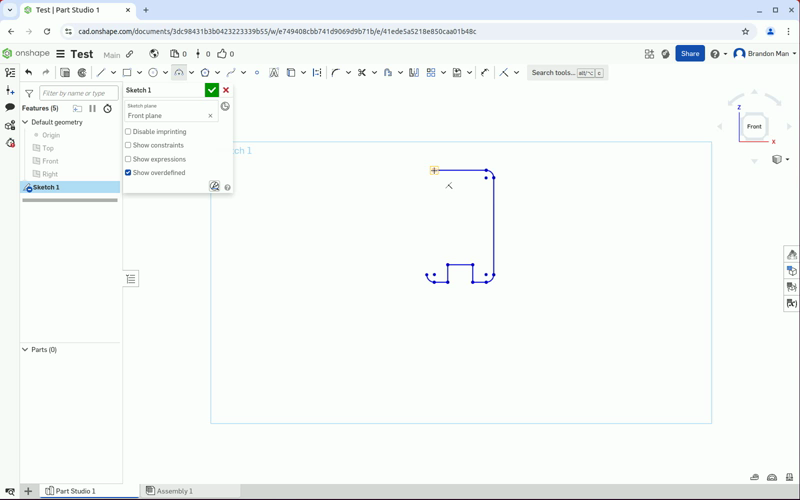
click(434, 170)
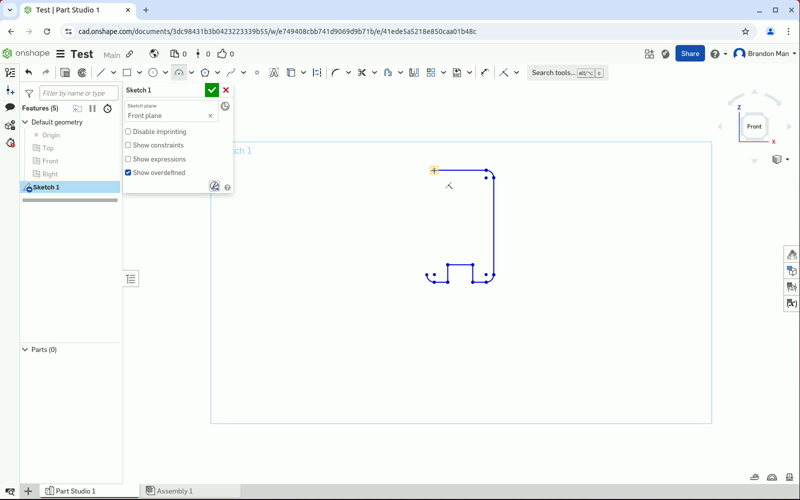
key_down(shift)
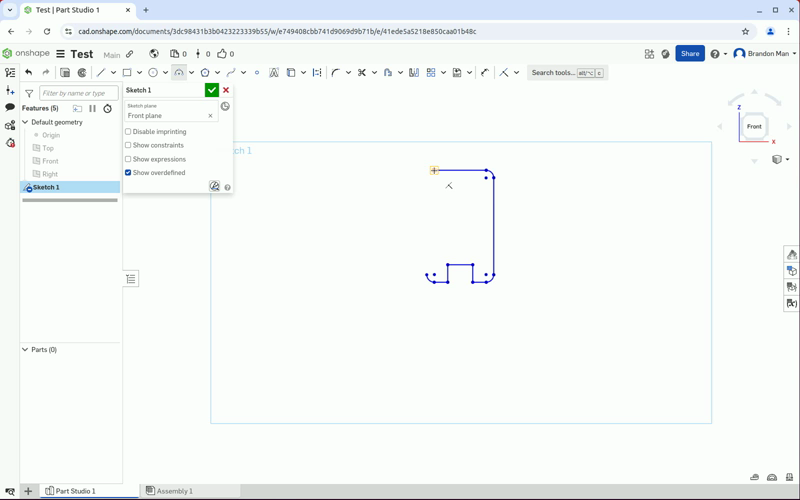
mouse_move(426, 177)
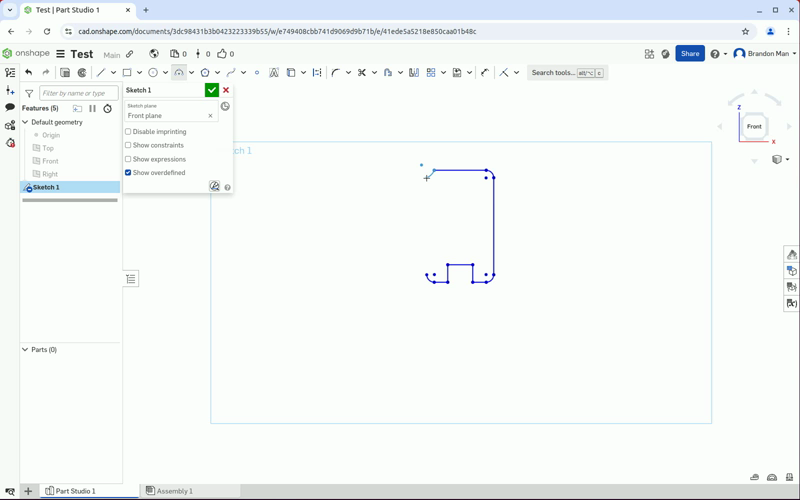
click(426, 177)
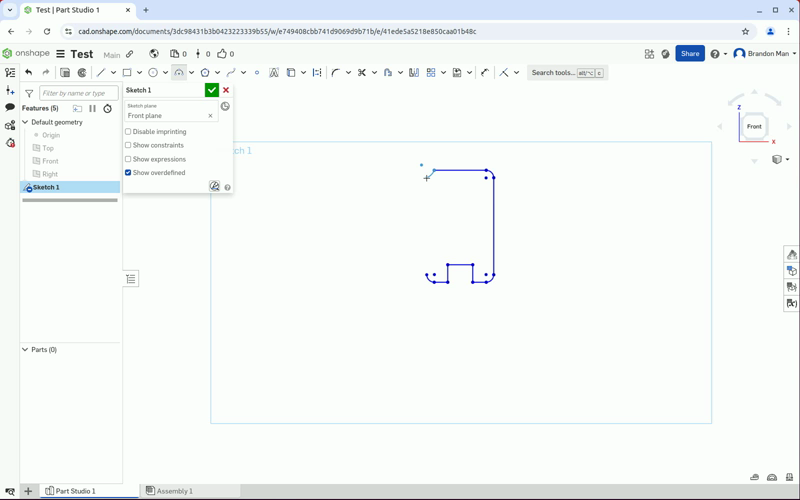
mouse_move(429, 172)
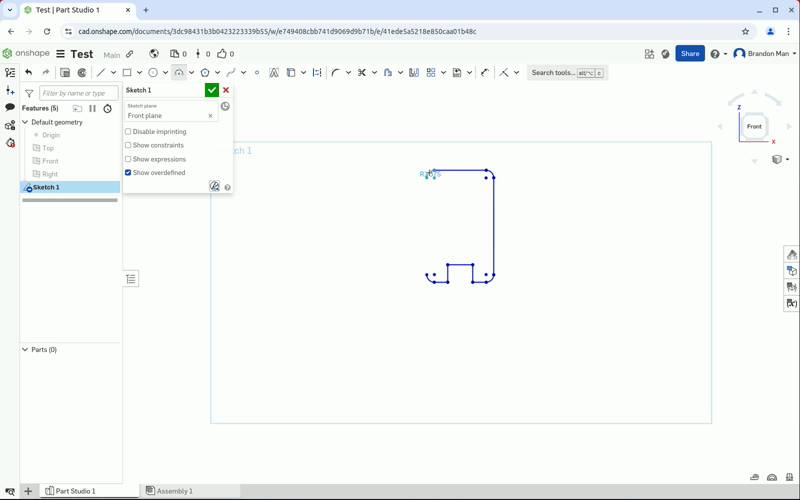
click(429, 172)
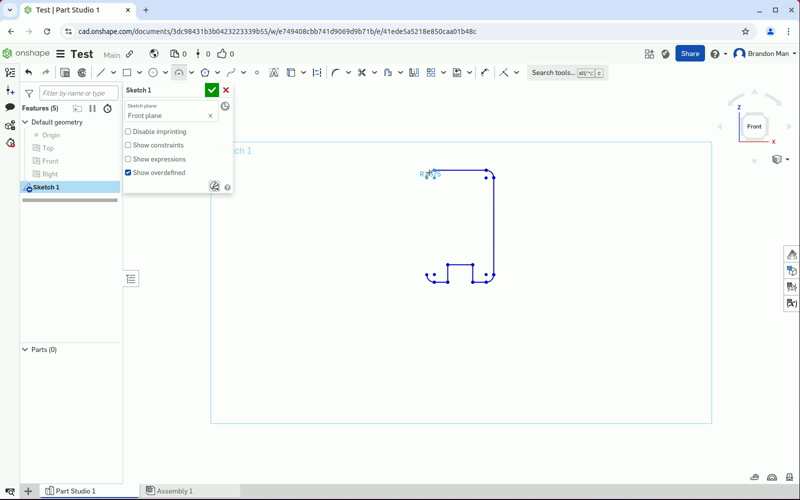
key_up(shift)
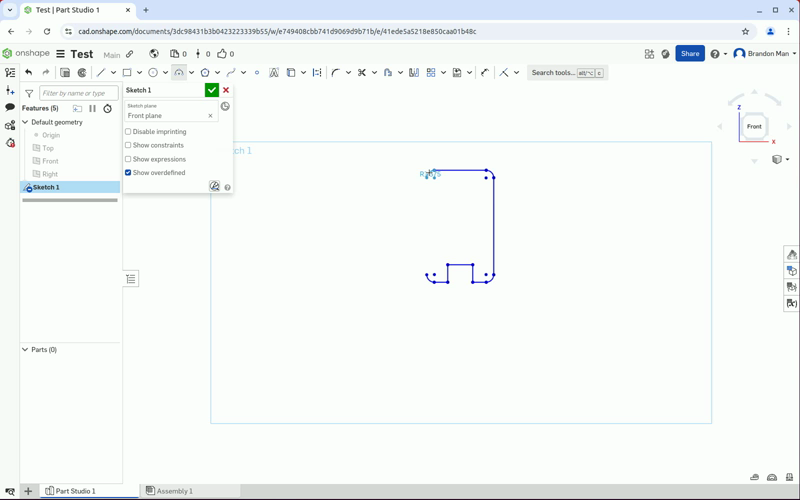
key(esc)
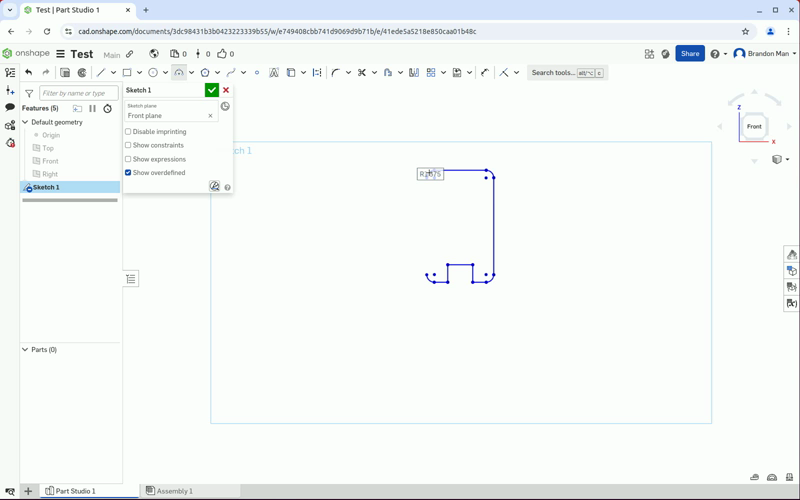
key(l)
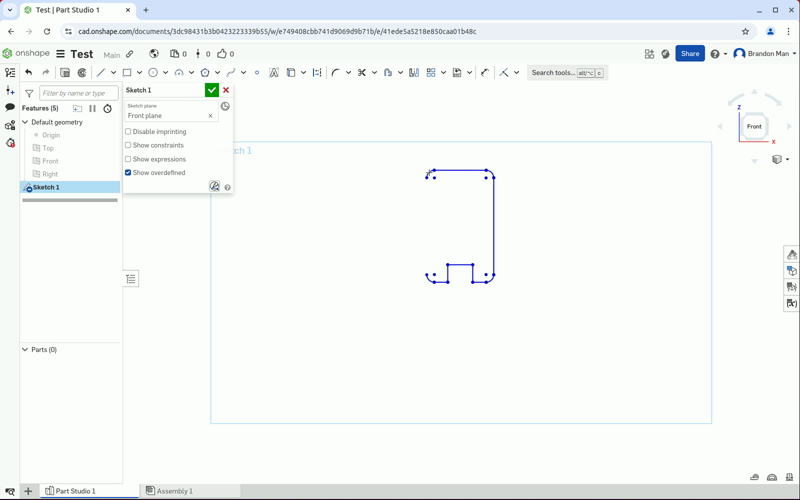
mouse_move(426, 177)
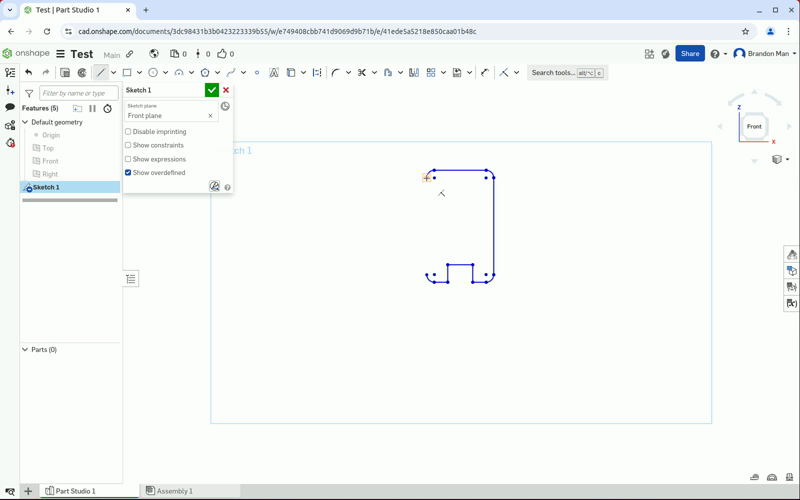
click(426, 177)
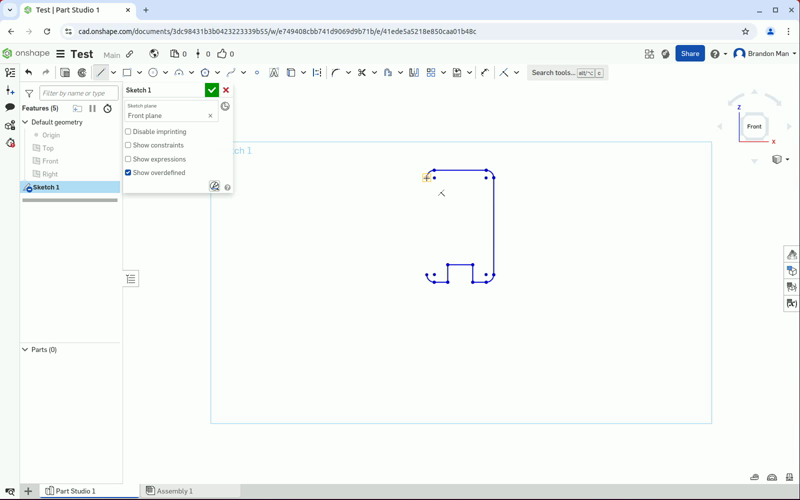
key_down(shift)
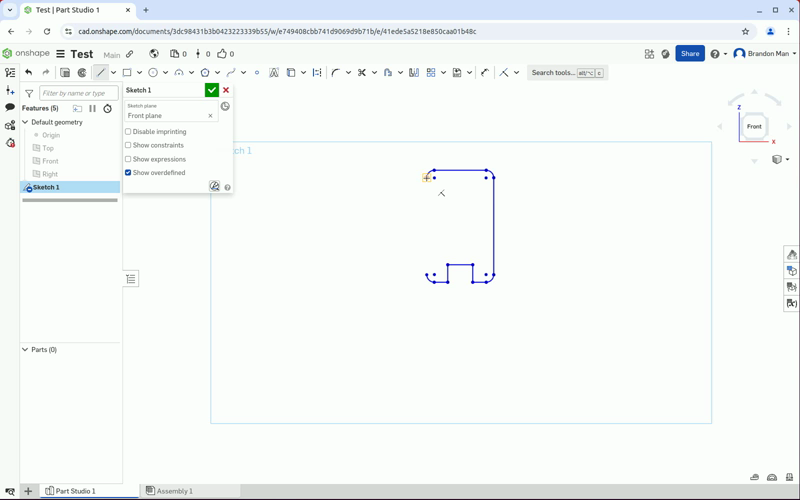
mouse_move(426, 274)
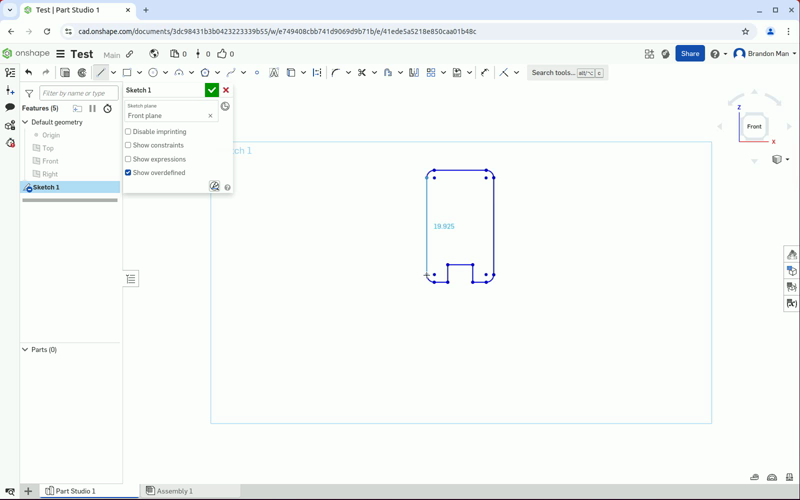
key_up(shift)
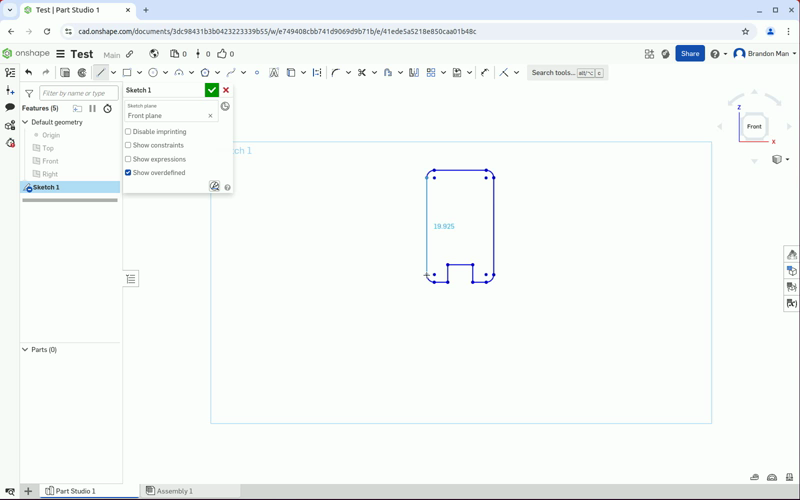
click(426, 274)
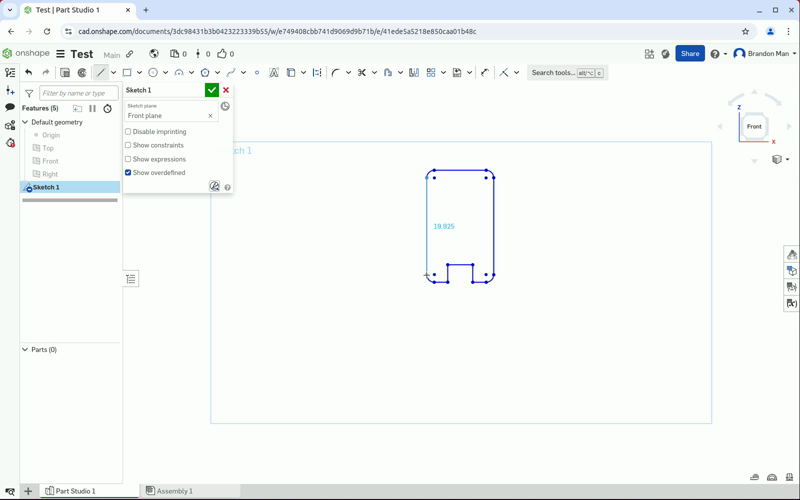
key(esc)
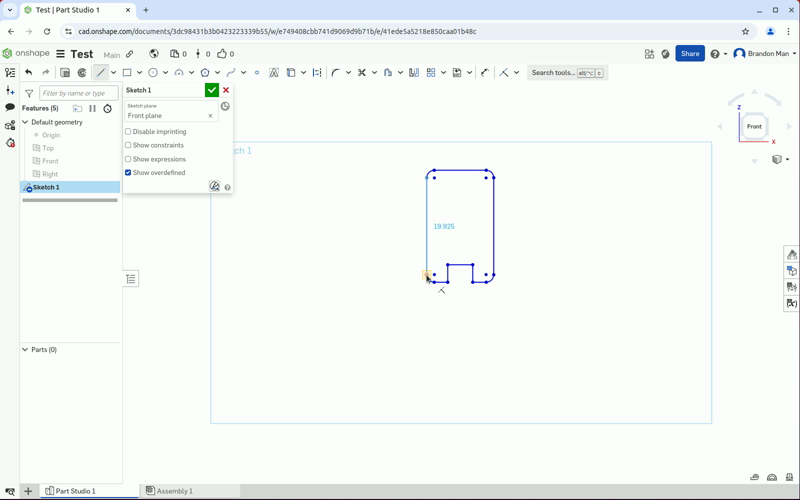
key(c)
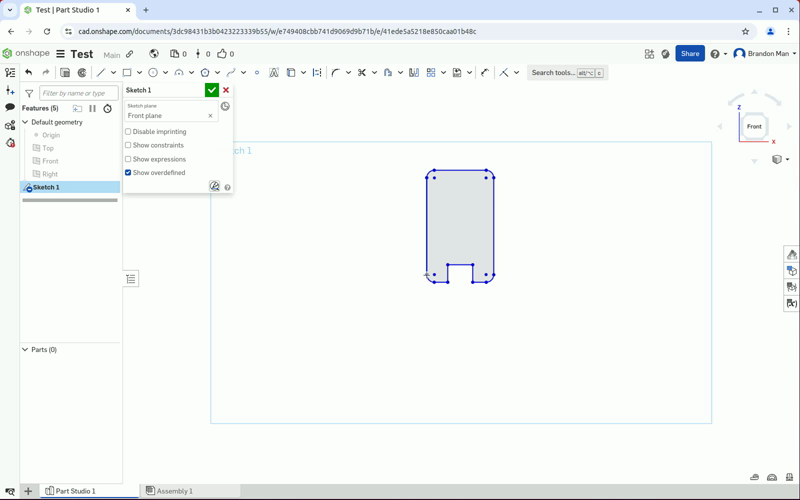
key_down(shift)
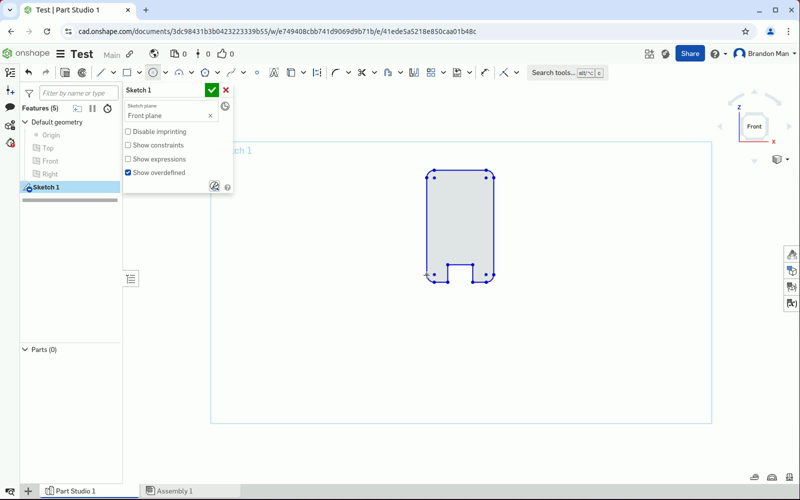
mouse_move(434, 274)
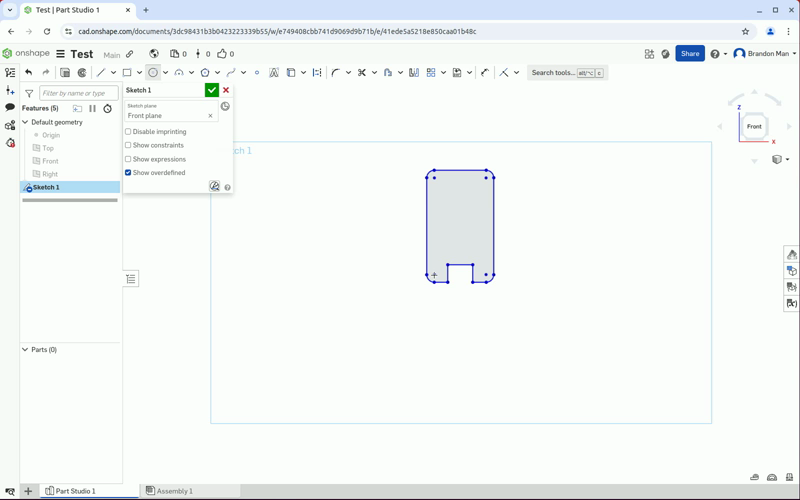
click(434, 274)
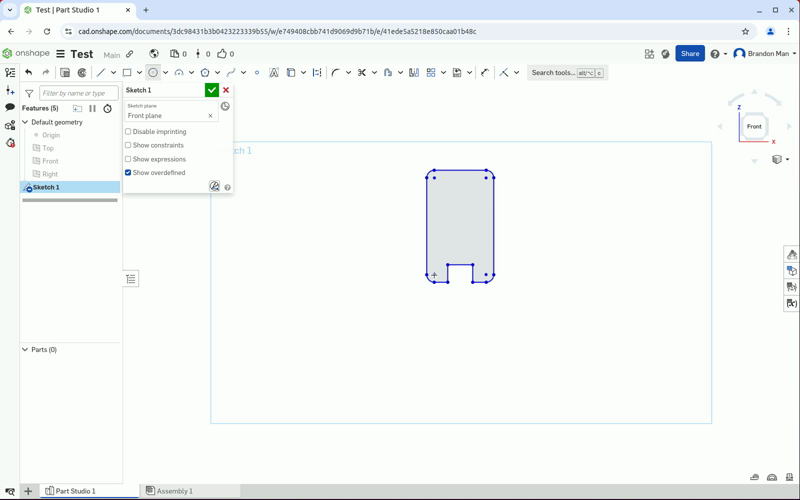
key_up(shift)
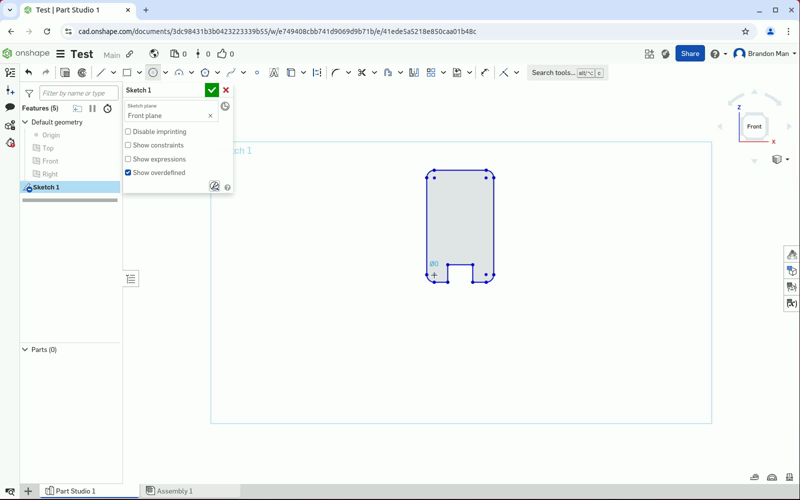
mouse_move(438, 274)
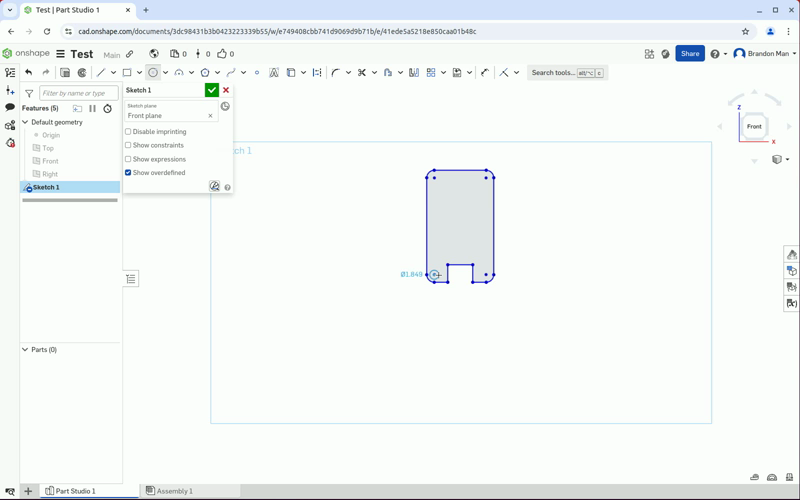
click(438, 274)
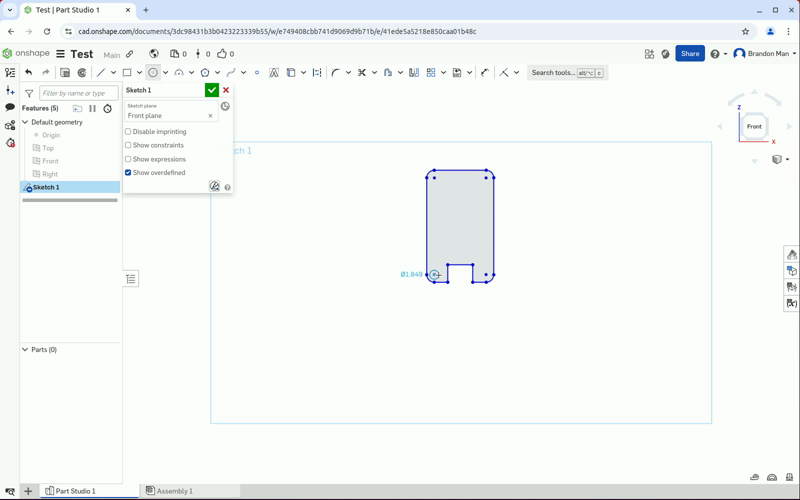
key(esc)
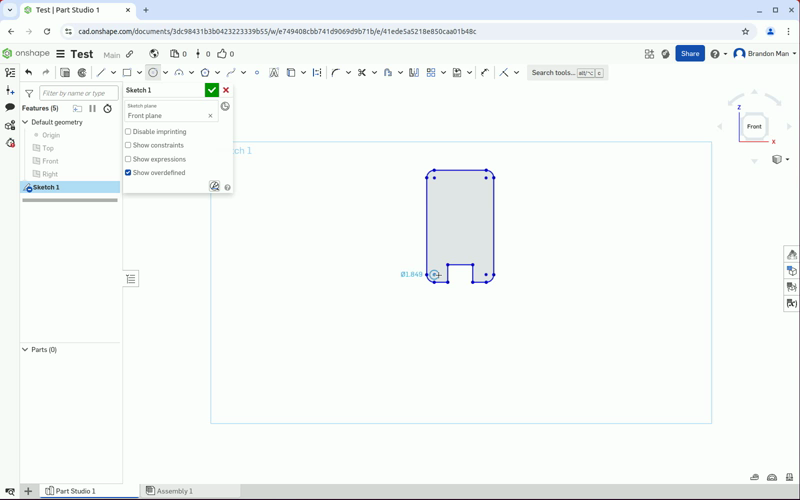
key(c)
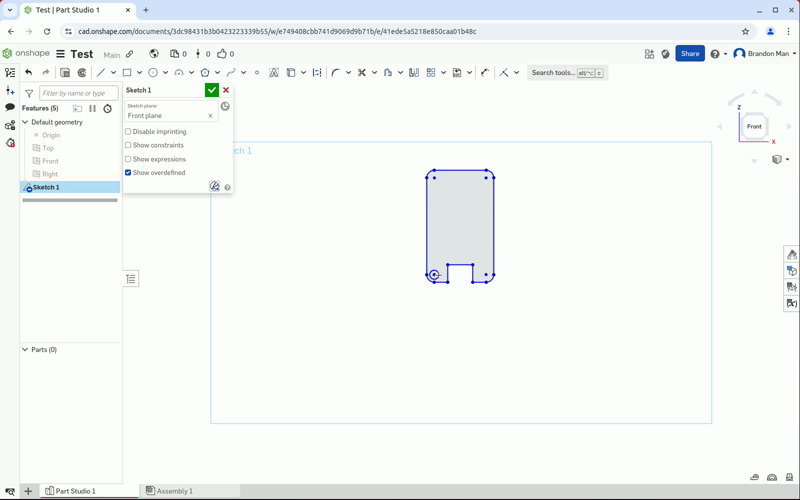
key_down(shift)
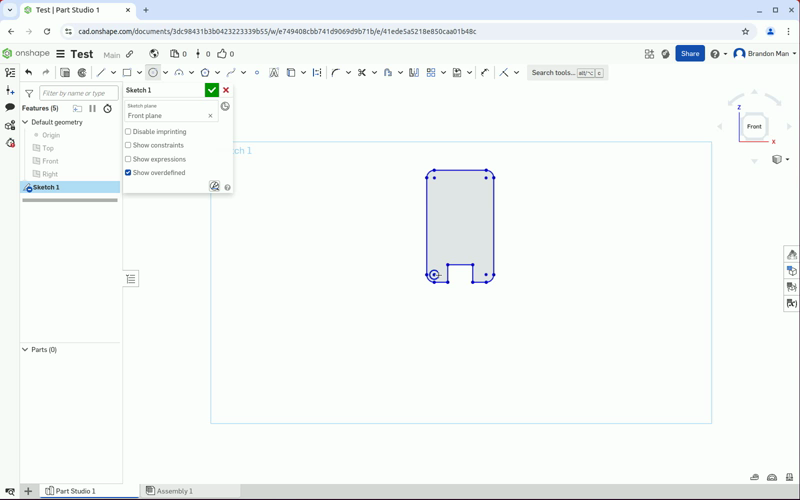
mouse_move(486, 274)
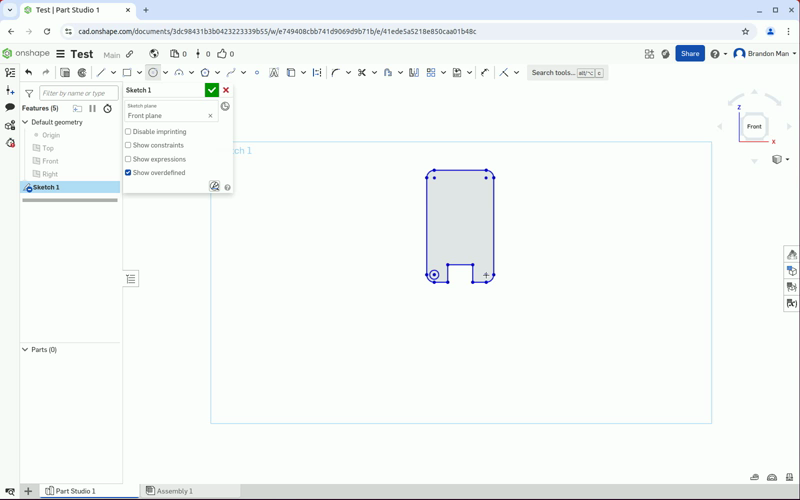
click(486, 274)
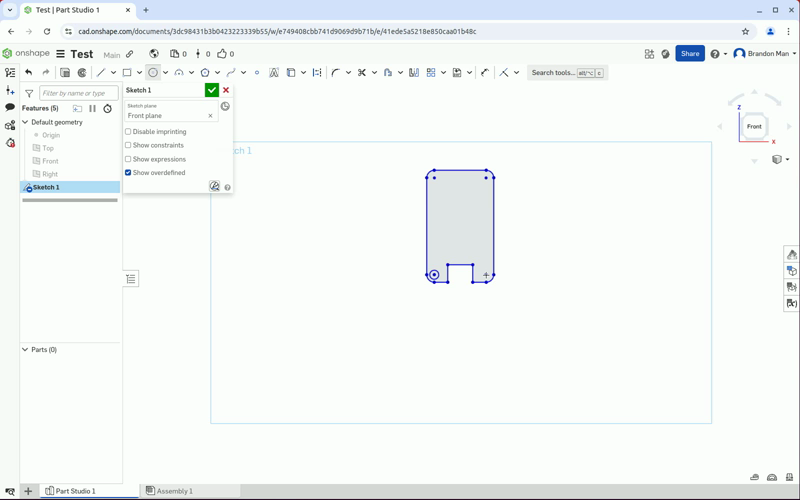
key_up(shift)
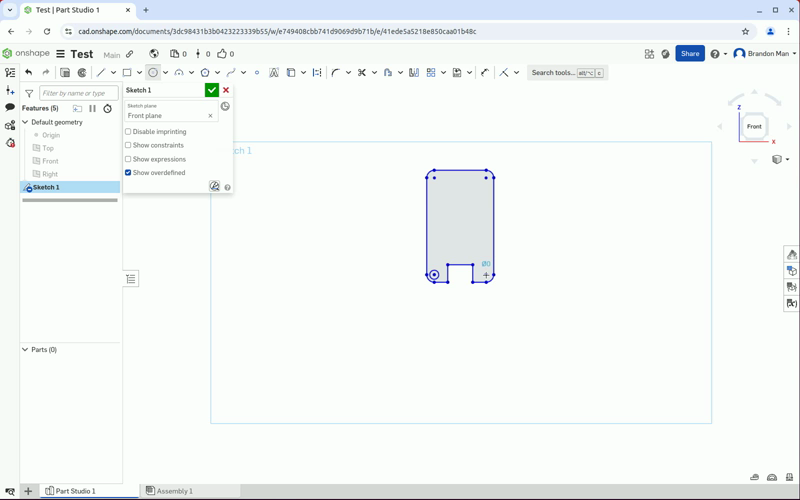
mouse_move(490, 274)
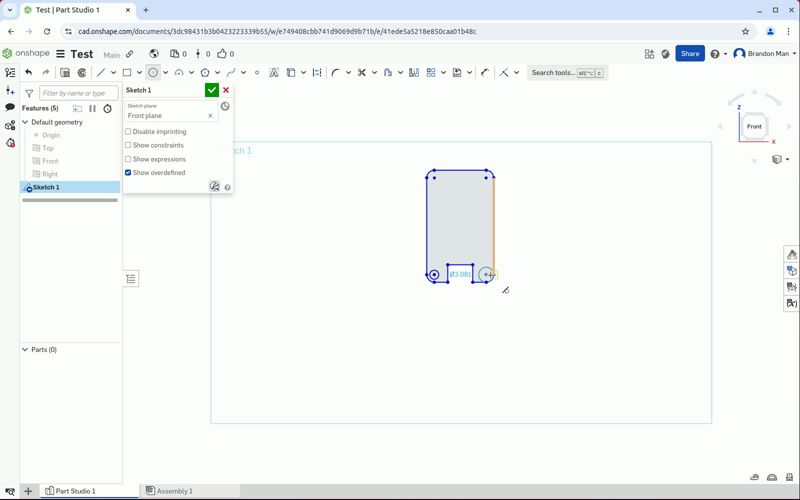
scroll(6)
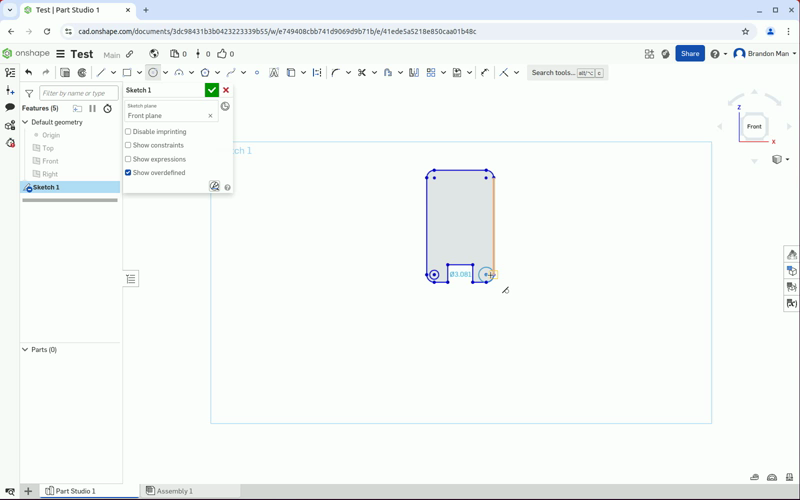
scroll(6)
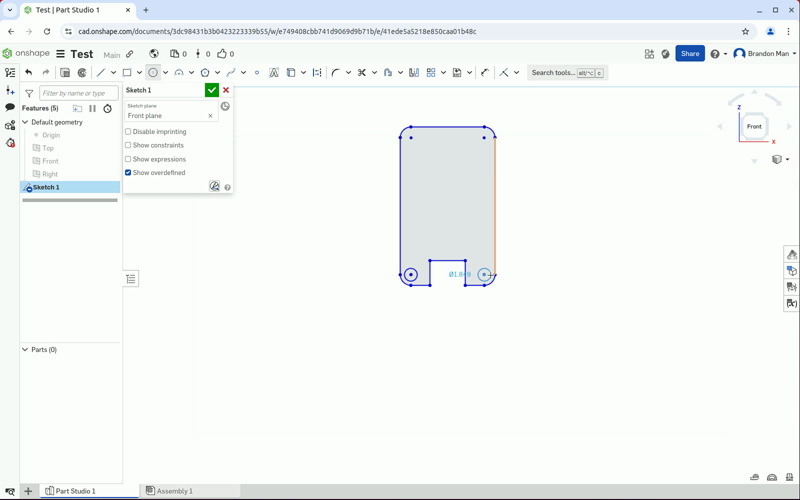
scroll(6)
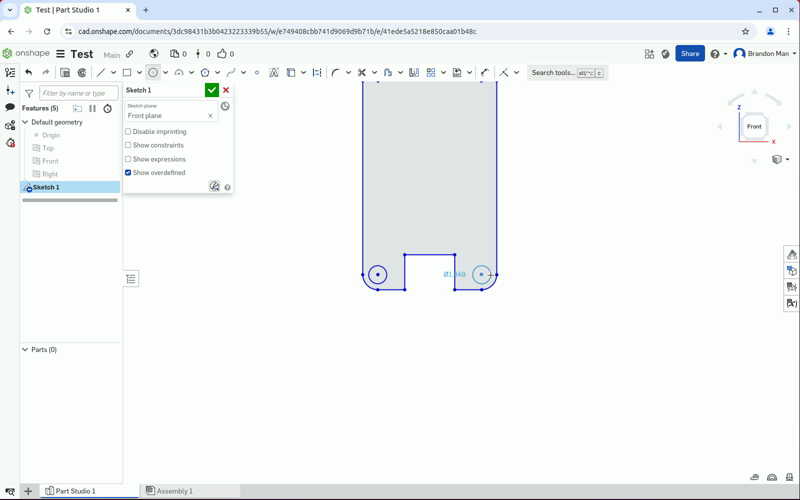
scroll(6)
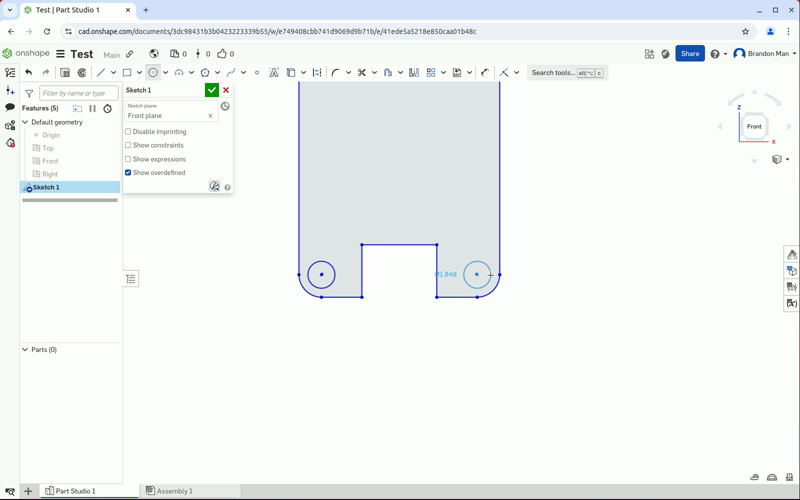
scroll(6)
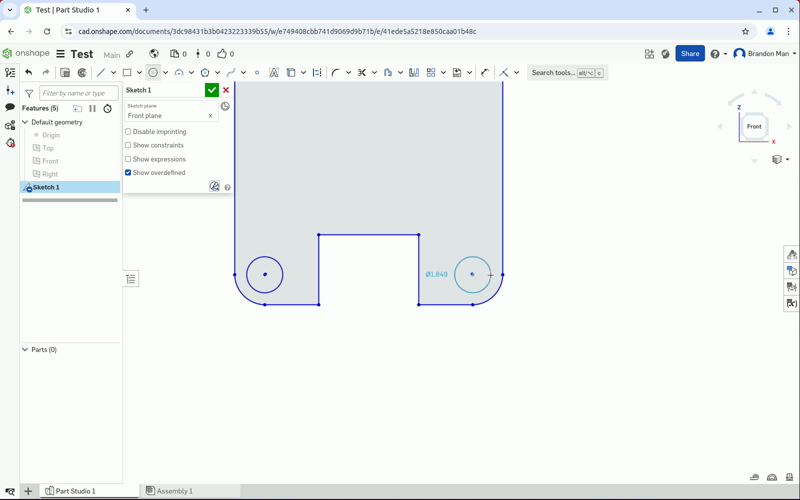
scroll(6)
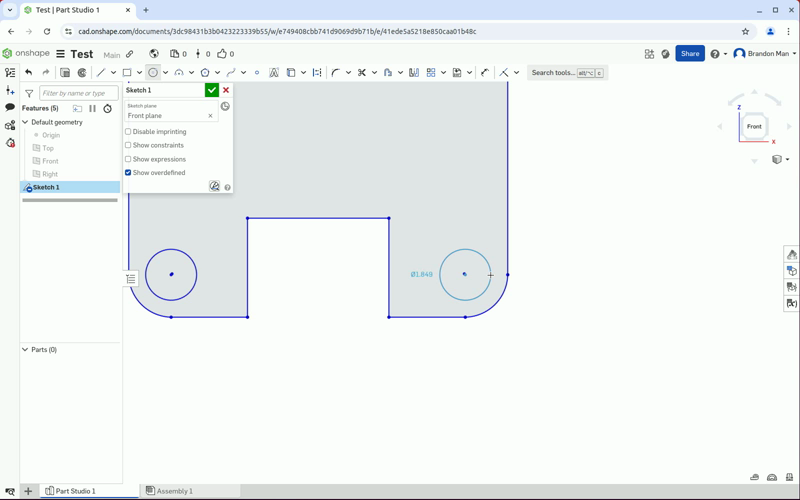
scroll(6)
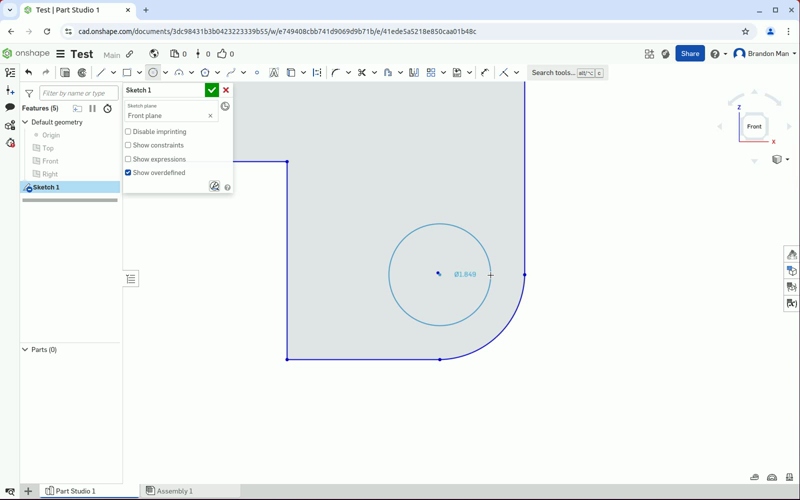
click(490, 274)
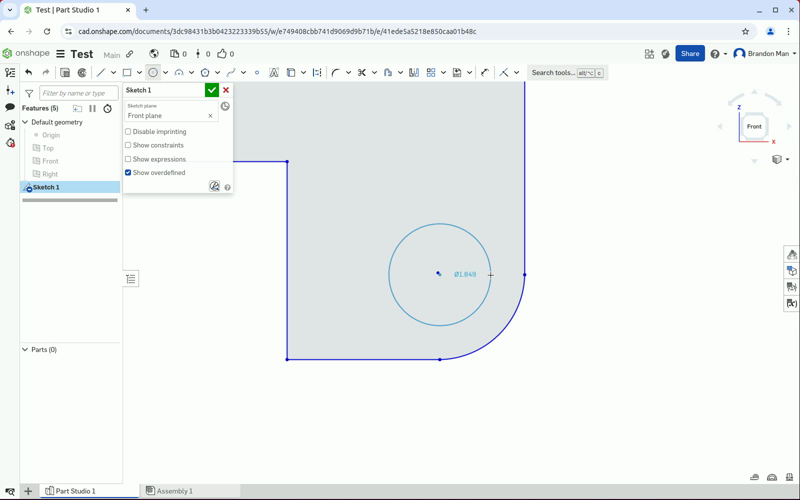
scroll(-6)
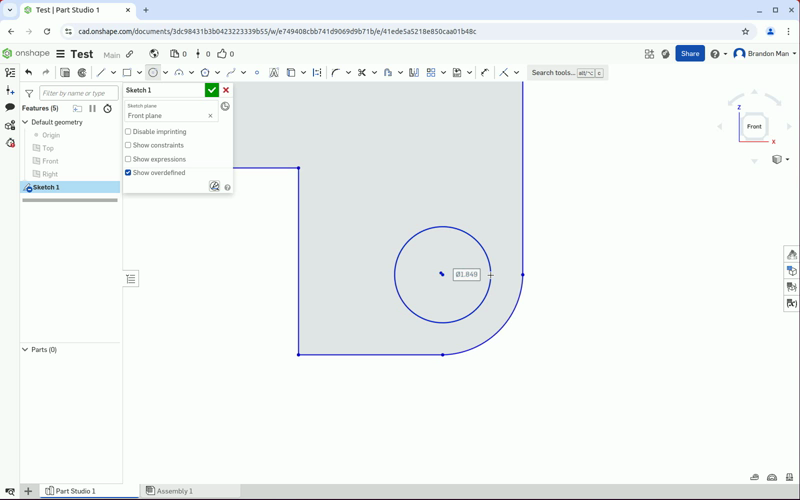
scroll(-6)
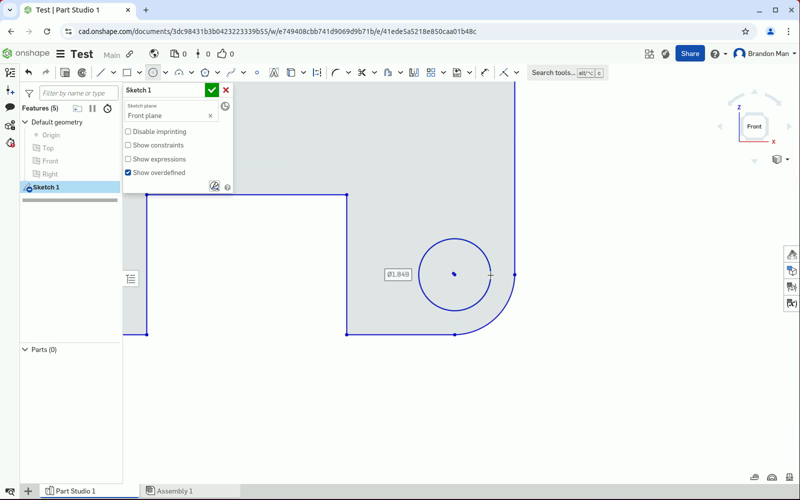
scroll(-6)
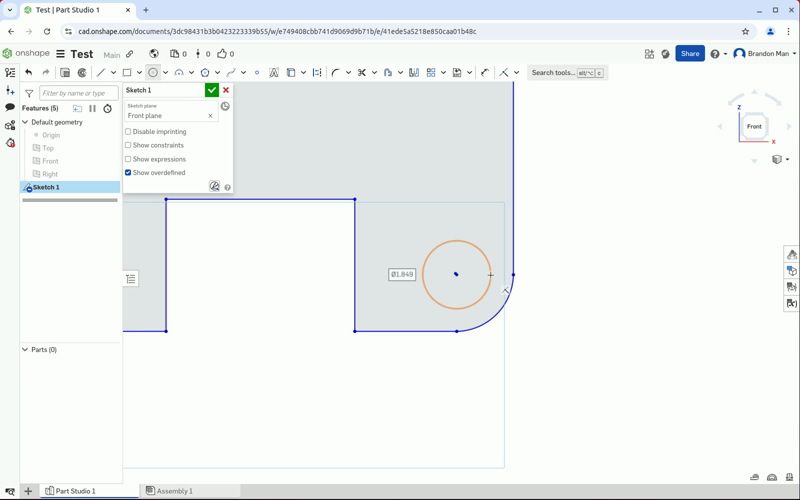
scroll(-6)
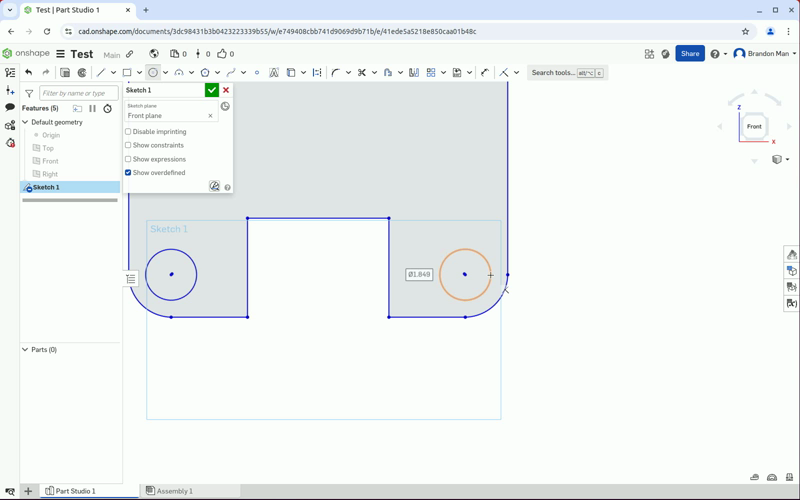
scroll(-6)
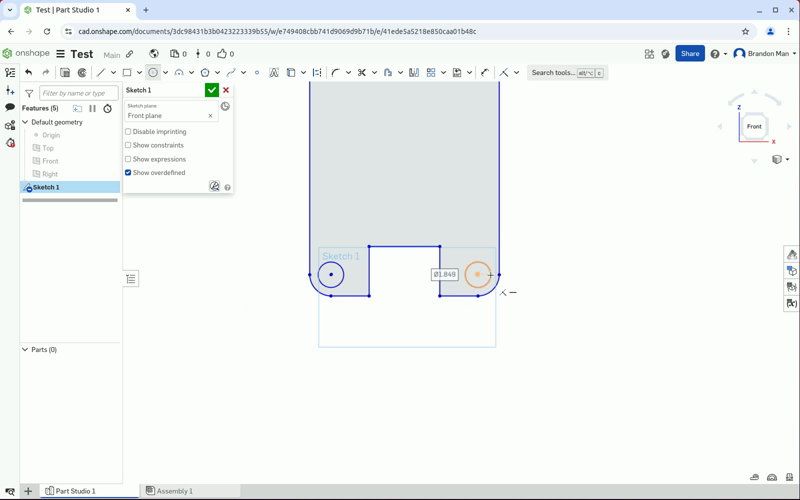
scroll(-6)
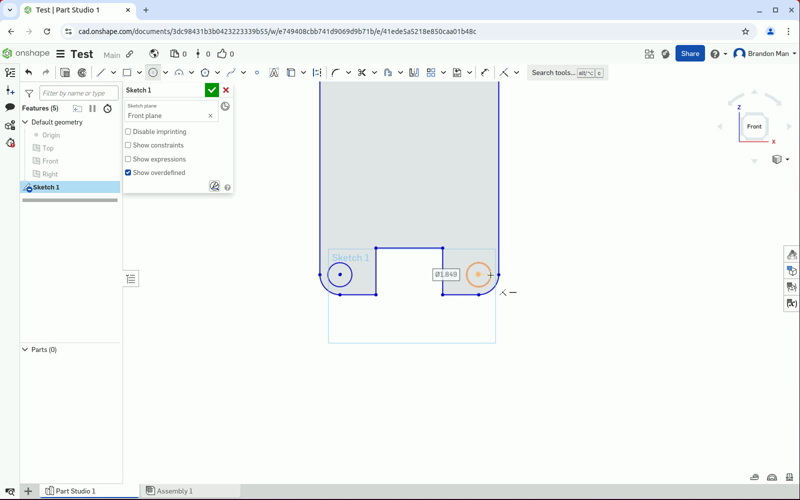
scroll(-6)
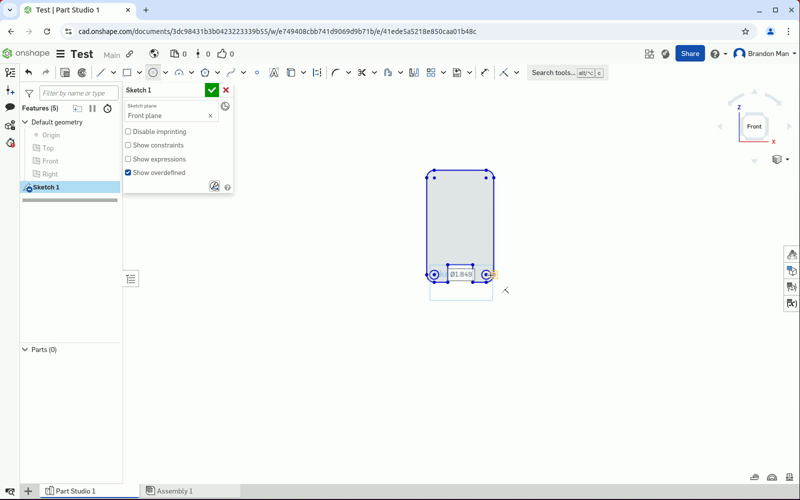
key(esc)
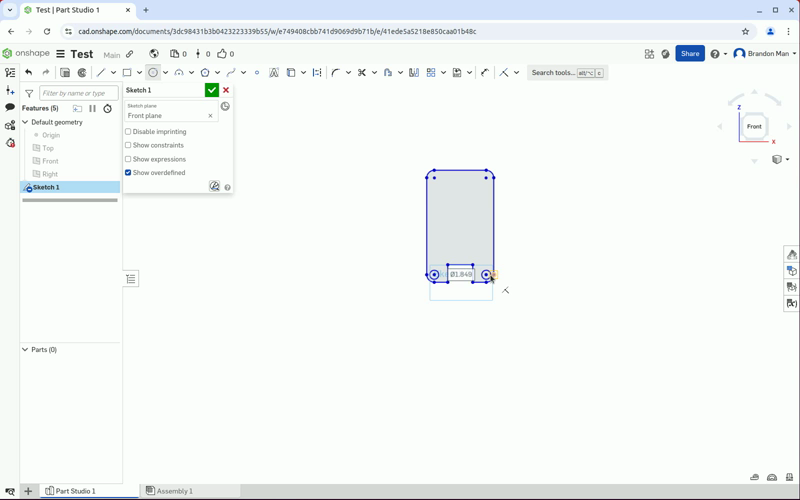
mouse_move(448, 206)
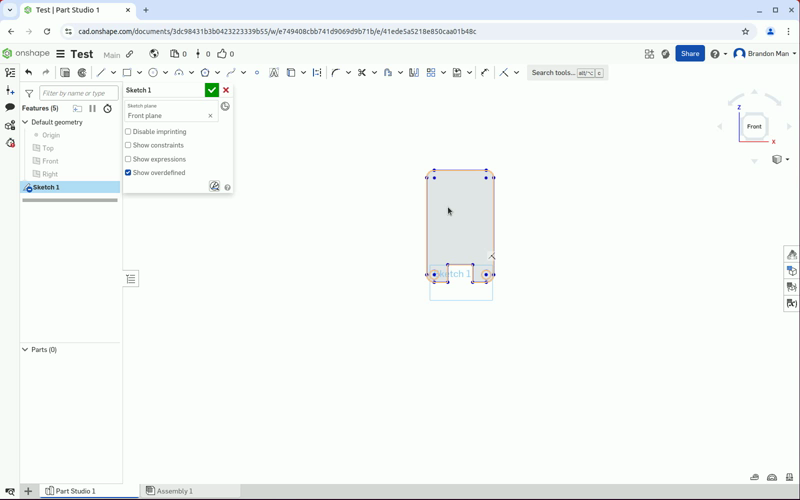
click(448, 206)
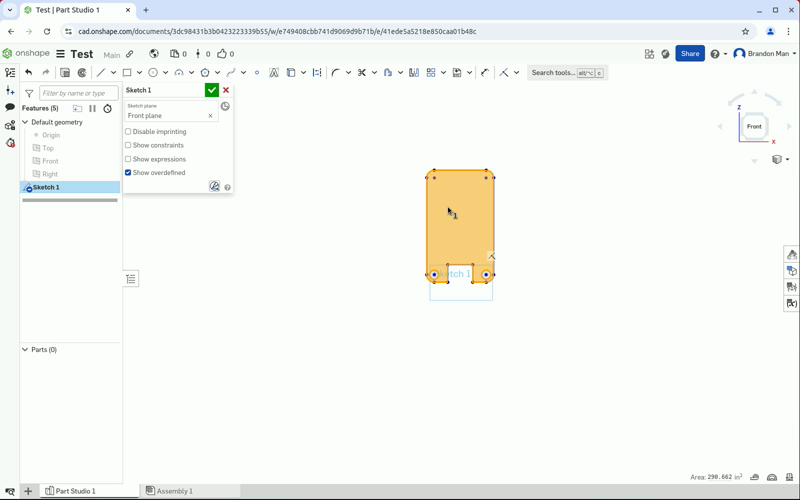
mouse_move(73, 352)
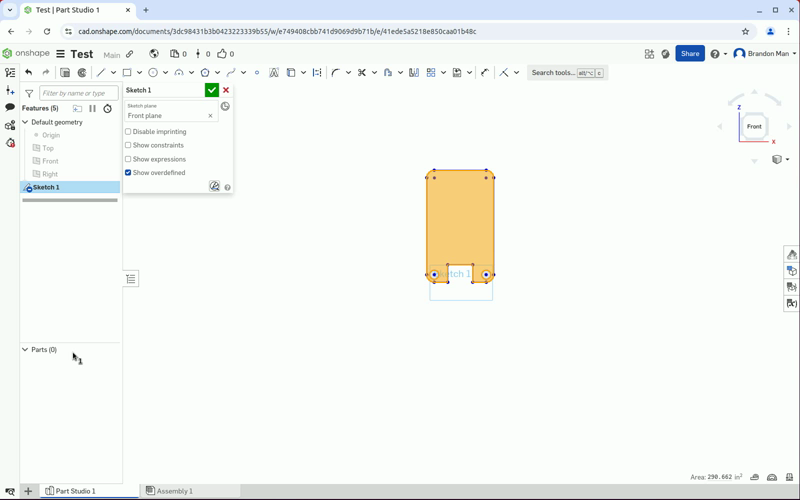
key(shift+y)
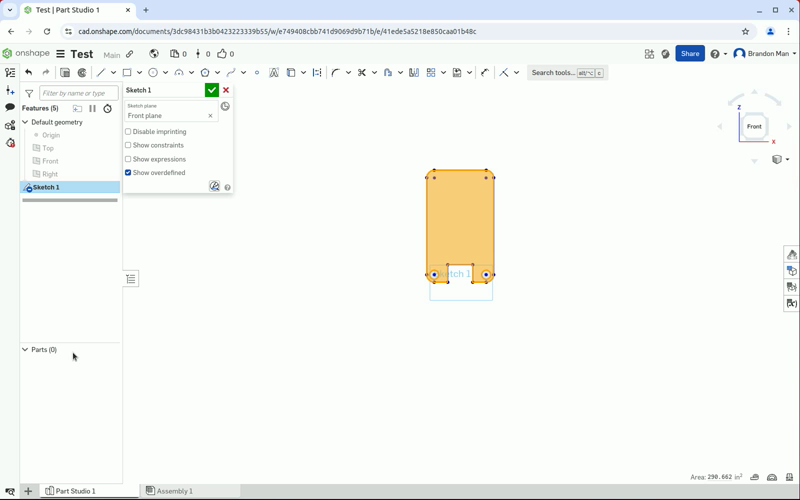
key(shift+e)
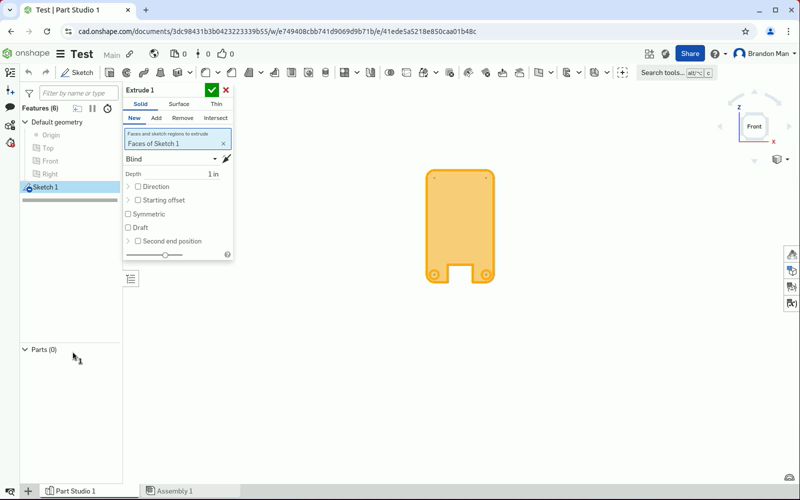
mouse_move(143, 106)
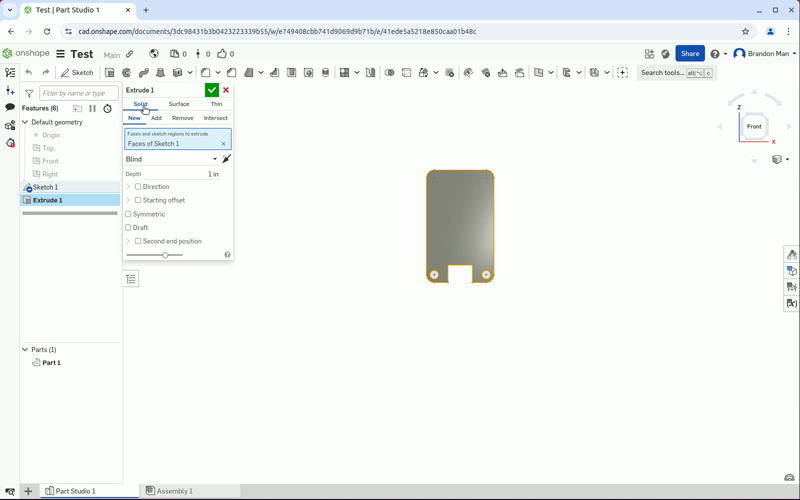
click(143, 106)
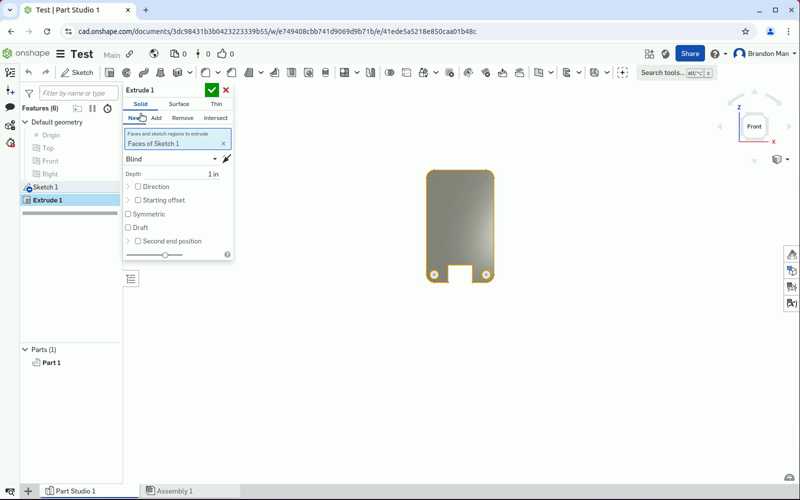
mouse_move(137, 120)
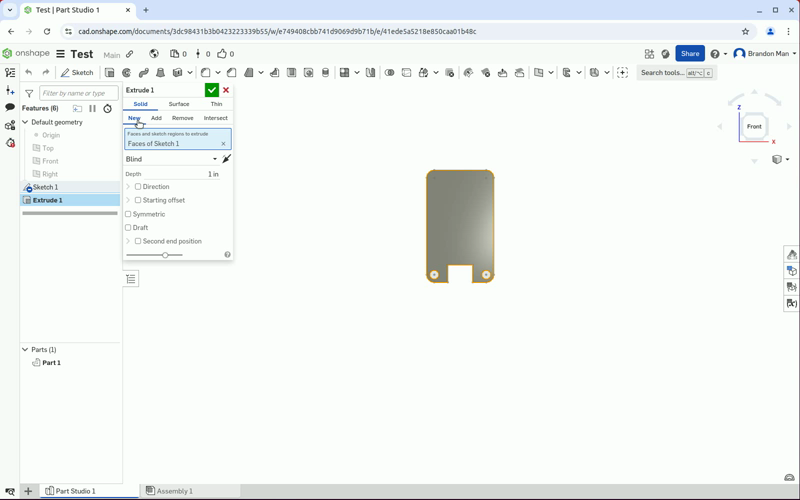
click(137, 120)
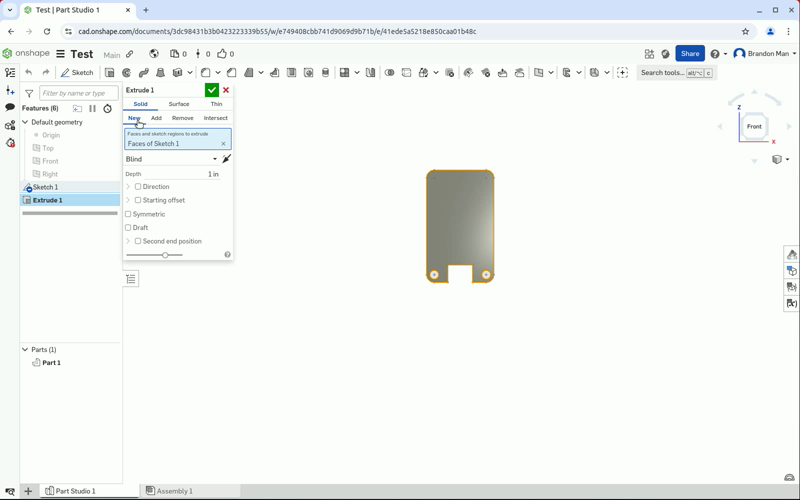
key(tab, 4)
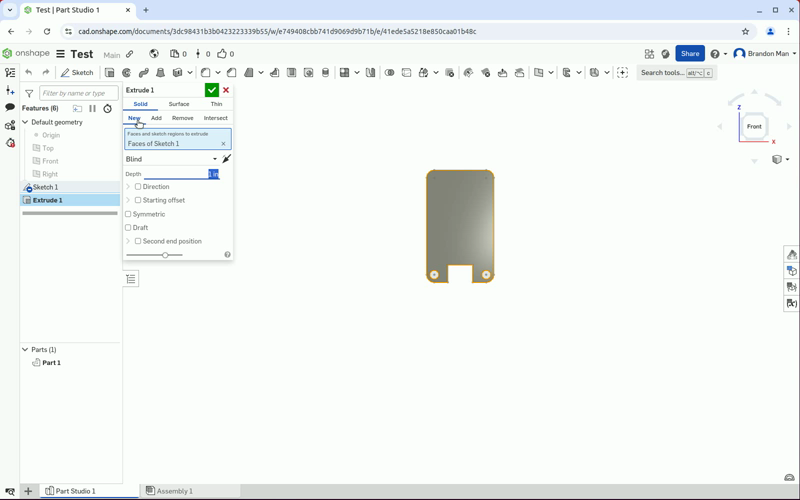
text(-0.963)
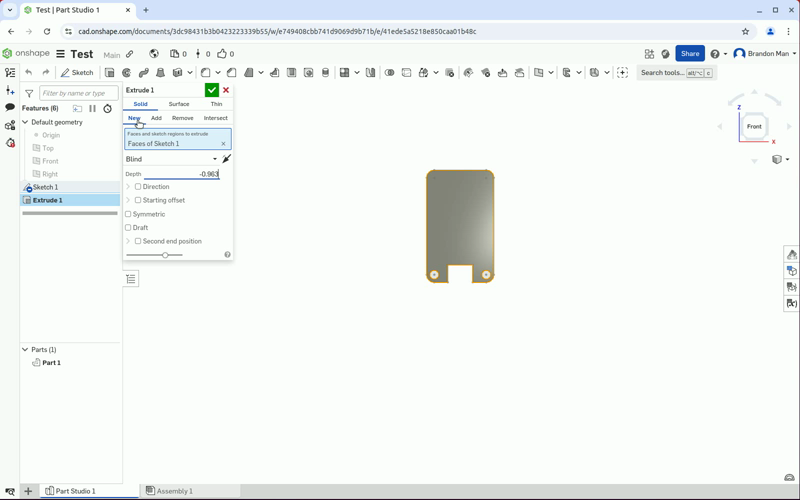
key(enter)
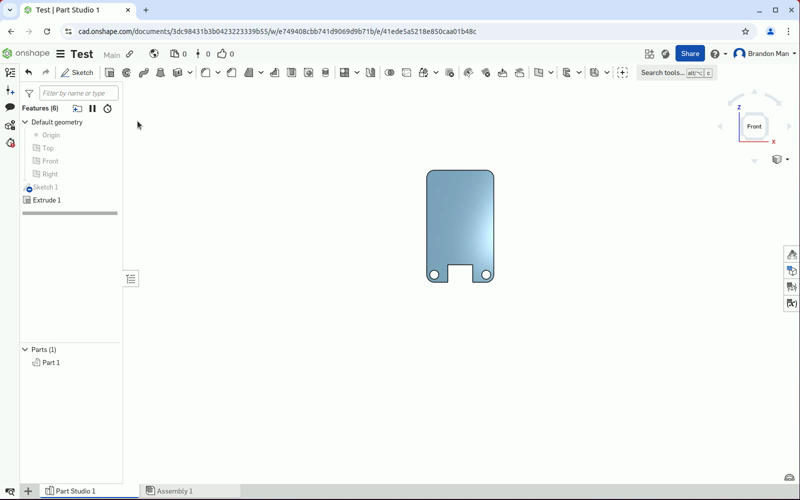
key(shift+h)
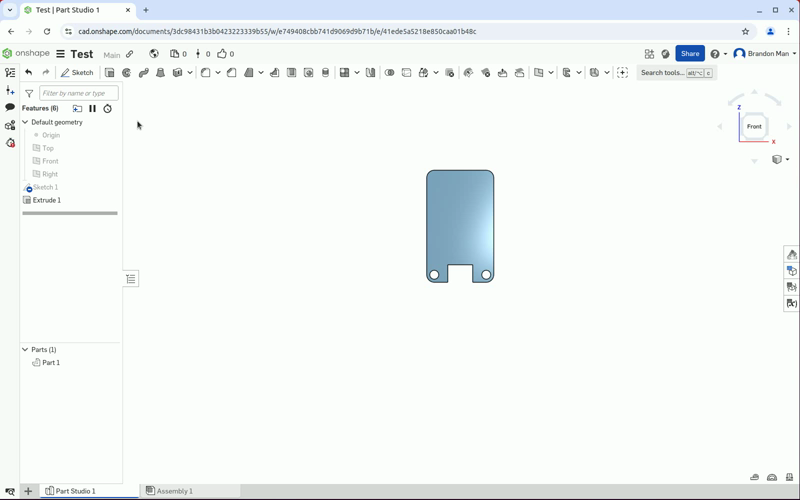
key(shift+h)
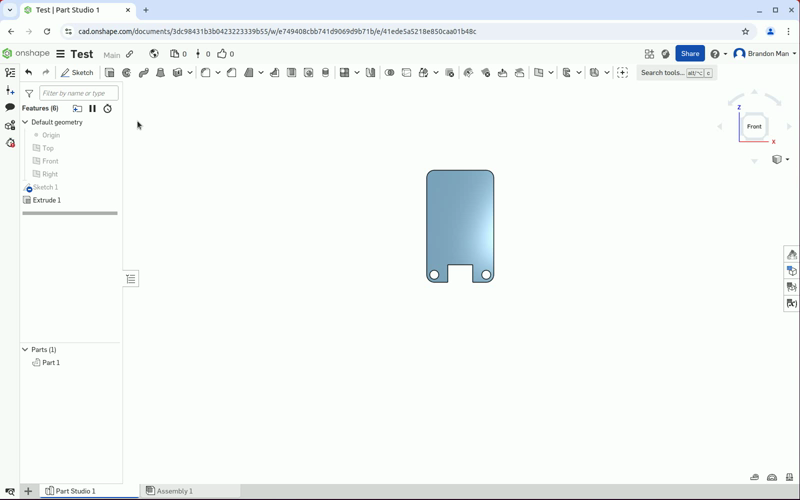
mouse_move(73, 189)
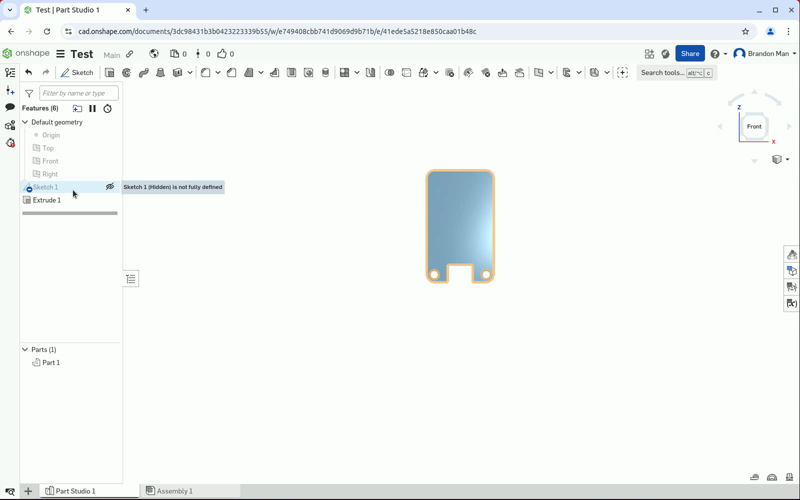
click(73, 189)
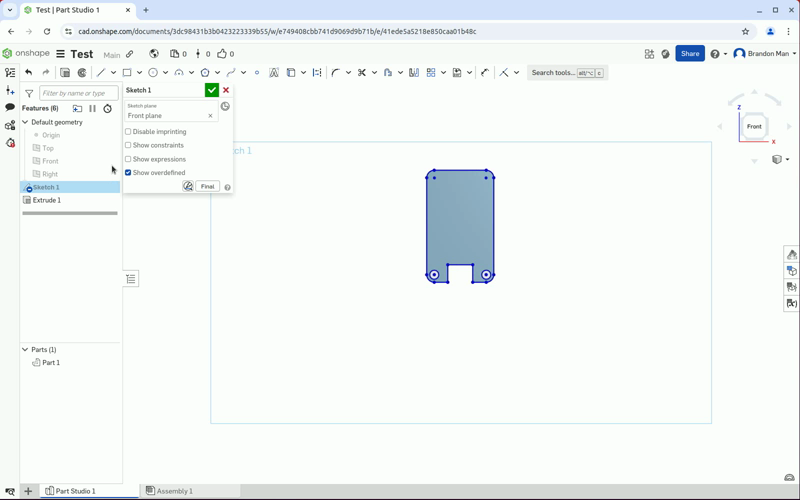
mouse_move(229, 92)
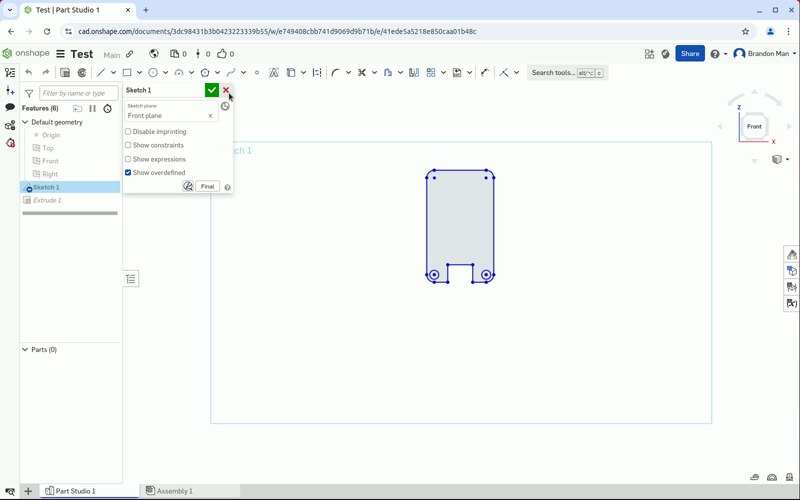
click(229, 92)
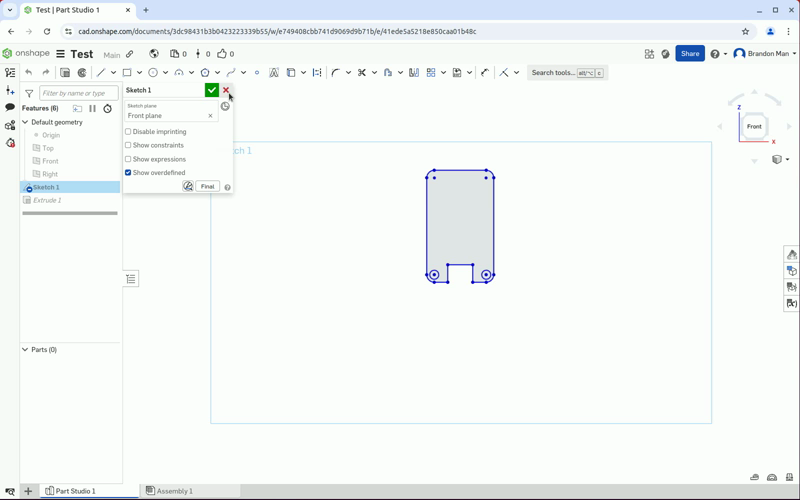
key(shift+s)
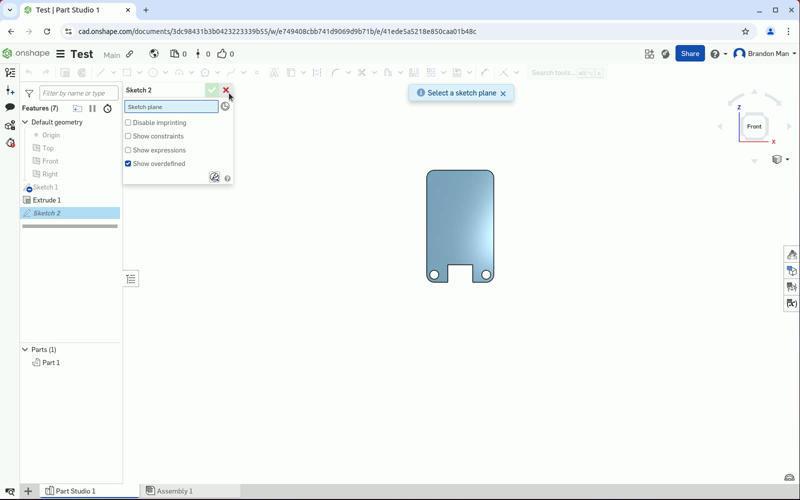
mouse_move(73, 163)
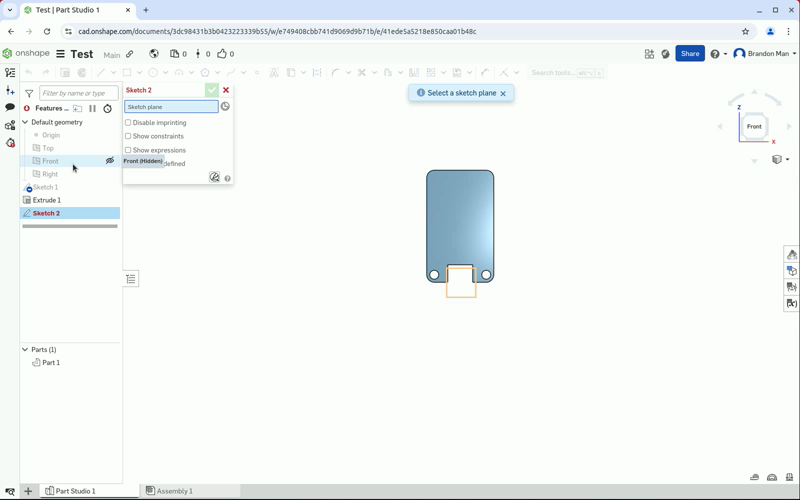
click(73, 163)
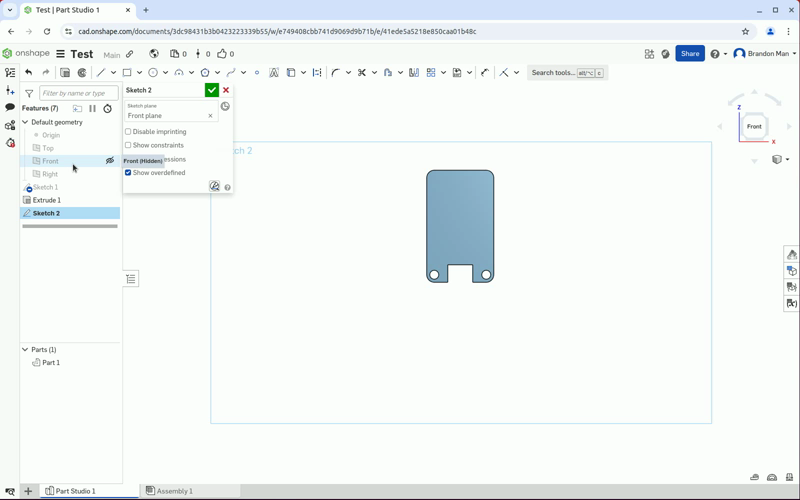
mouse_move(73, 352)
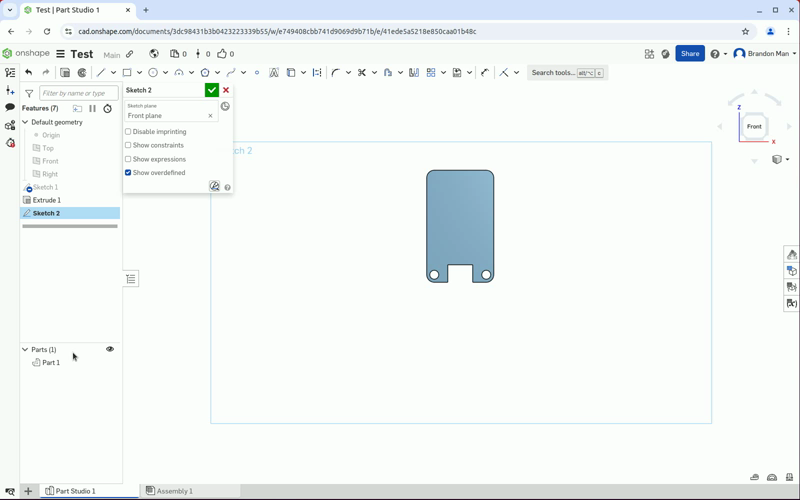
key(y)
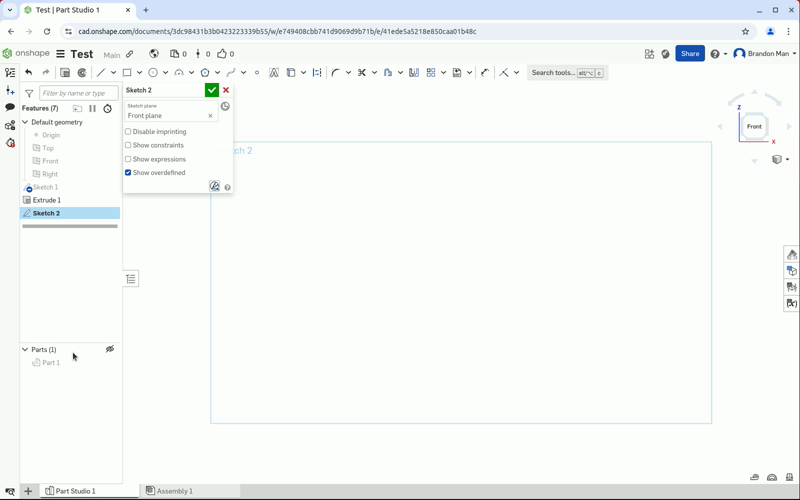
key(l)
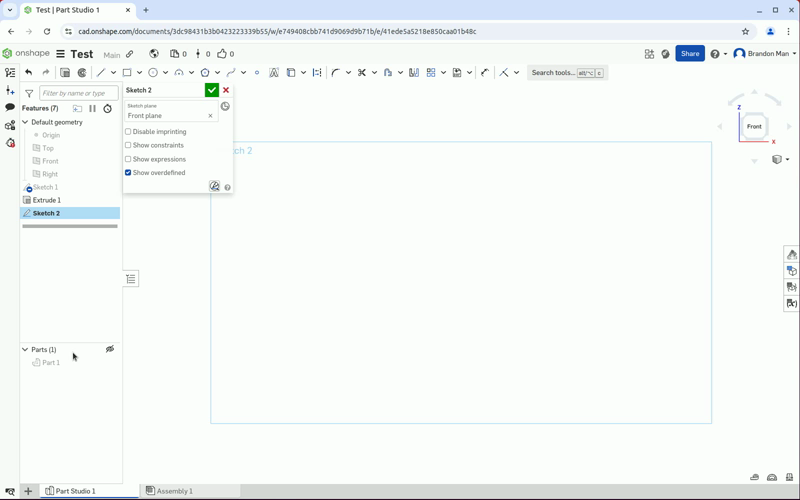
key_down(shift)
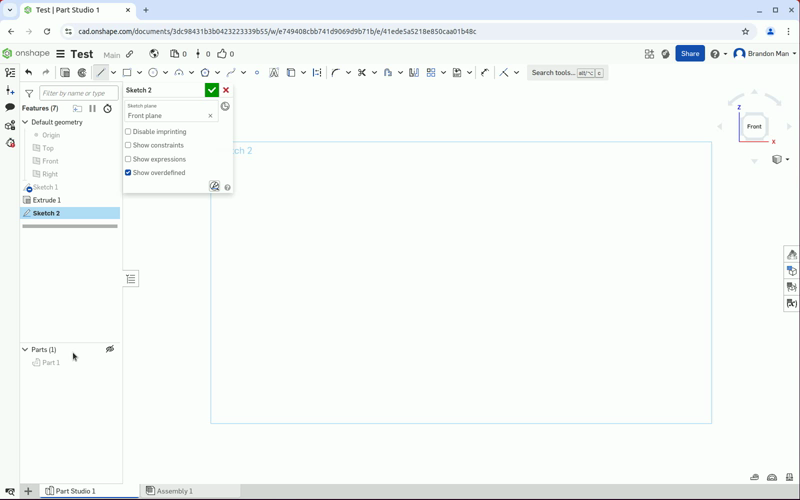
mouse_move(447, 282)
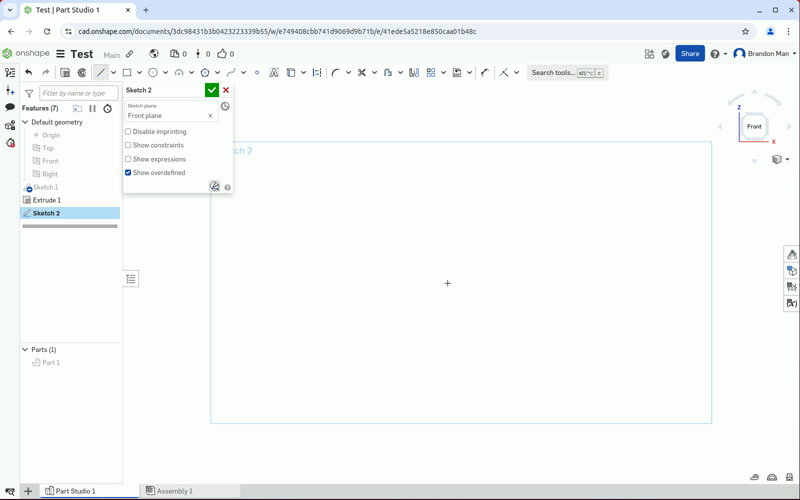
click(447, 282)
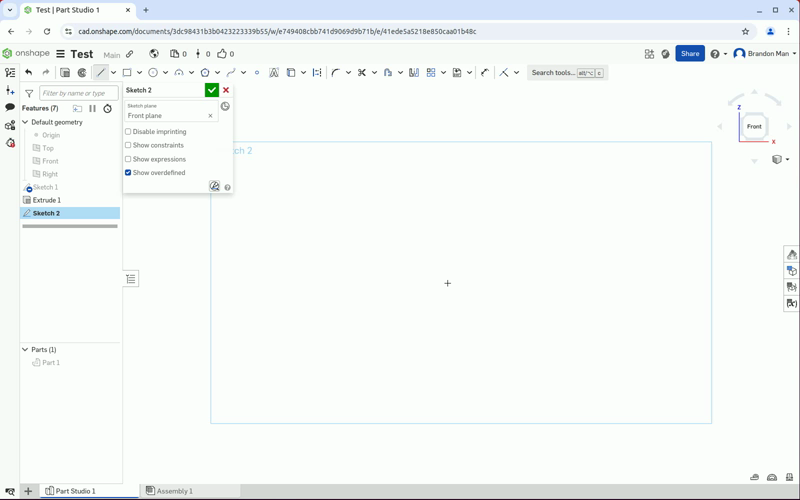
key_up(shift)
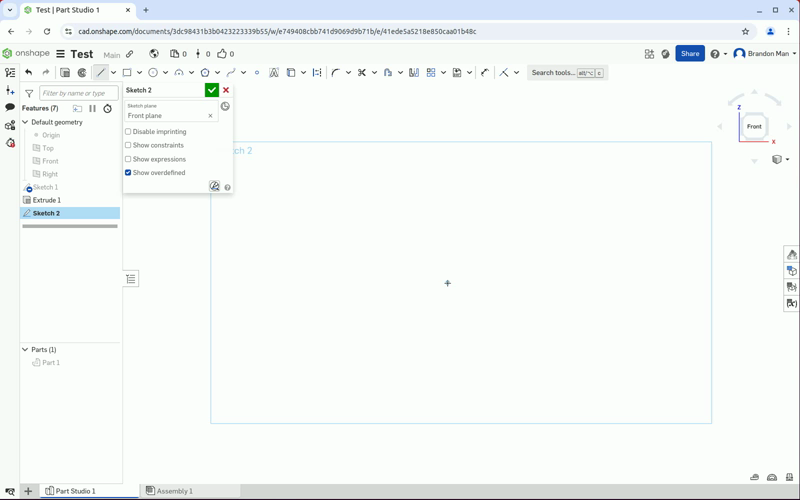
key_down(shift)
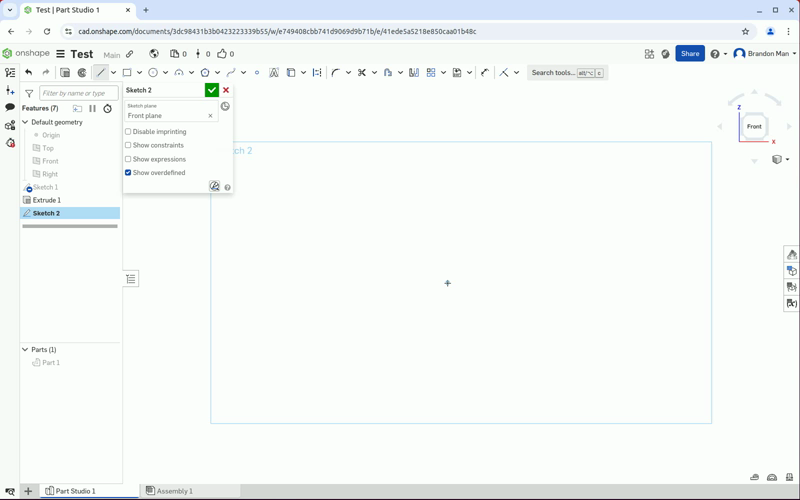
mouse_move(477, 282)
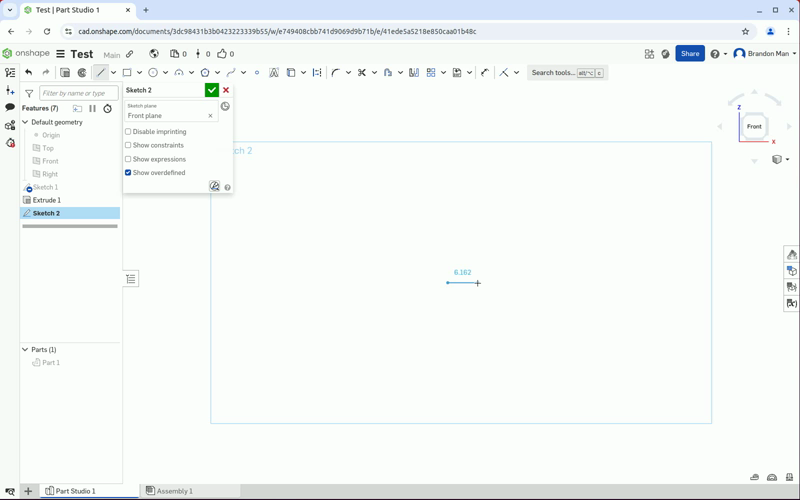
mouse_move(473, 282)
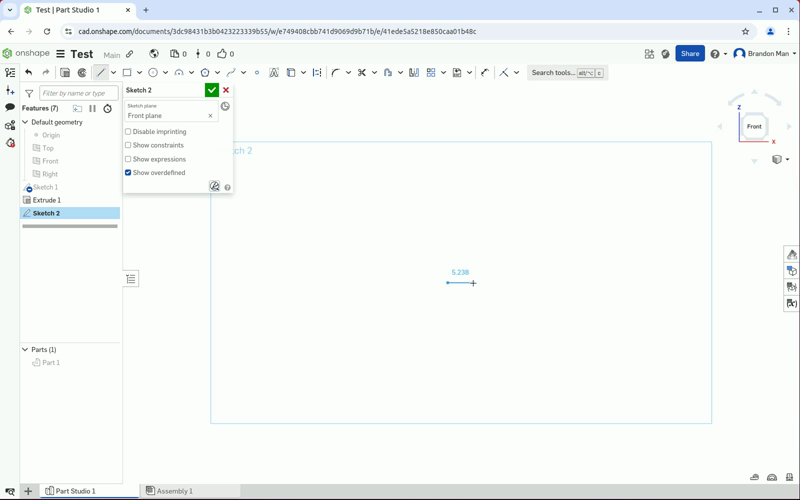
click(473, 282)
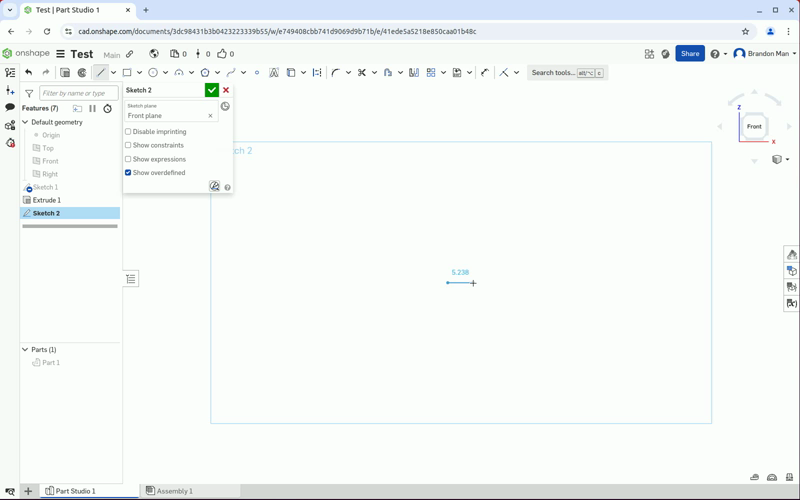
key_up(shift)
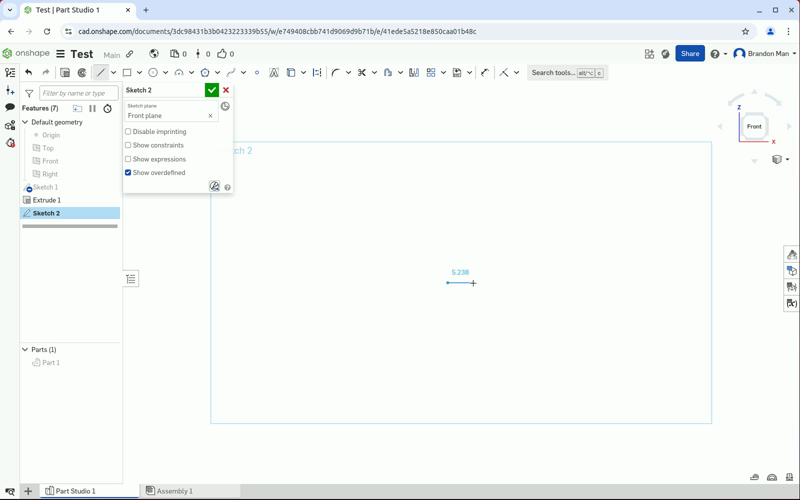
key_down(shift)
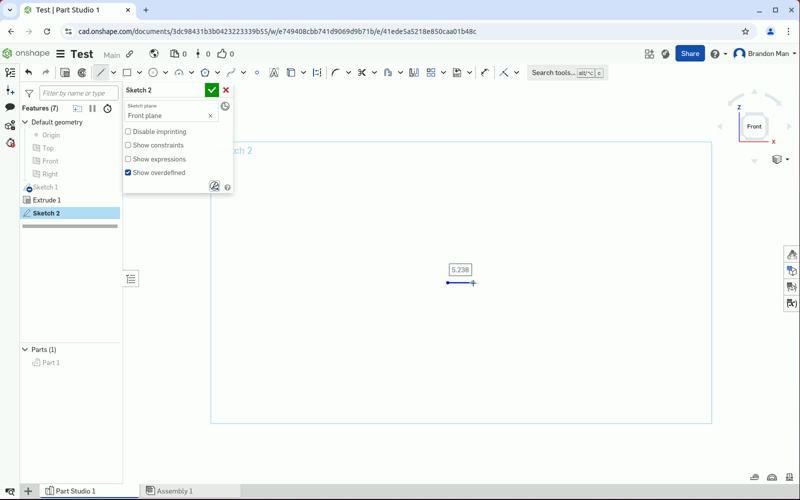
mouse_move(503, 282)
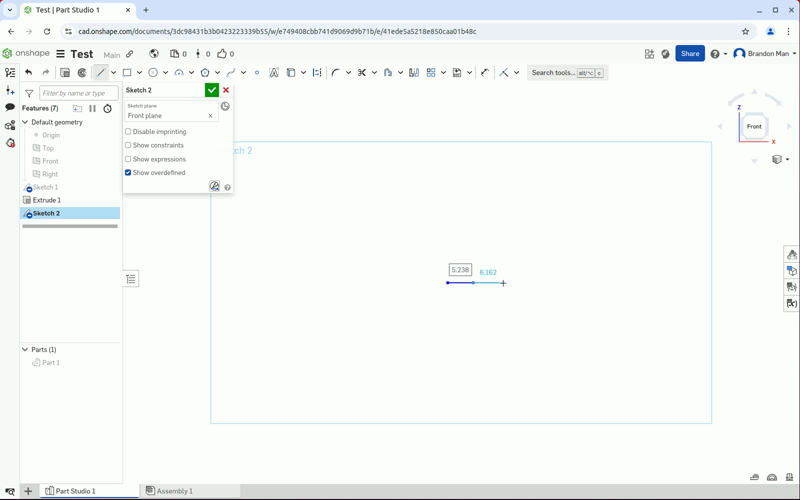
mouse_move(473, 265)
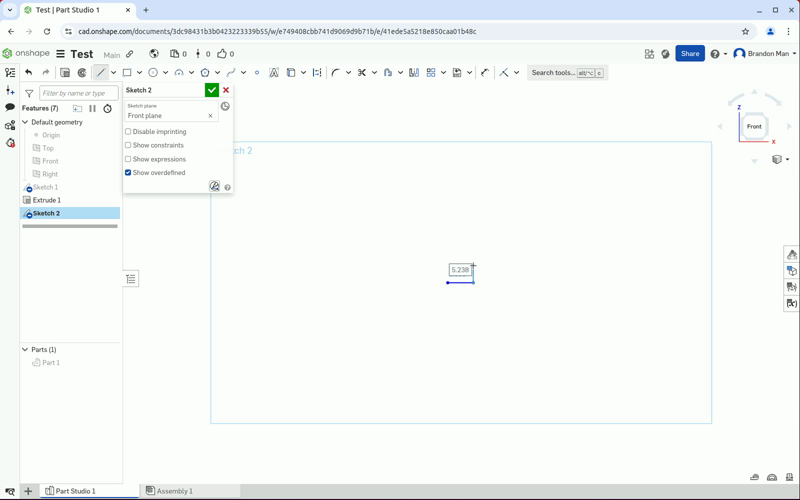
click(473, 265)
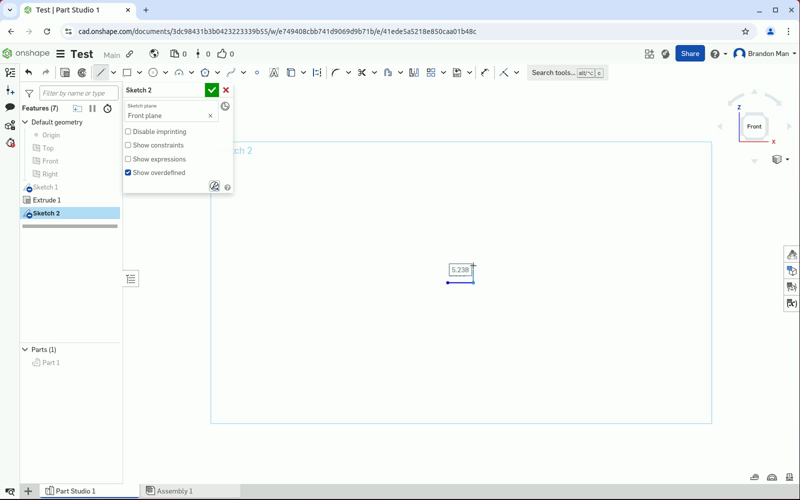
key_up(shift)
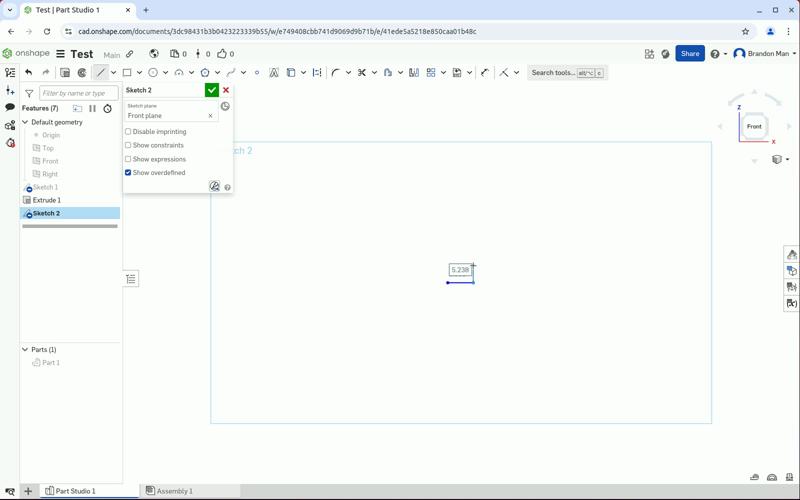
key_down(shift)
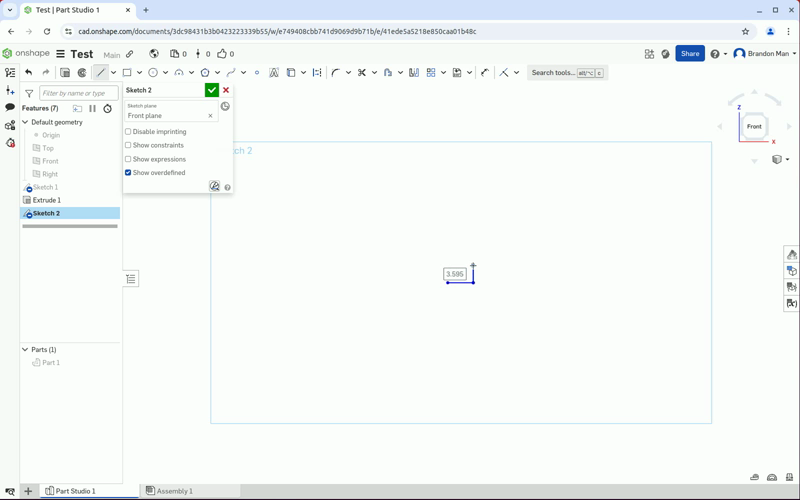
mouse_move(503, 265)
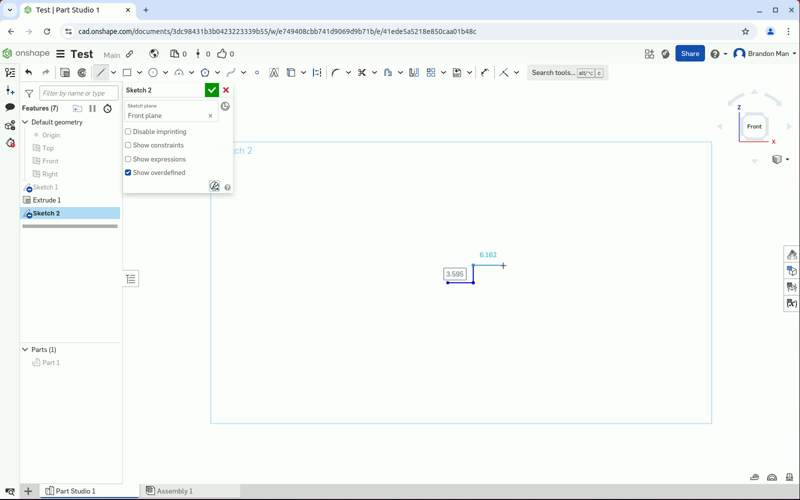
mouse_move(447, 265)
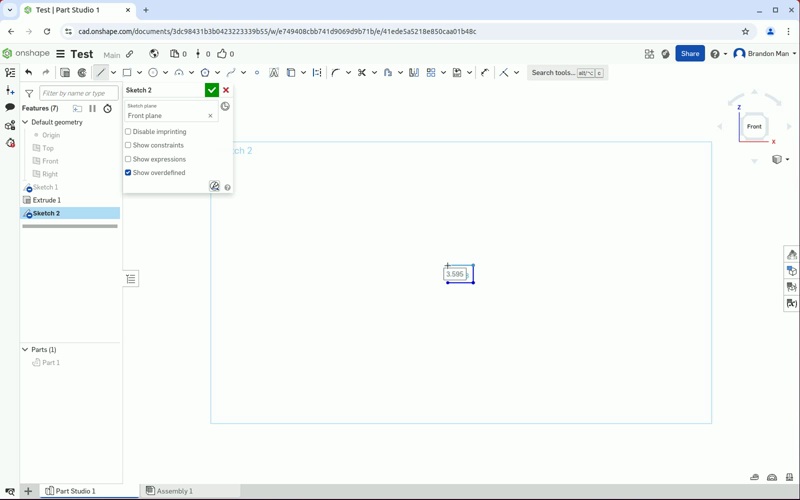
click(447, 265)
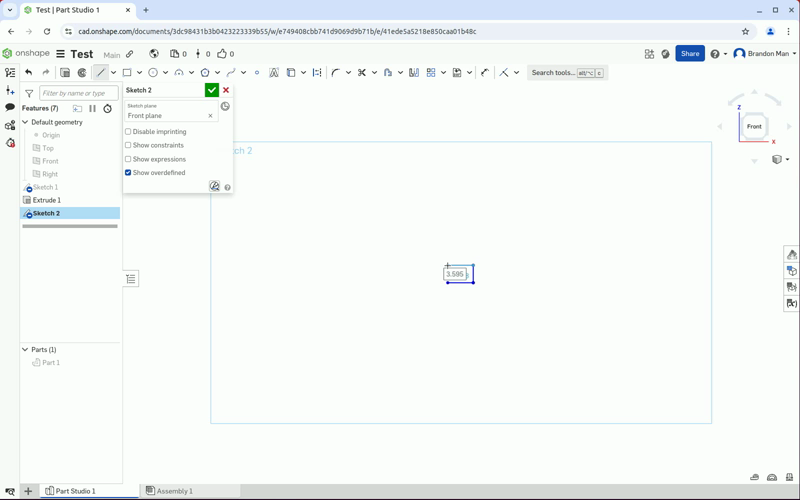
key_up(shift)
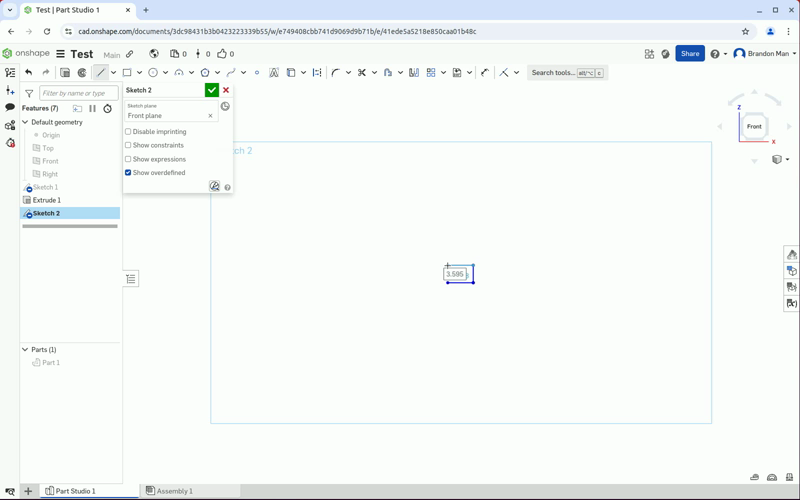
mouse_move(477, 265)
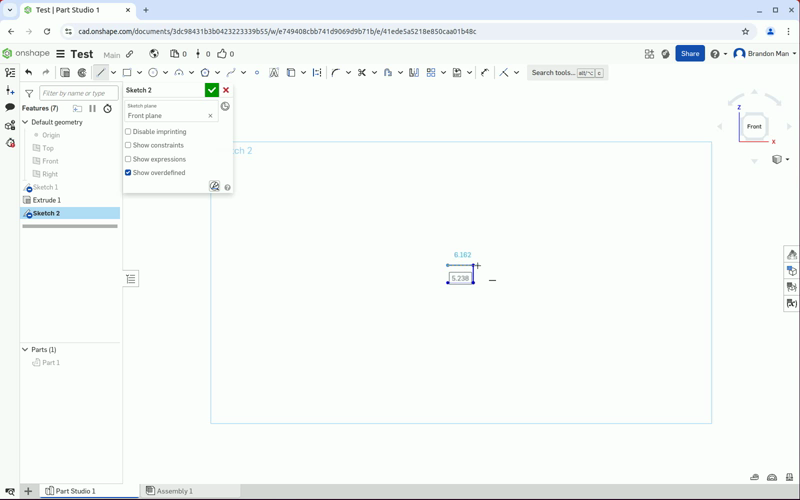
key_down(shift)
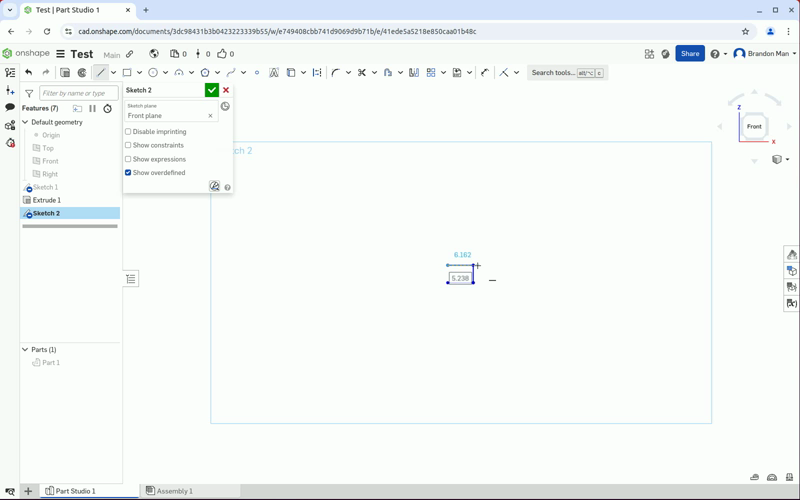
mouse_move(447, 282)
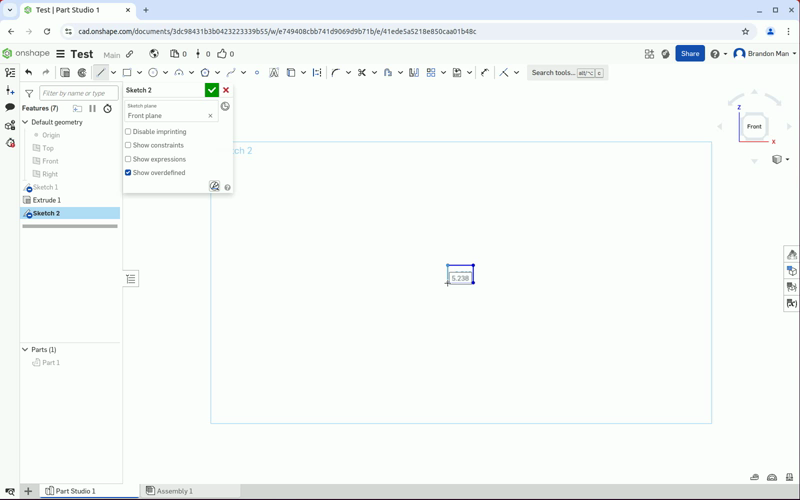
key_up(shift)
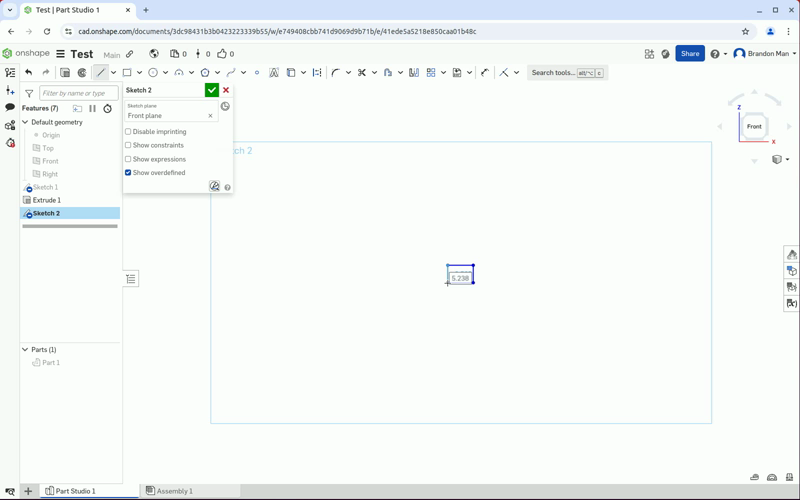
click(447, 282)
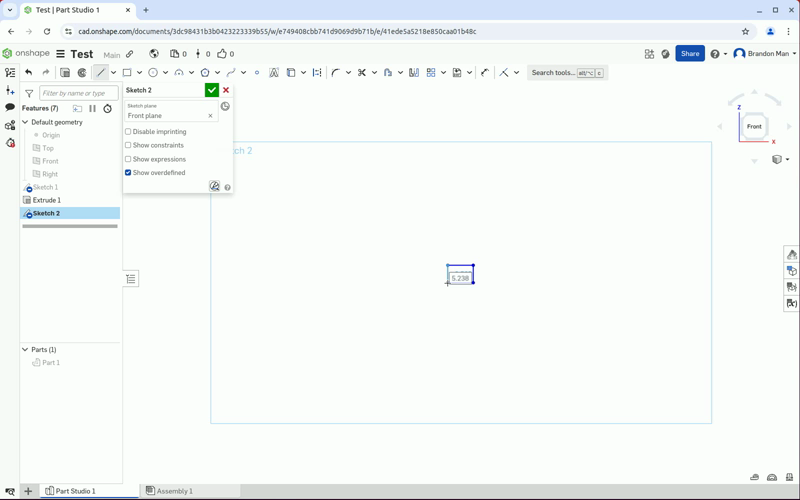
key(esc)
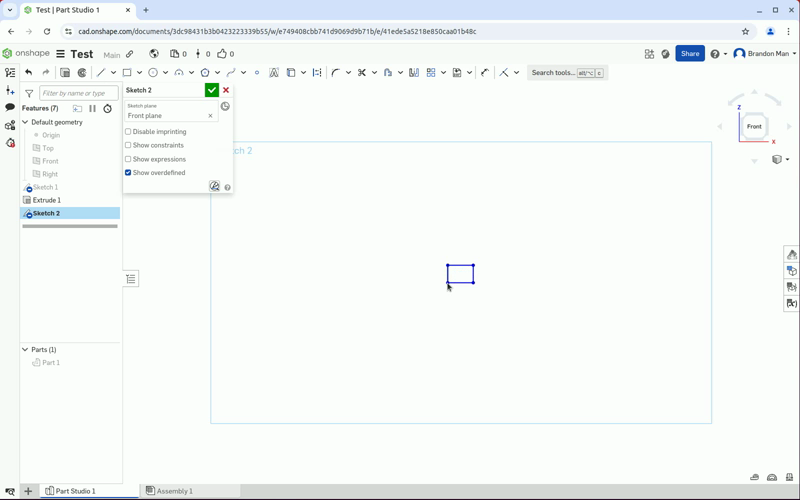
mouse_move(461, 272)
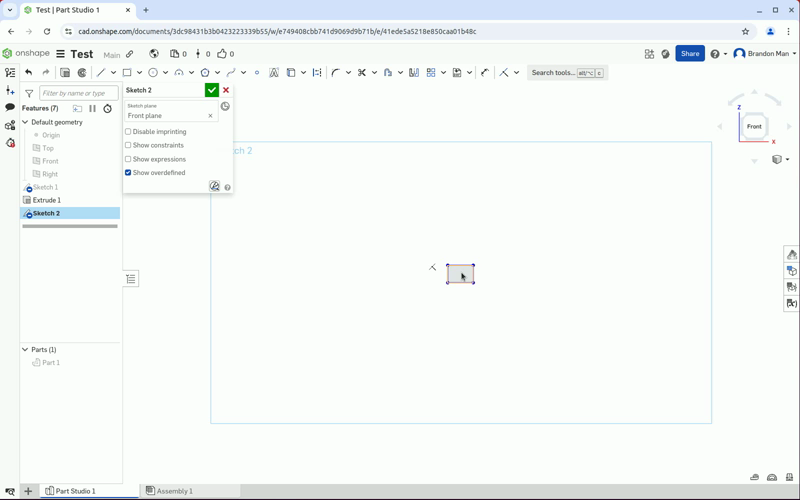
scroll(6)
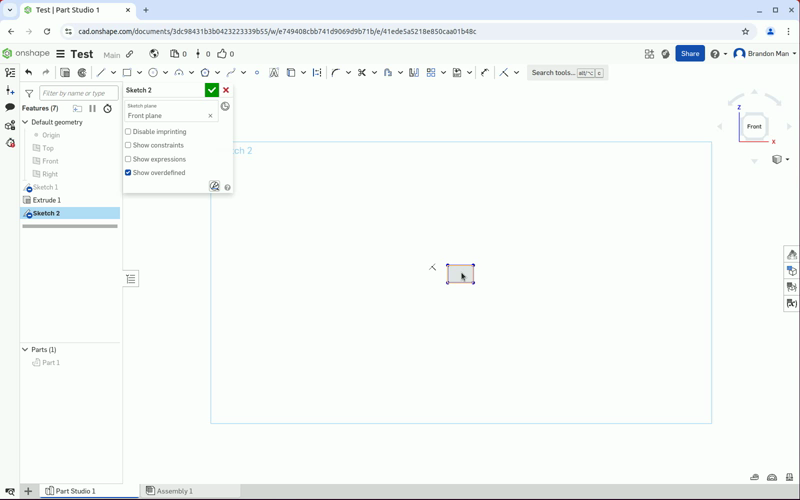
scroll(6)
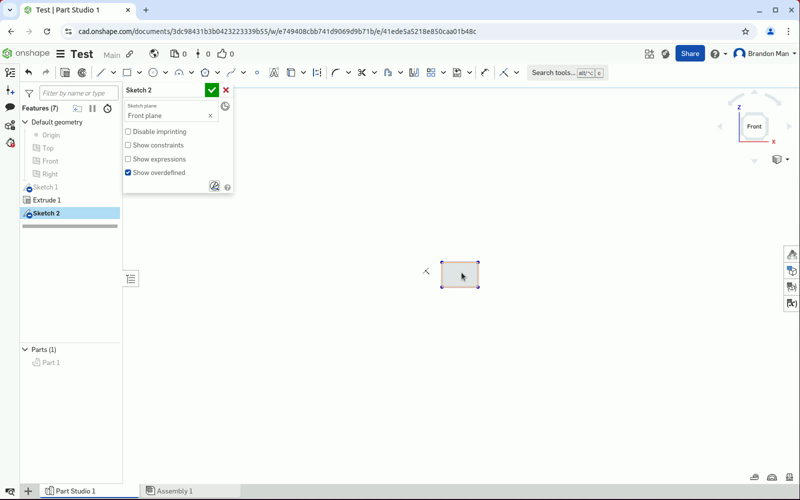
scroll(6)
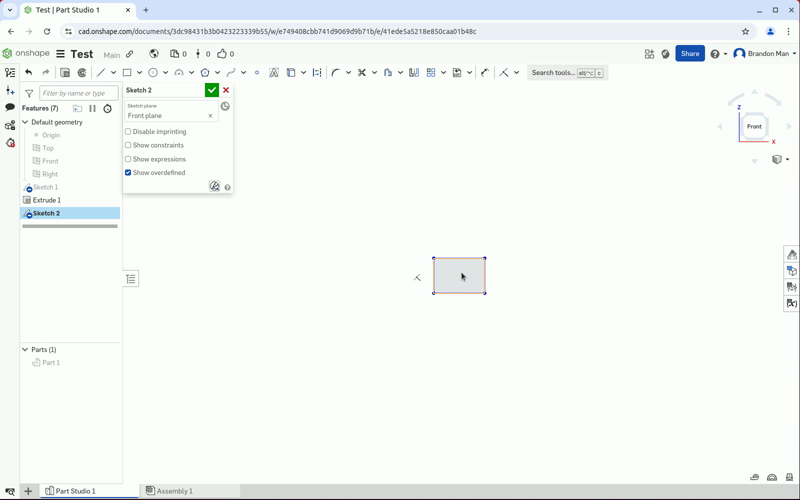
scroll(6)
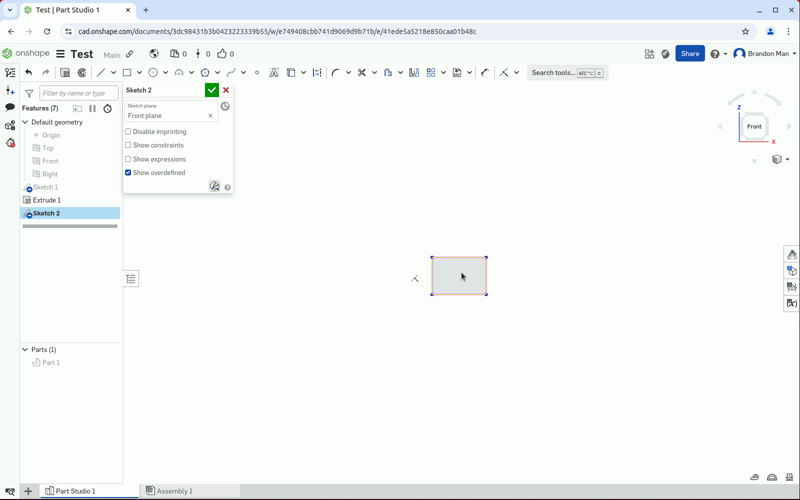
scroll(6)
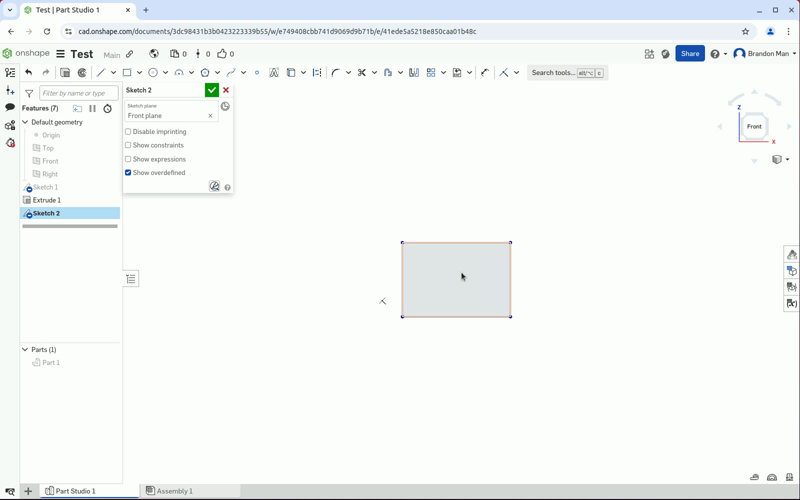
scroll(6)
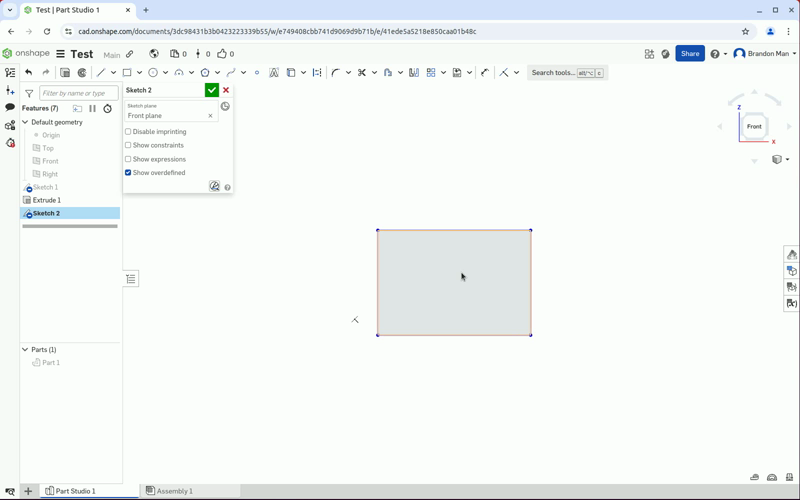
scroll(6)
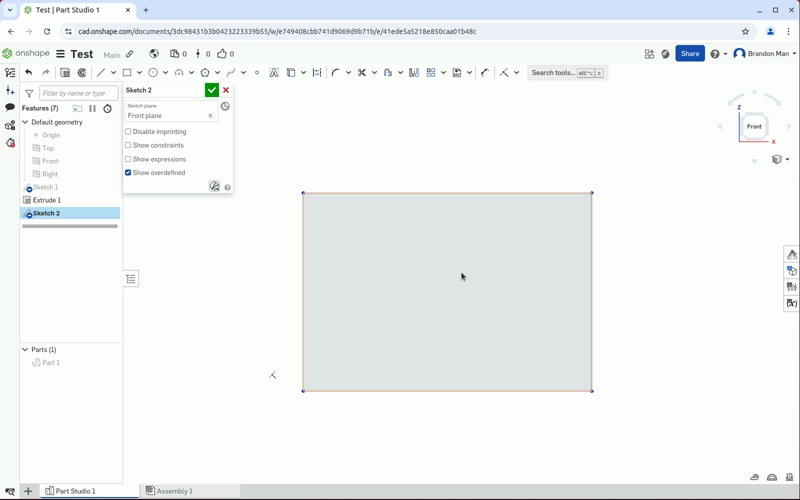
click(461, 272)
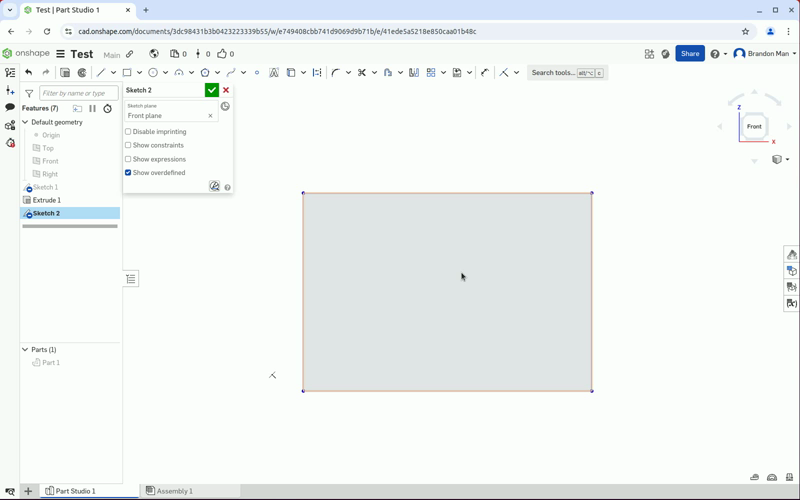
scroll(-6)
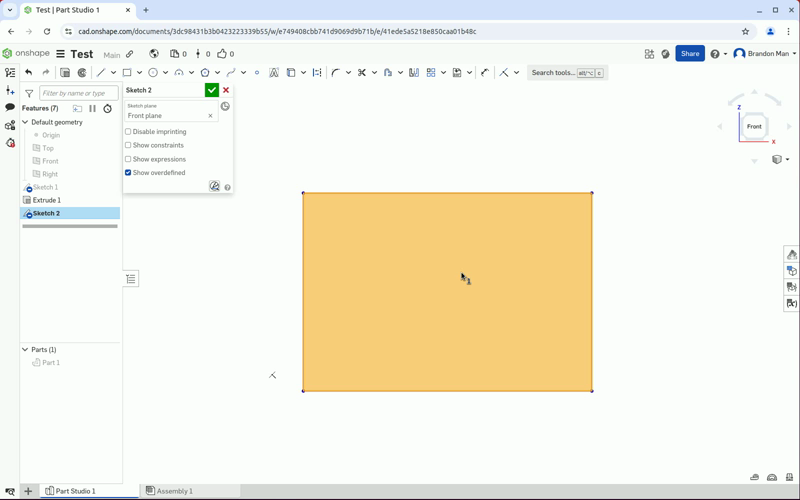
scroll(-6)
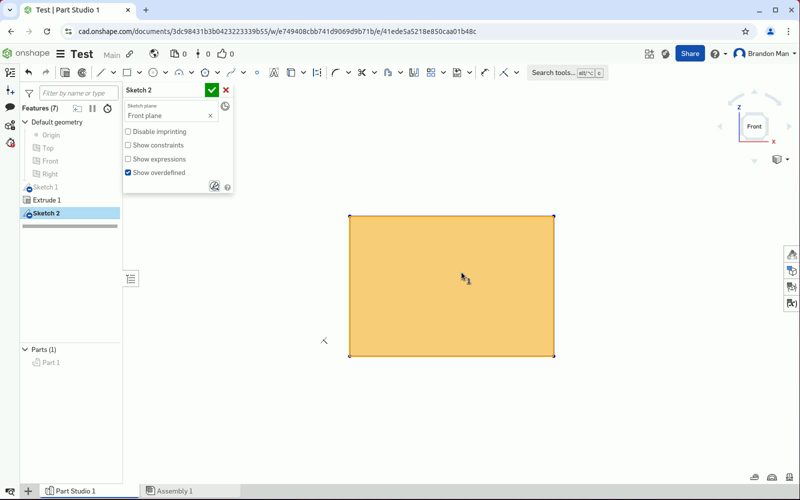
scroll(-6)
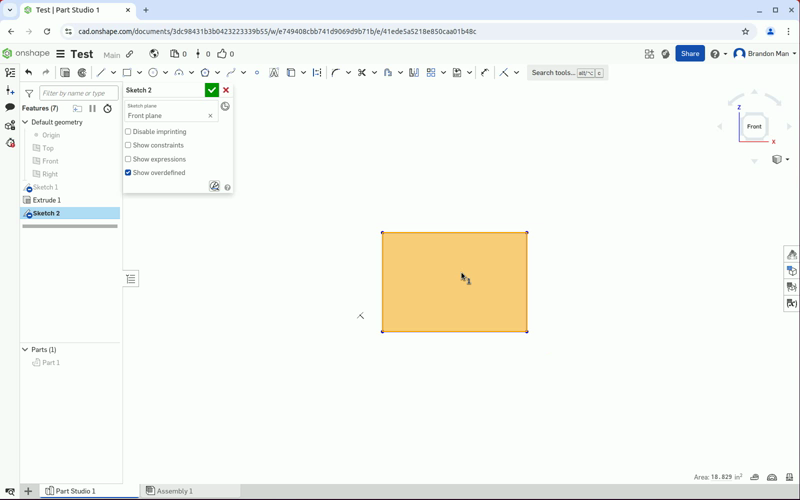
scroll(-6)
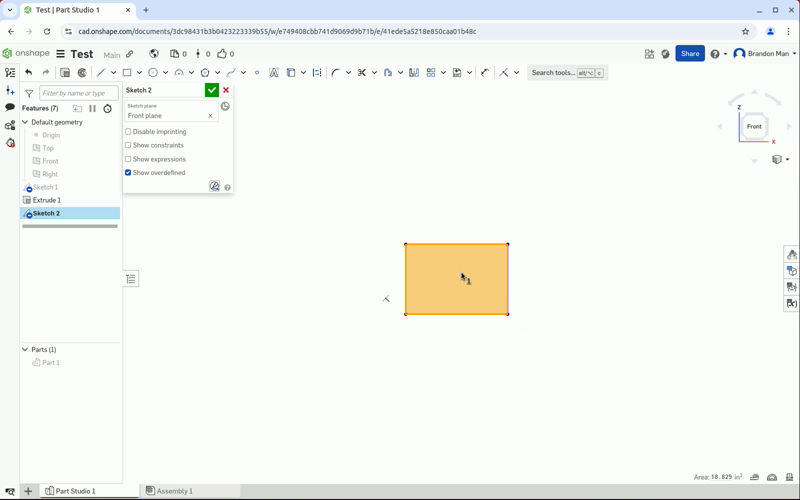
scroll(-6)
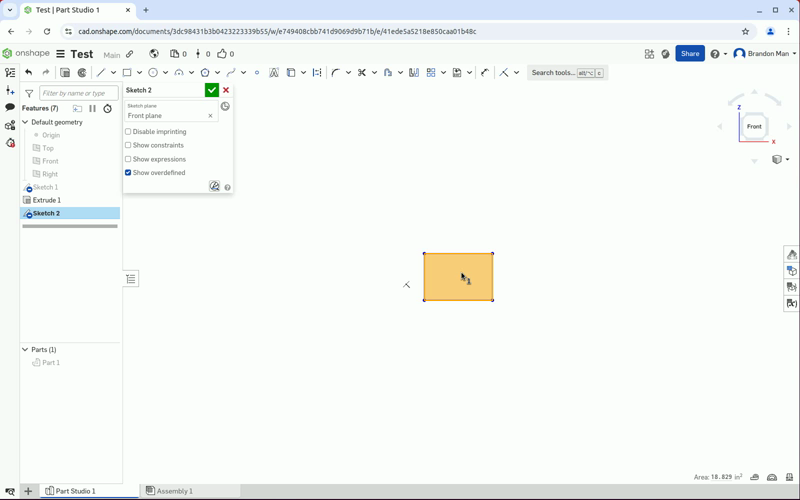
scroll(-6)
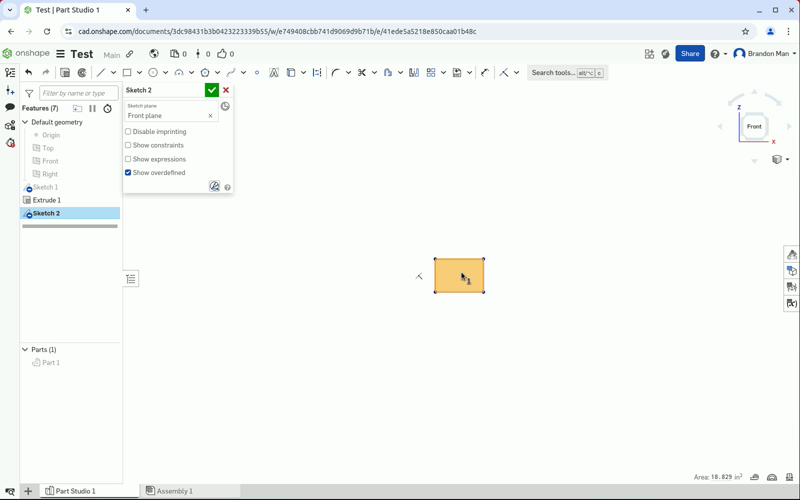
scroll(-6)
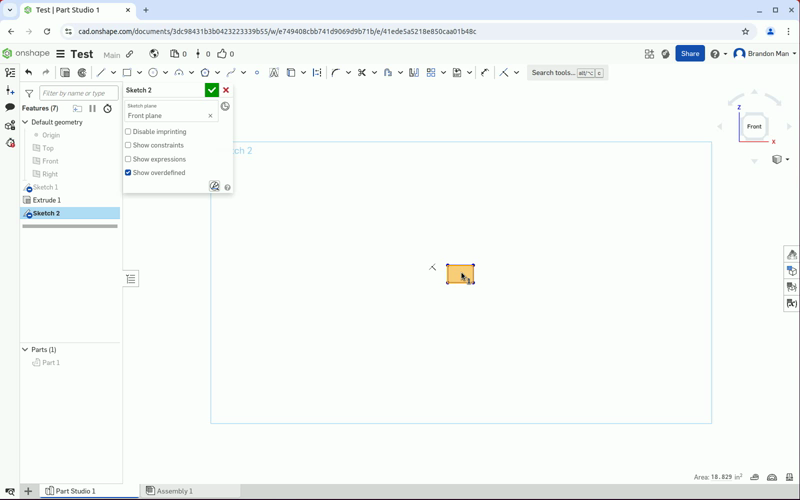
mouse_move(73, 352)
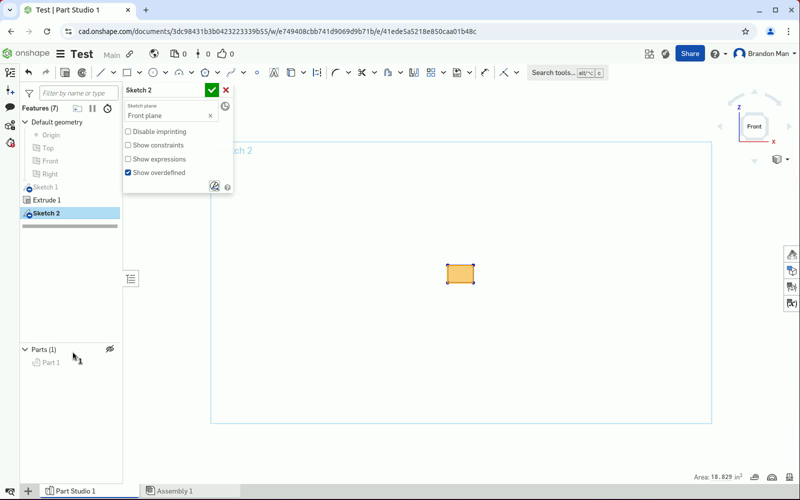
key(shift+y)
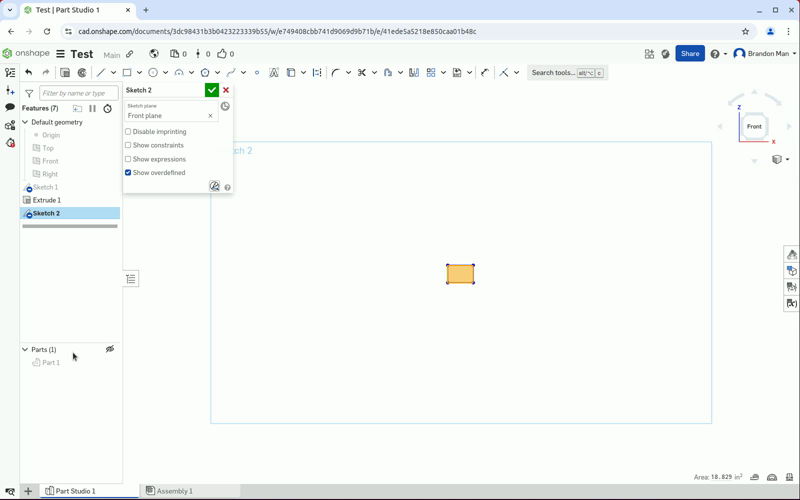
key(shift+e)
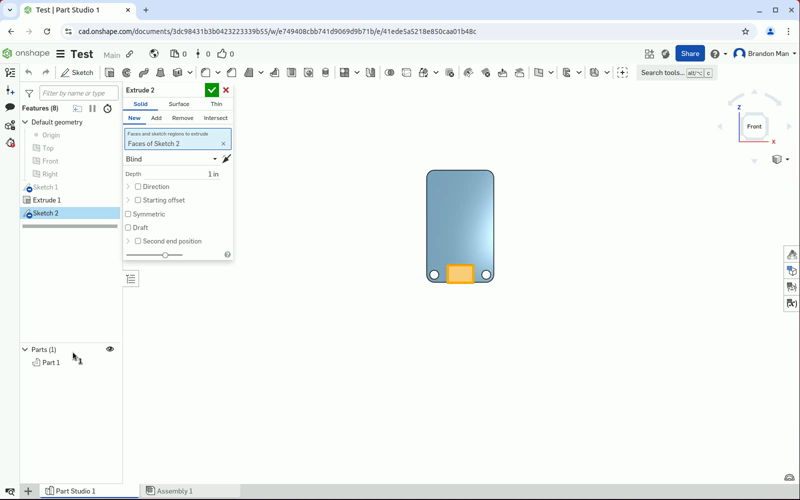
mouse_move(143, 106)
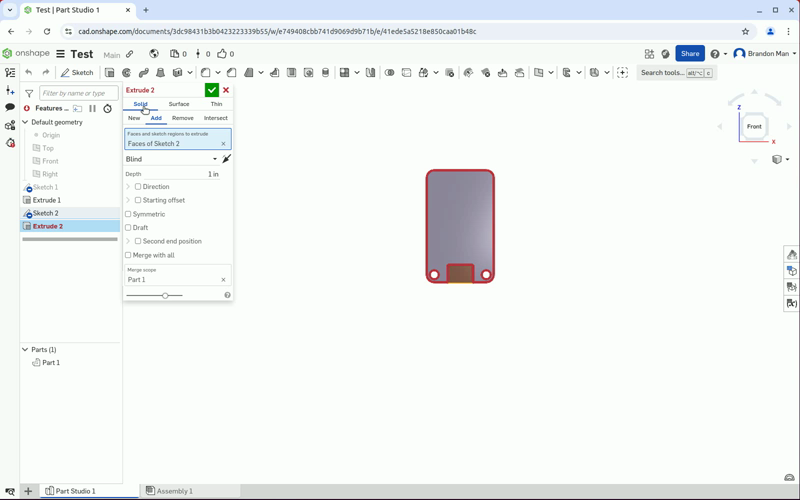
click(143, 106)
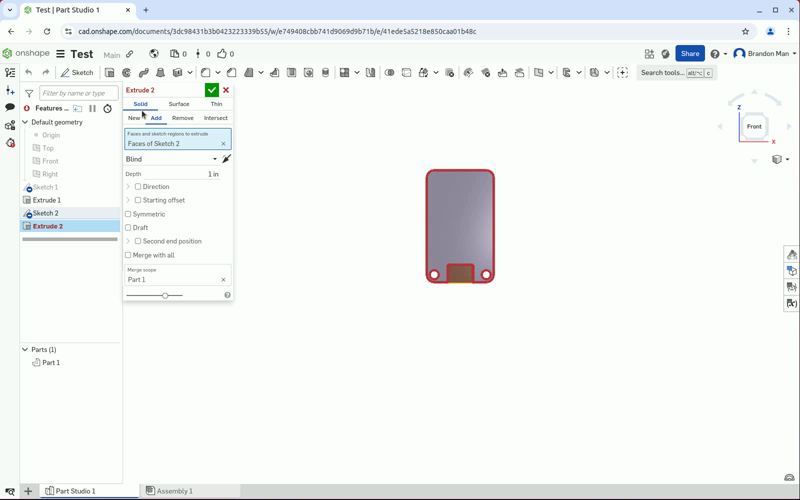
mouse_move(137, 120)
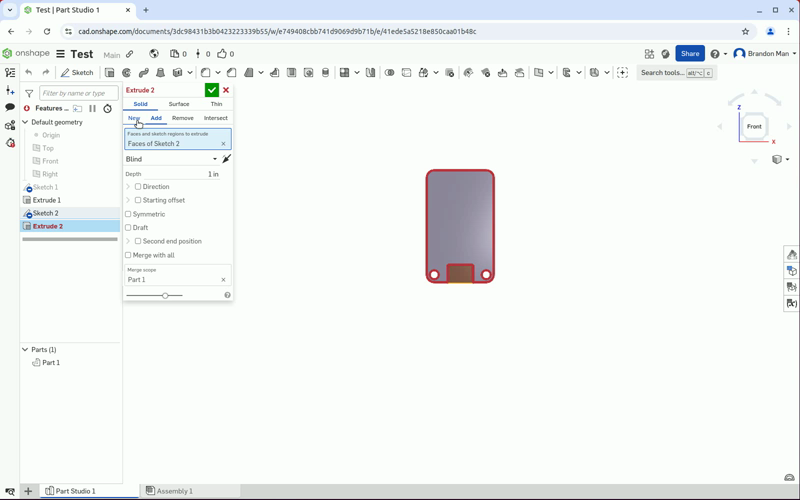
click(137, 120)
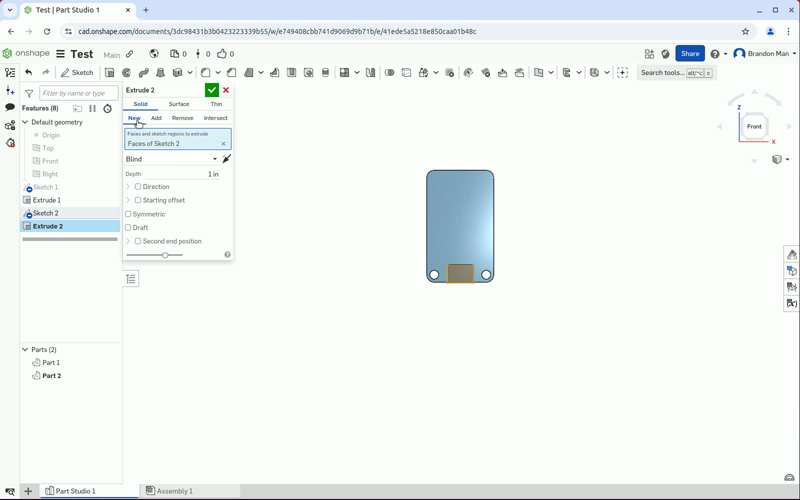
key(tab, 4)
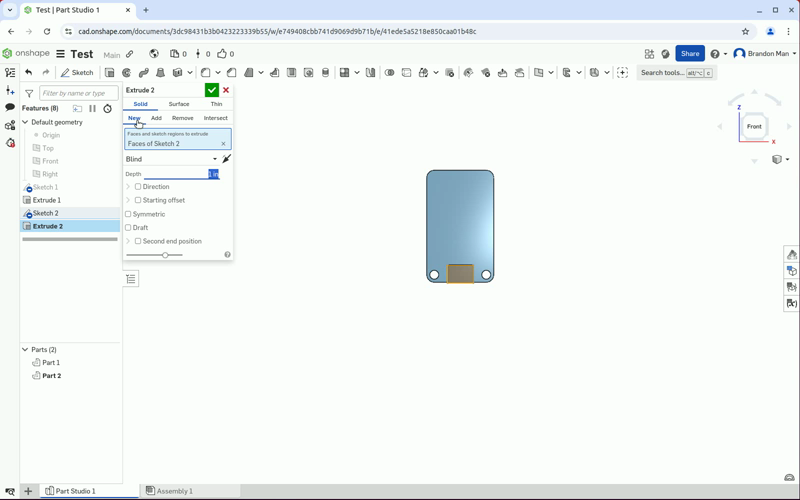
text(-0.963)
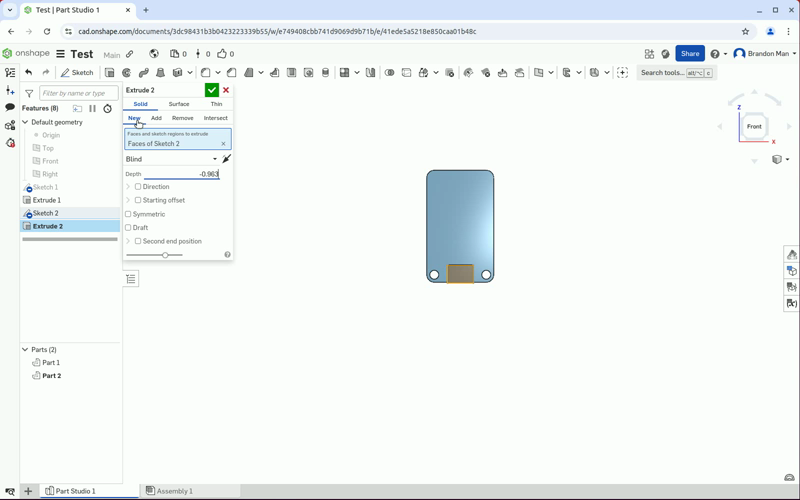
key(enter)
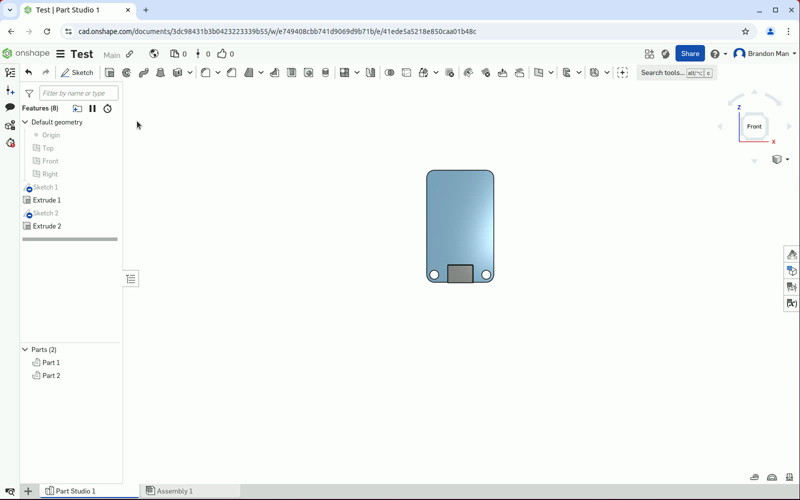
key(shift+h)
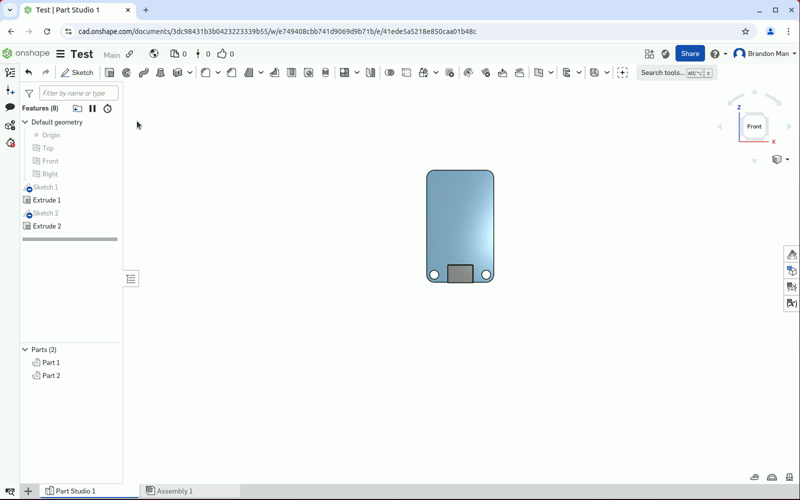
key(shift+h)
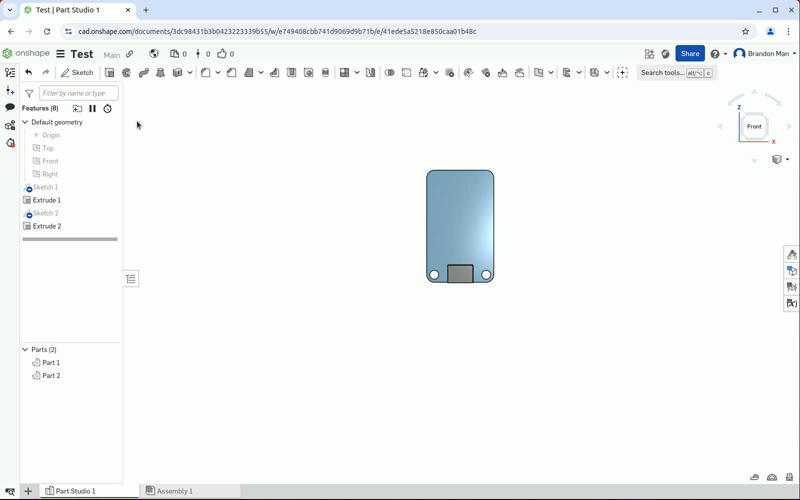
mouse_move(73, 189)
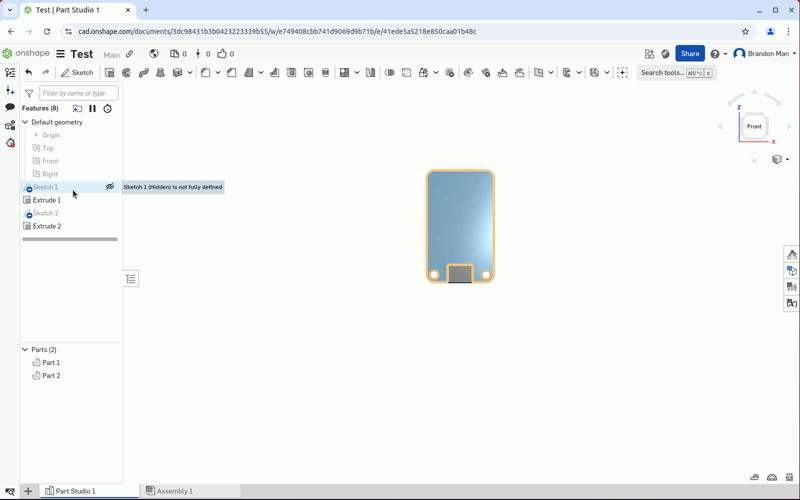
click(73, 189)
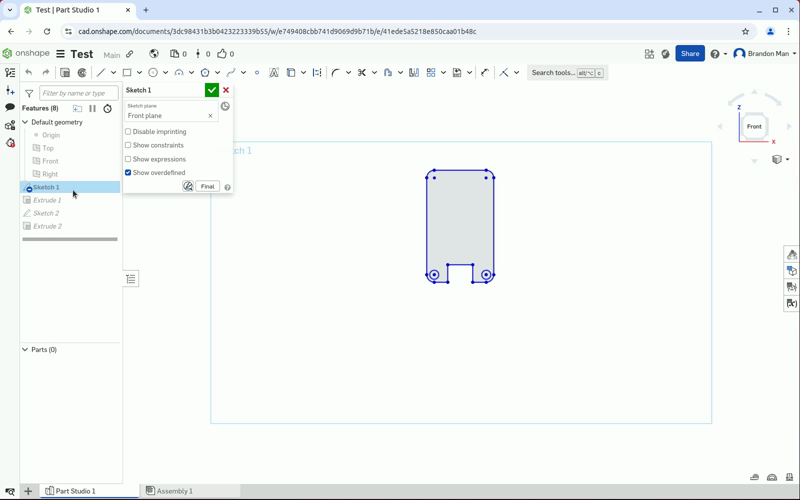
mouse_move(229, 92)
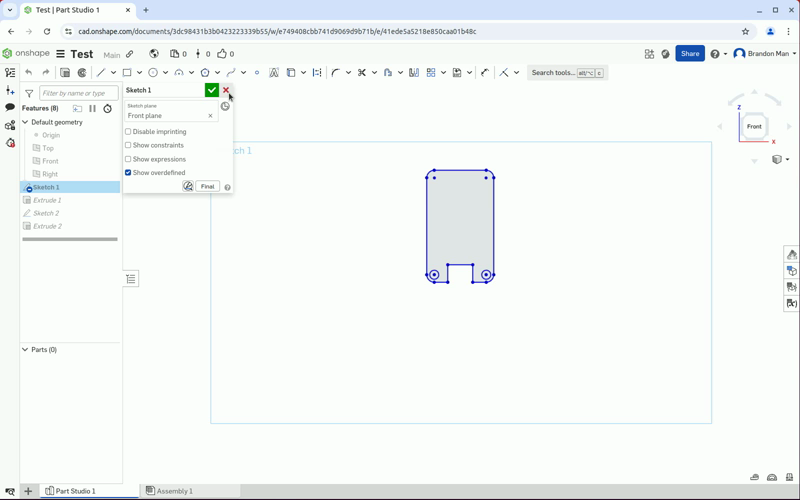
click(229, 92)
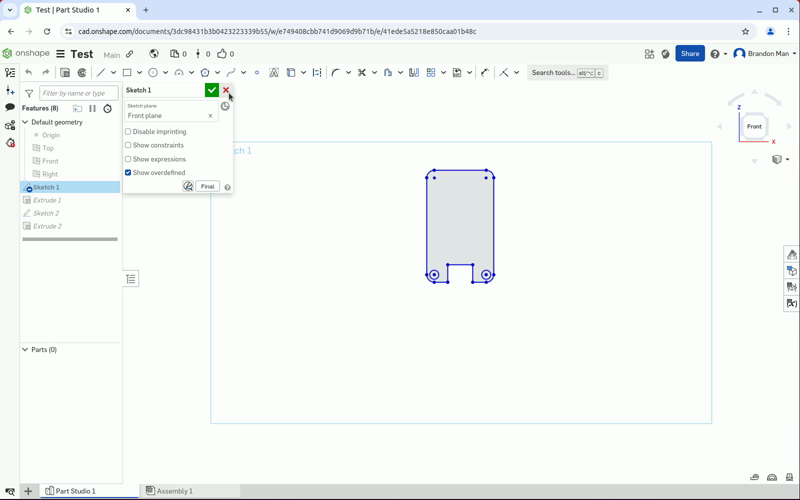
key(shift+s)
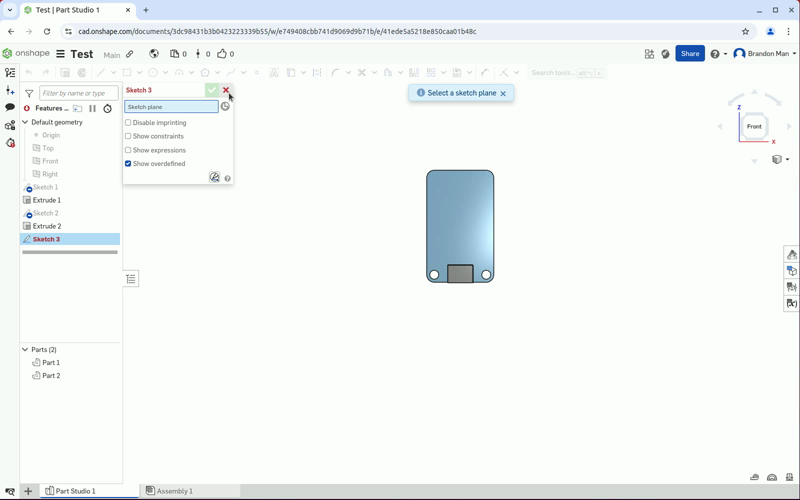
mouse_move(73, 163)
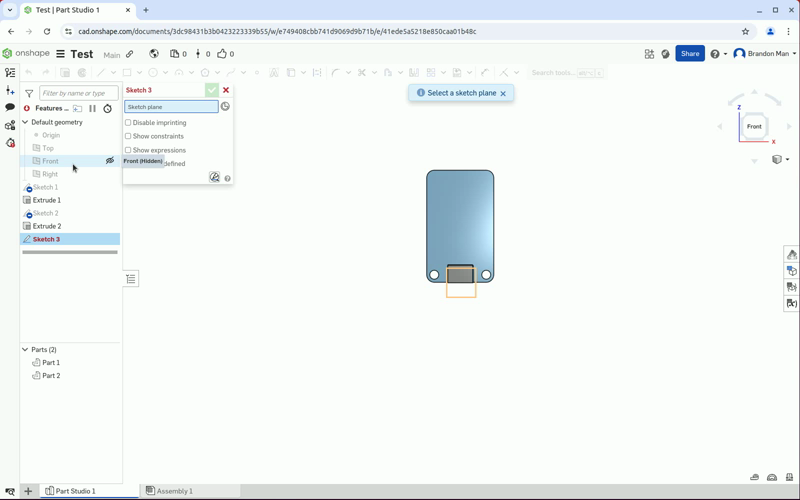
click(73, 163)
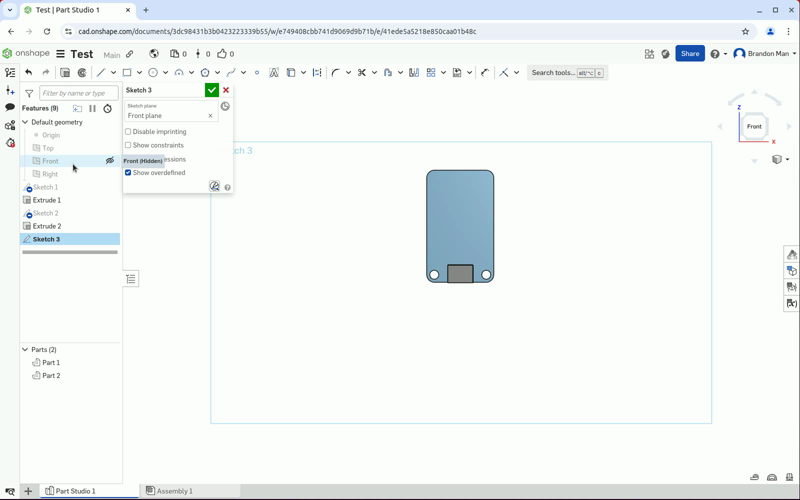
mouse_move(73, 352)
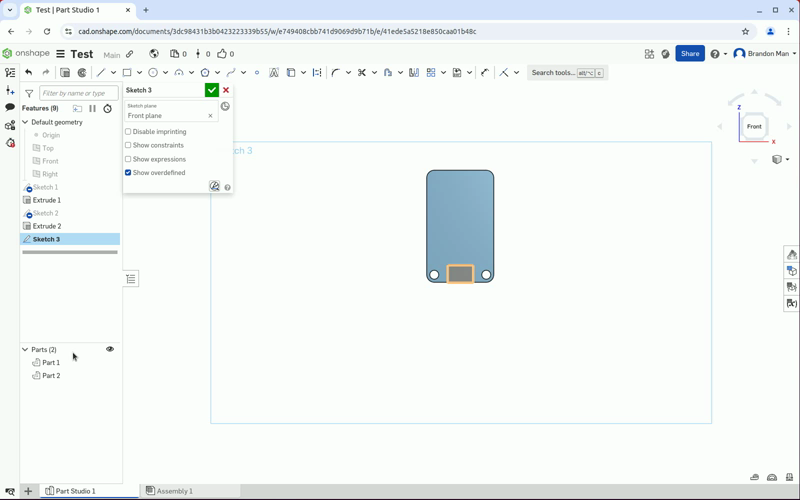
key(y)
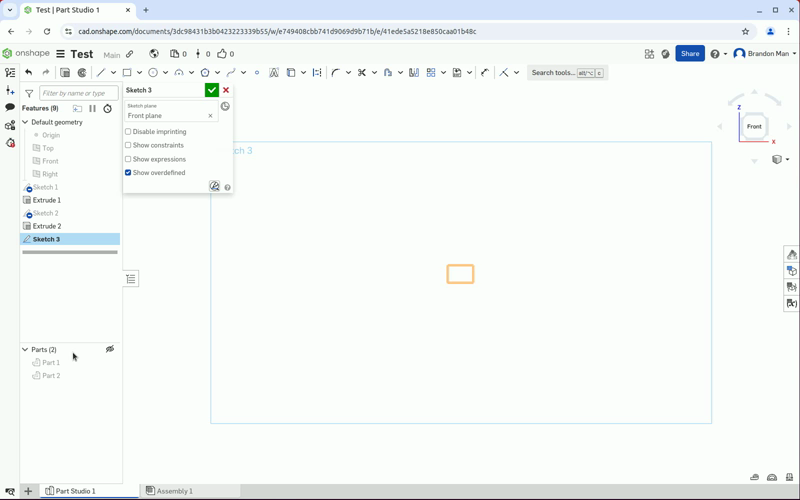
key(l)
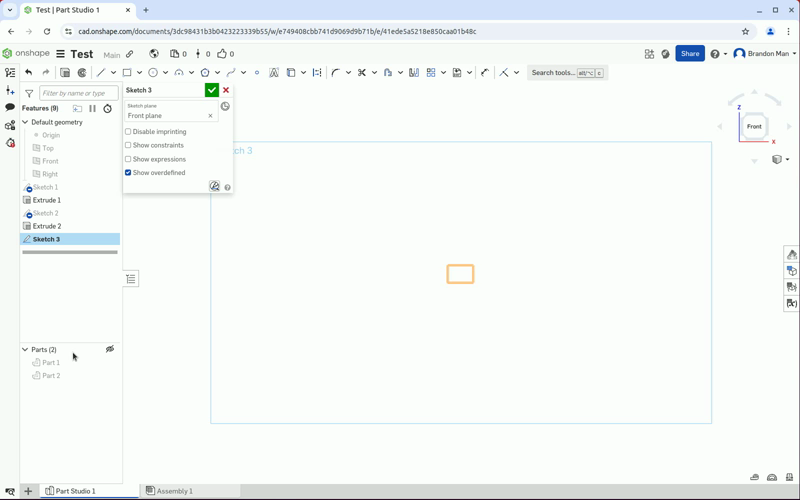
key_down(shift)
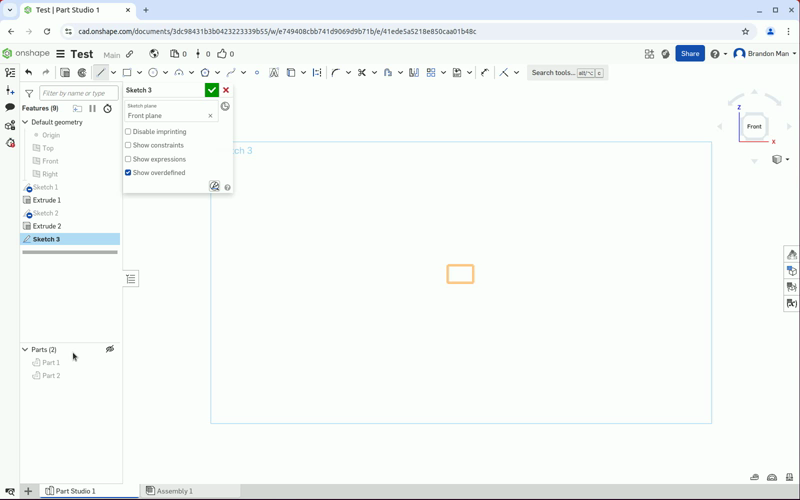
mouse_move(447, 282)
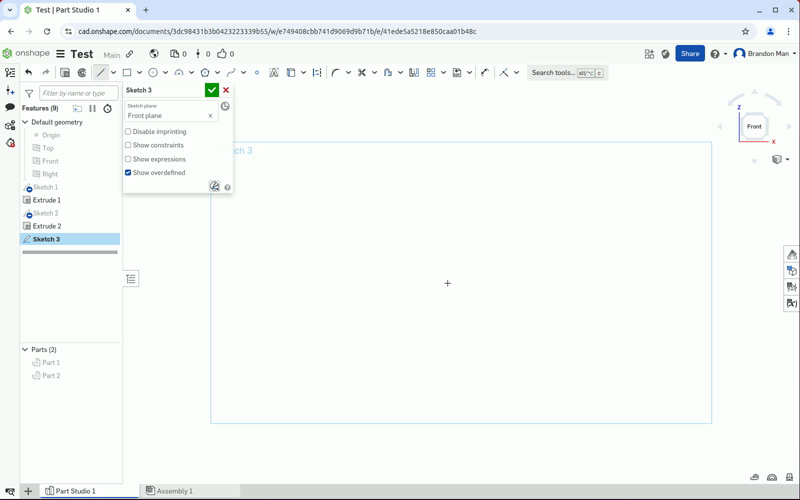
click(447, 282)
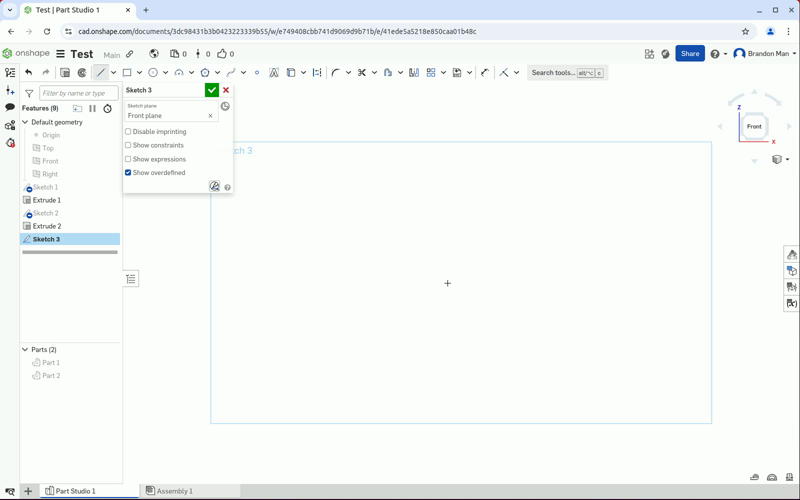
key_up(shift)
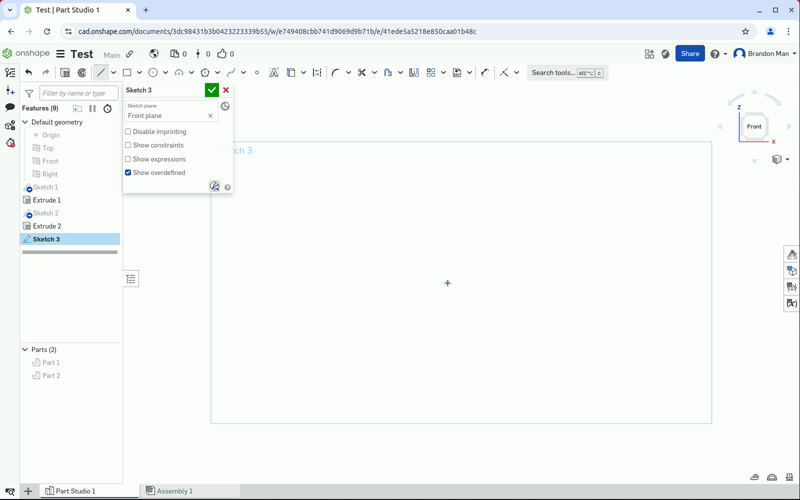
key_down(shift)
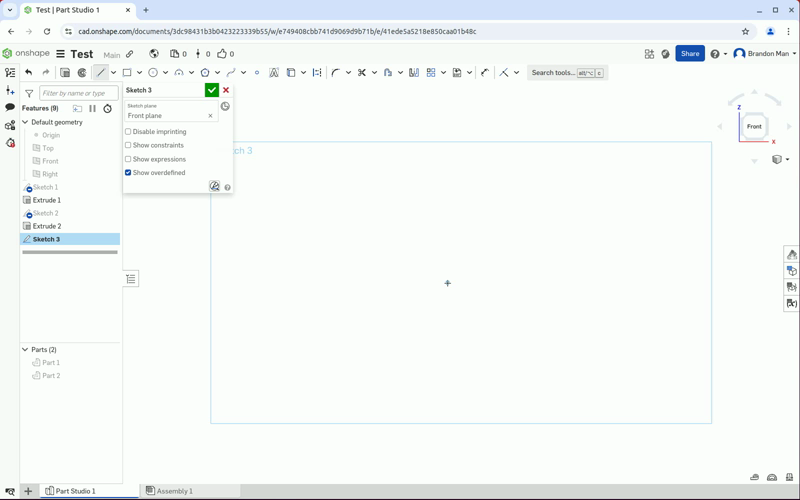
mouse_move(477, 282)
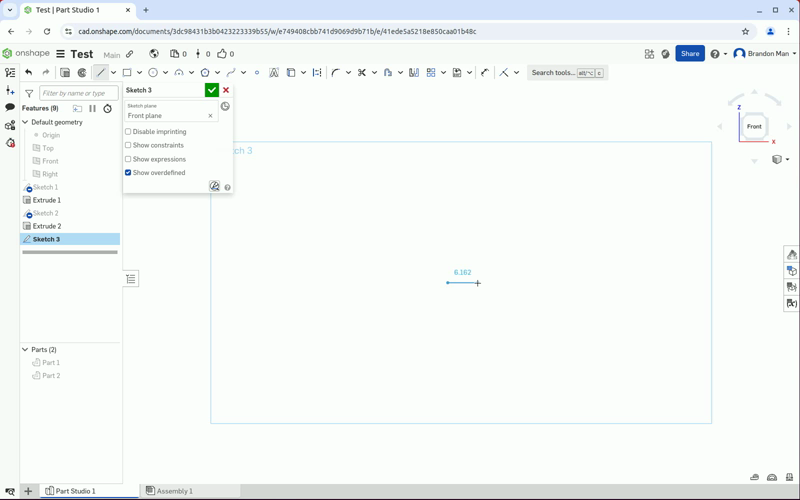
mouse_move(473, 282)
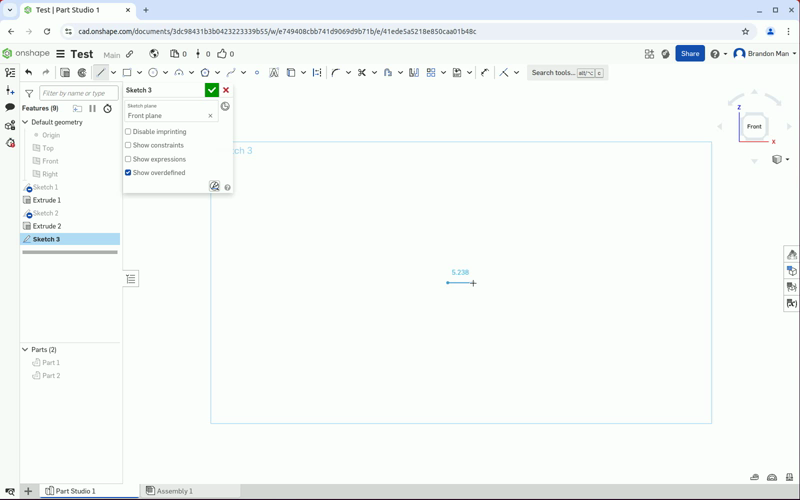
click(473, 282)
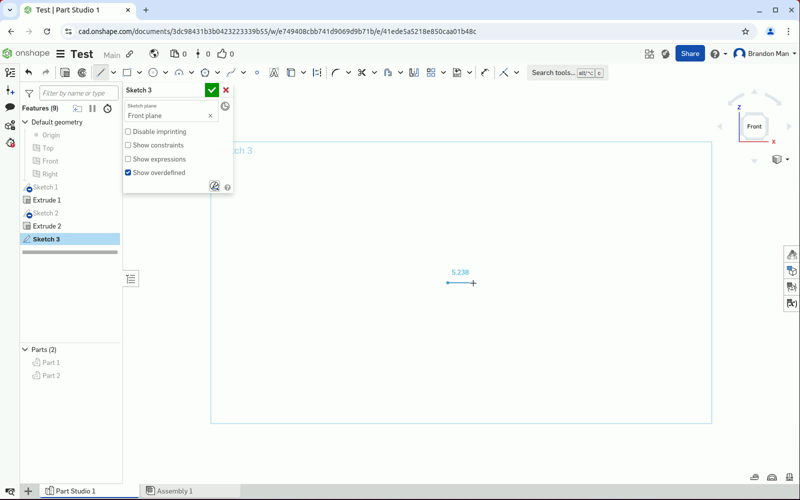
key_up(shift)
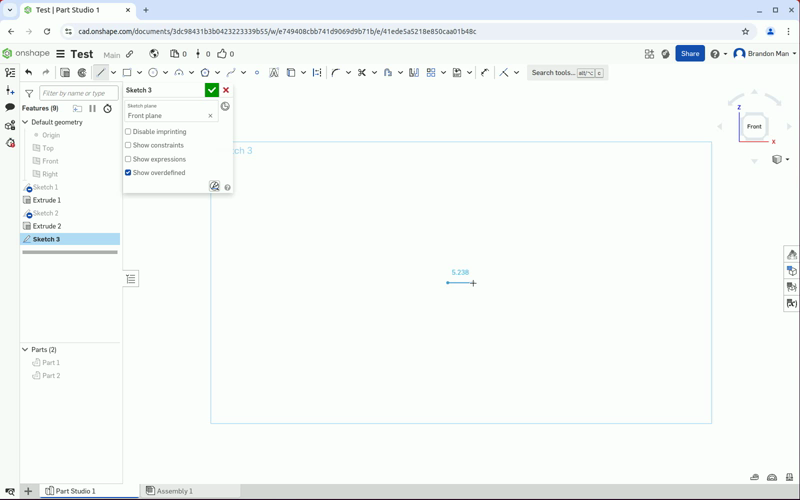
key_down(shift)
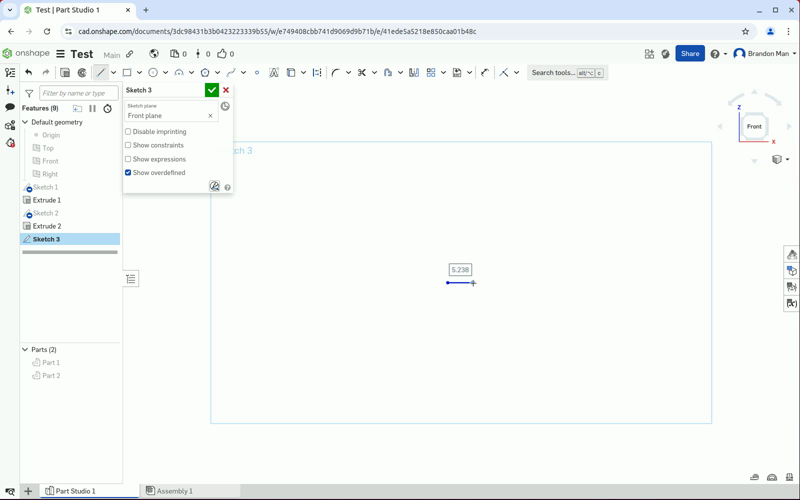
mouse_move(503, 282)
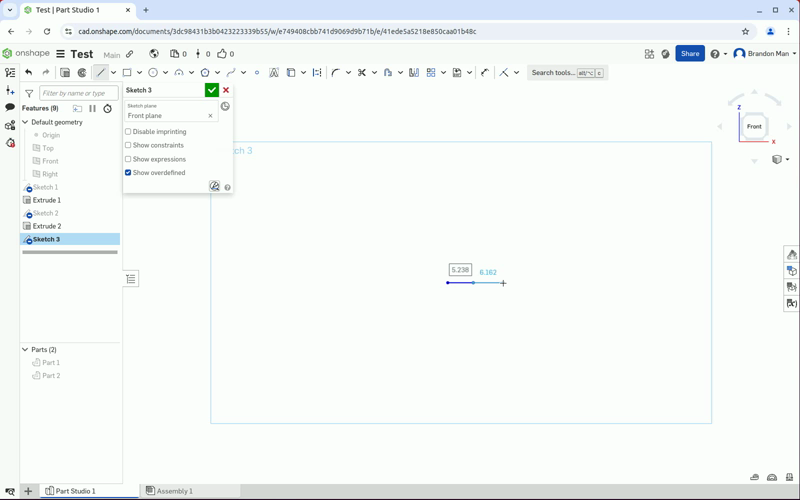
mouse_move(473, 265)
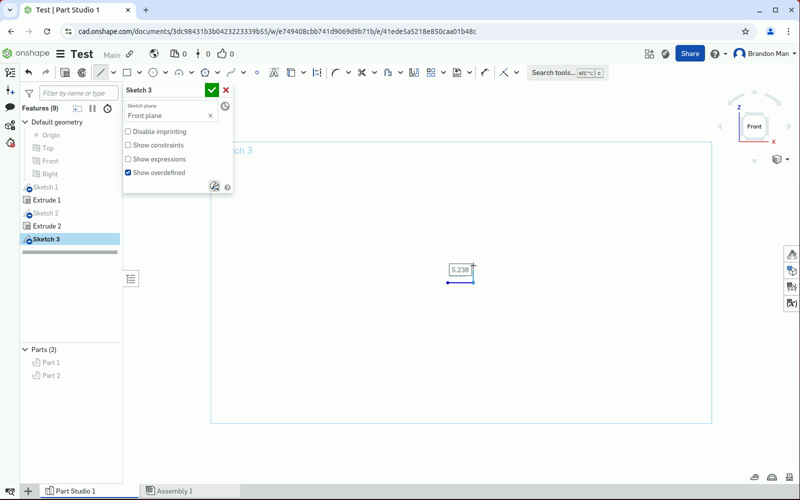
click(473, 265)
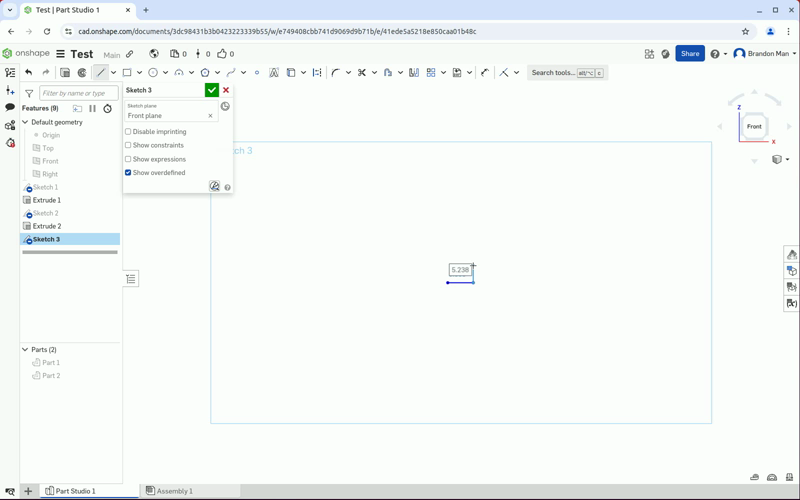
key_up(shift)
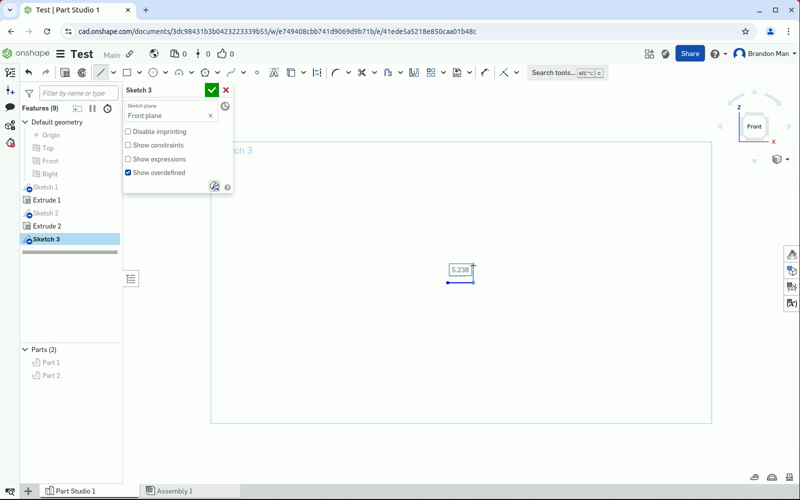
key_down(shift)
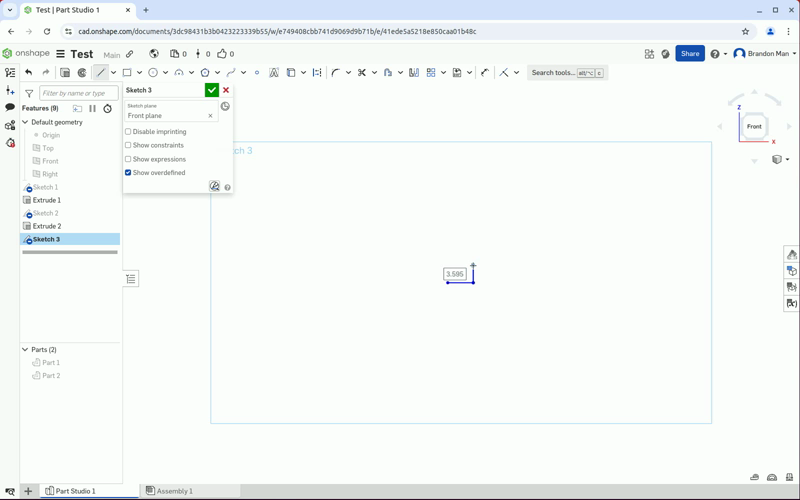
mouse_move(503, 265)
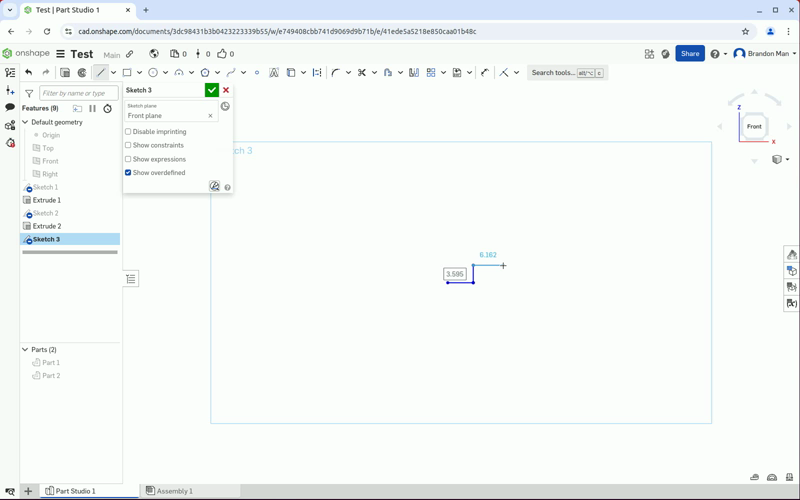
mouse_move(447, 265)
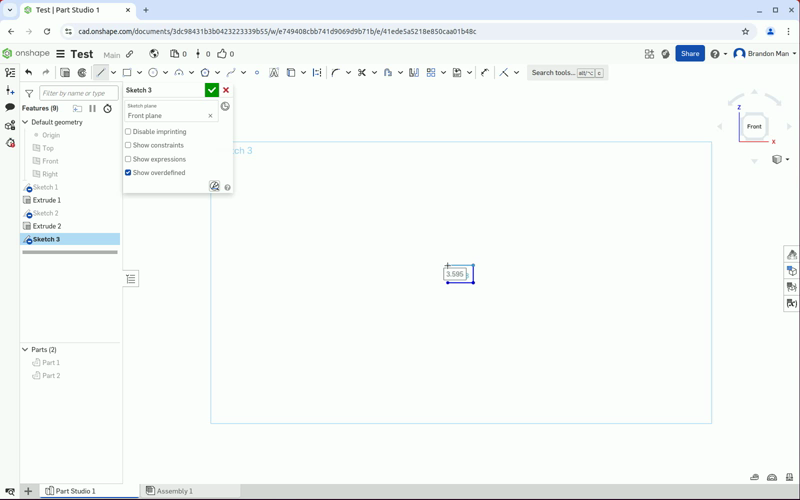
click(447, 265)
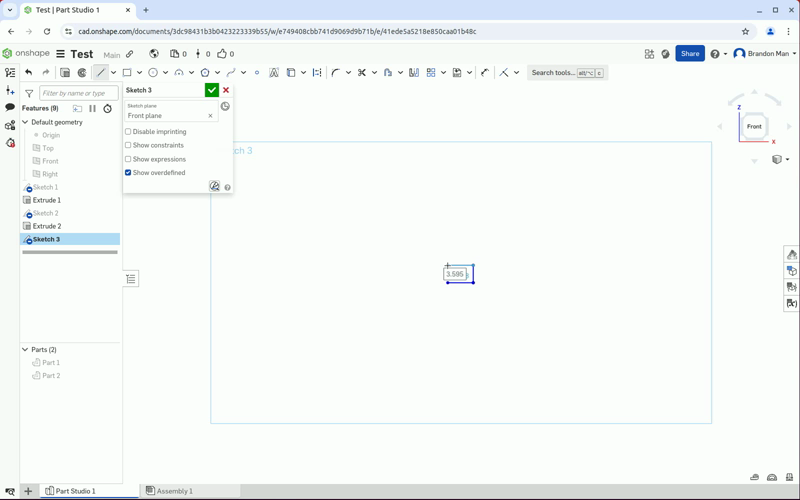
key_up(shift)
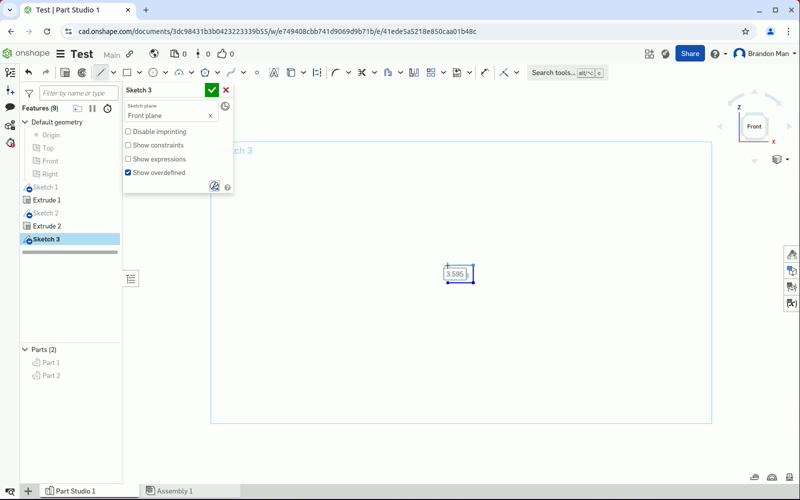
mouse_move(477, 265)
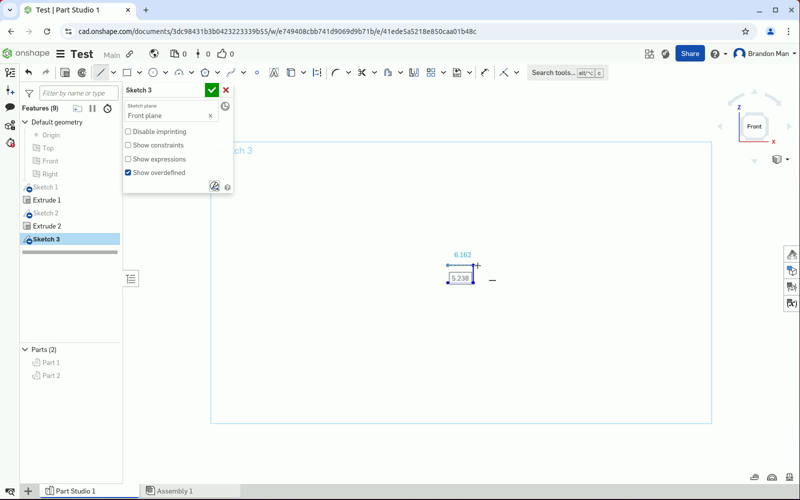
key_down(shift)
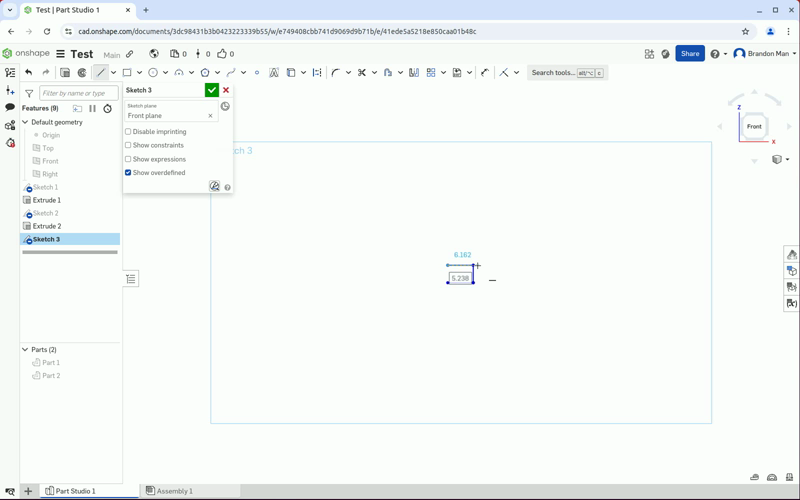
mouse_move(447, 282)
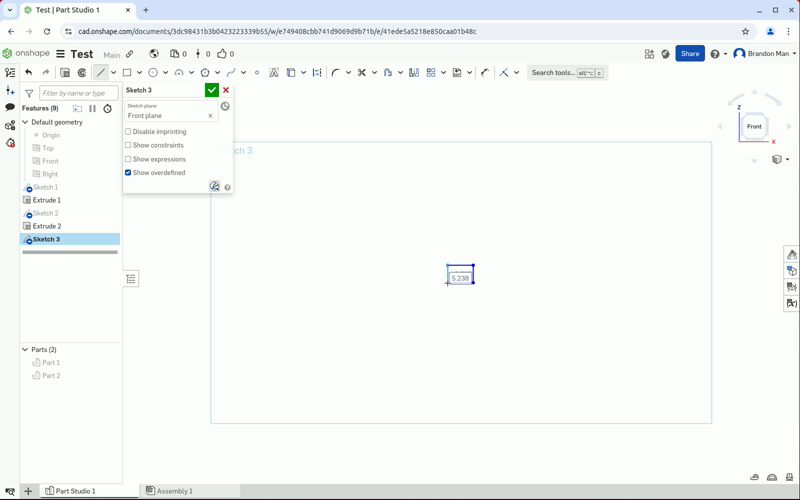
key_up(shift)
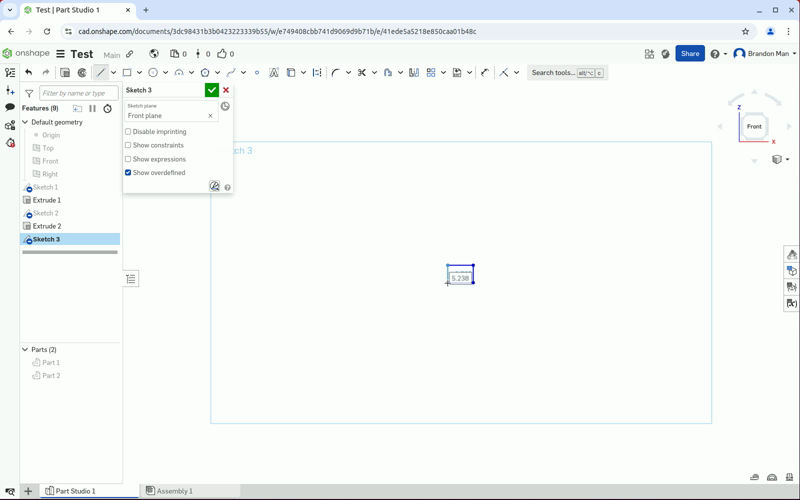
click(447, 282)
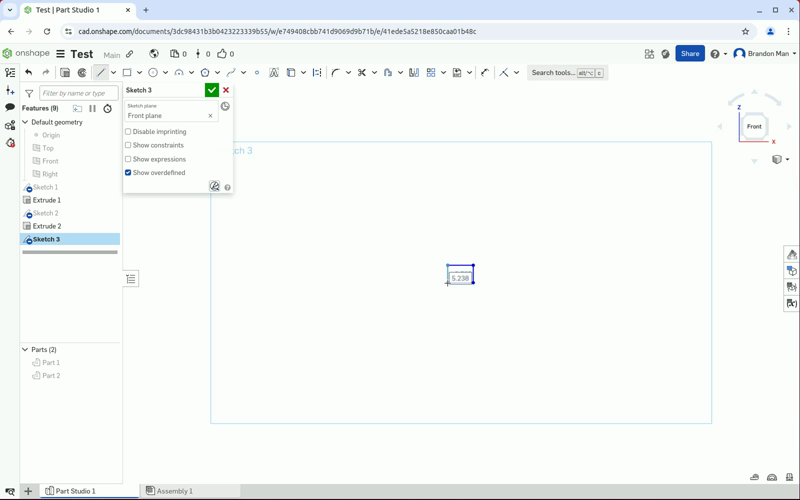
key(esc)
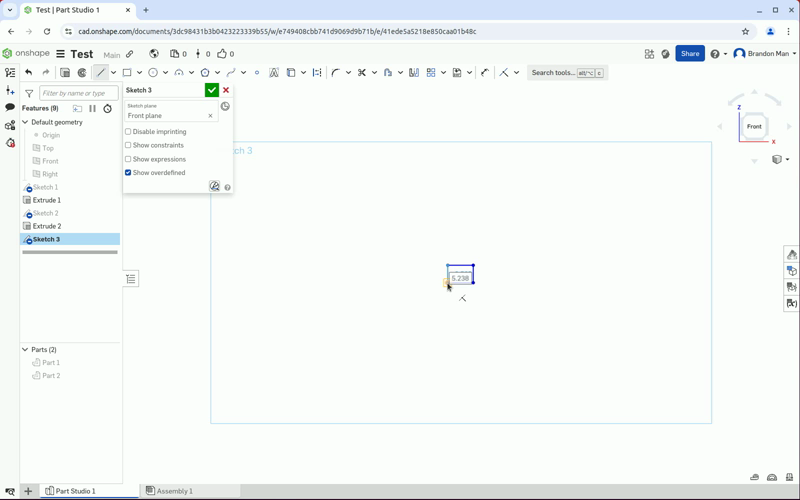
mouse_move(456, 267)
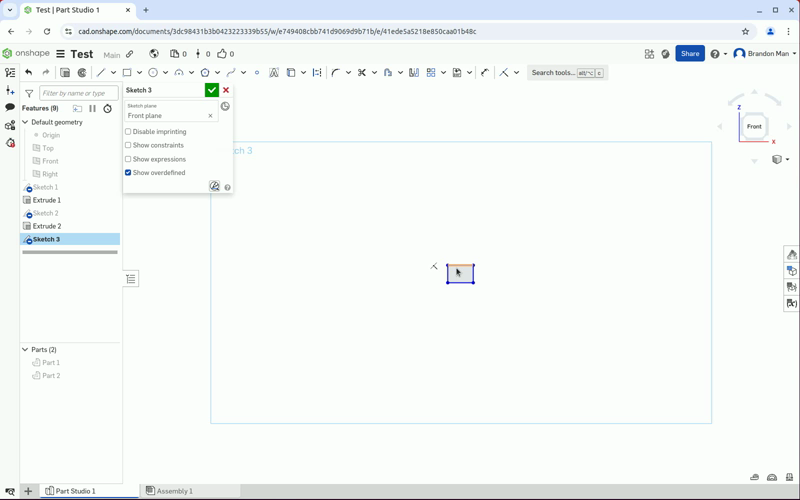
scroll(6)
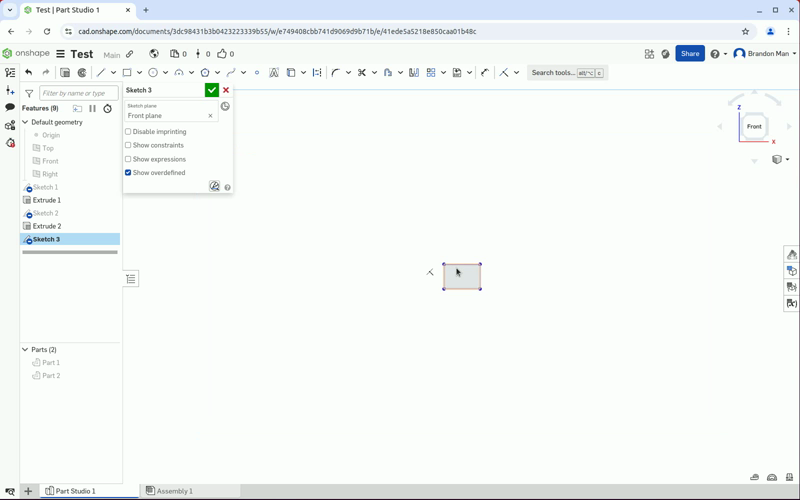
scroll(6)
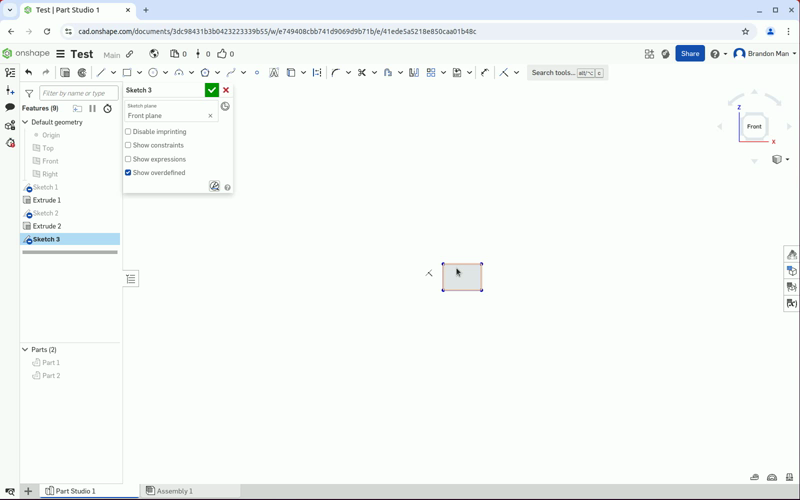
scroll(6)
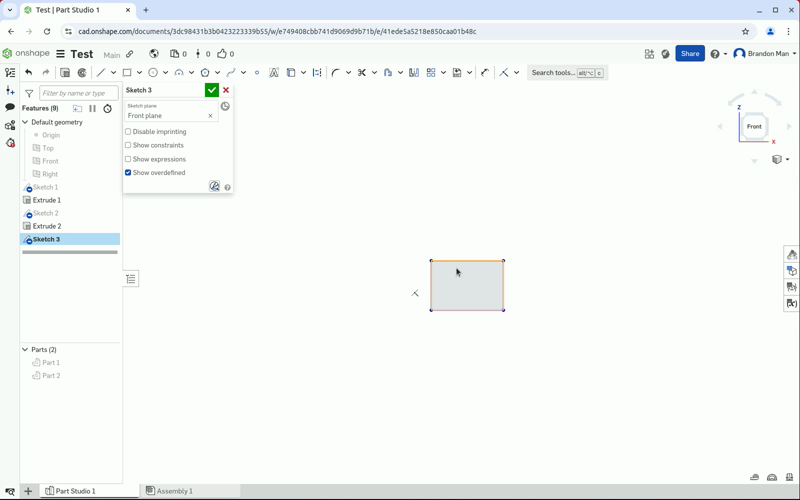
scroll(6)
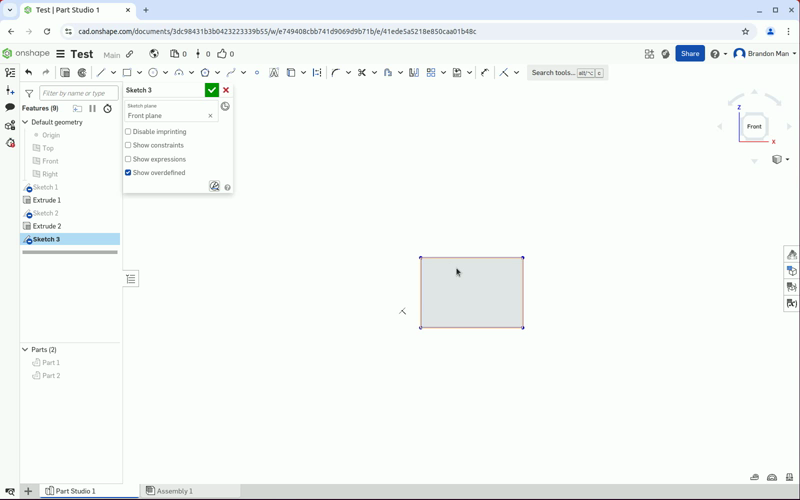
scroll(6)
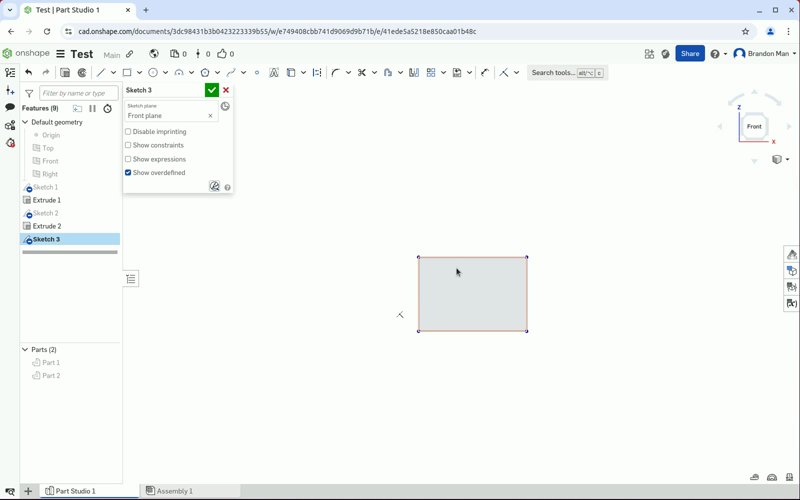
scroll(6)
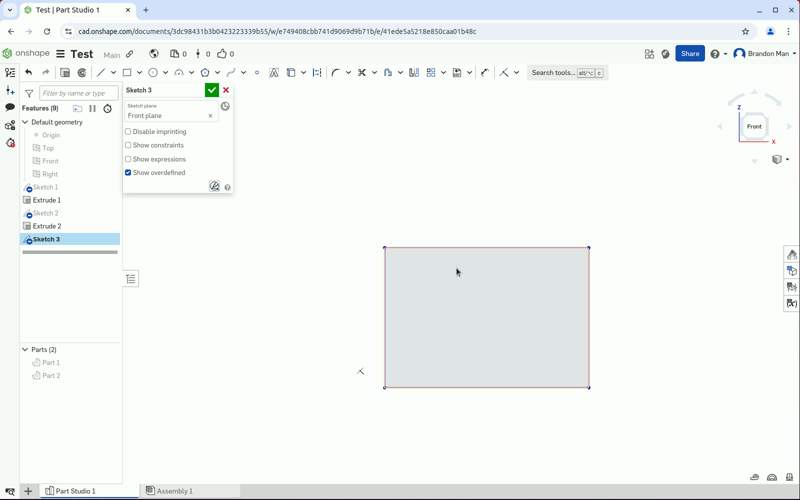
scroll(6)
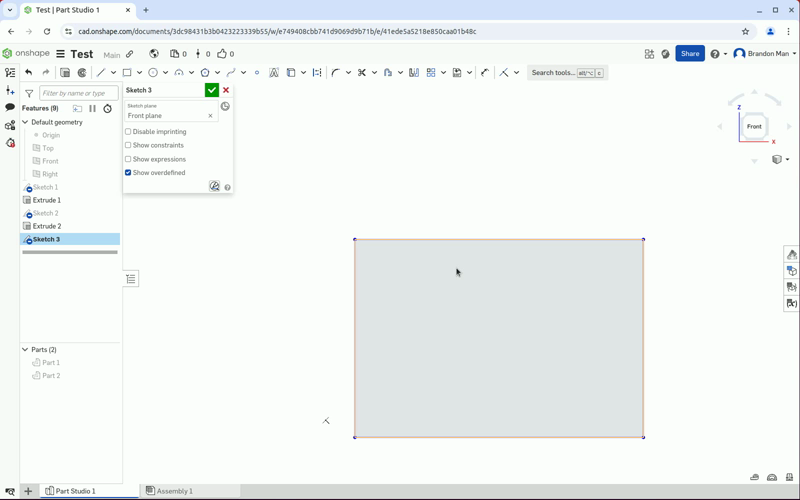
click(456, 267)
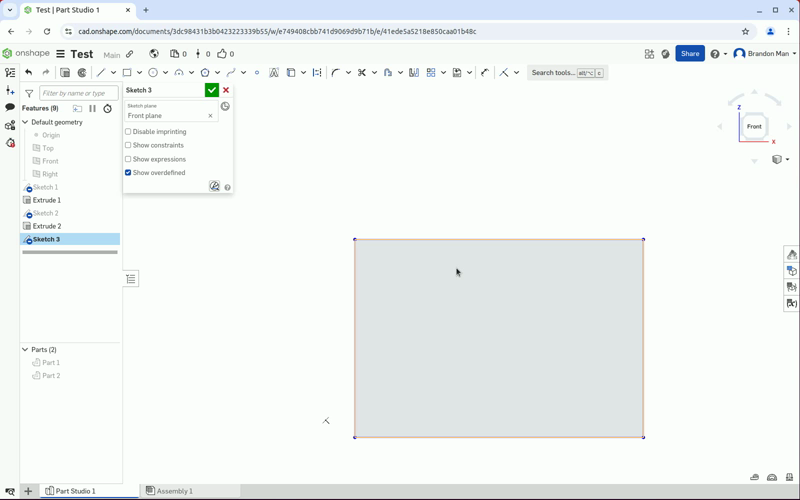
scroll(-6)
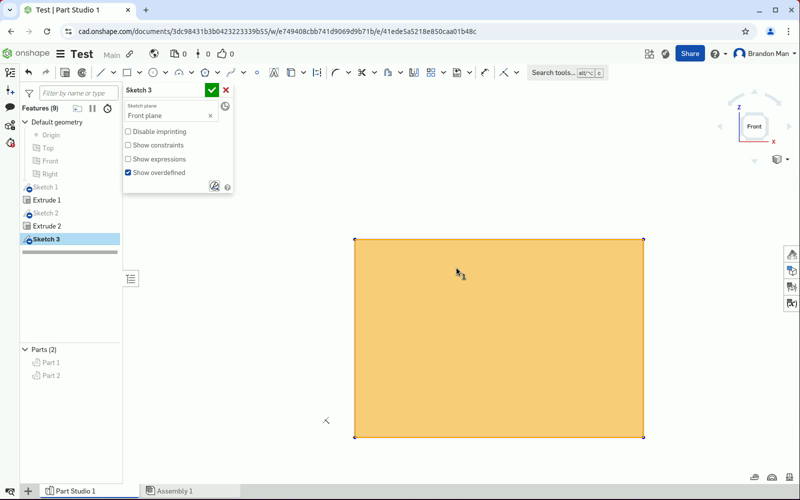
scroll(-6)
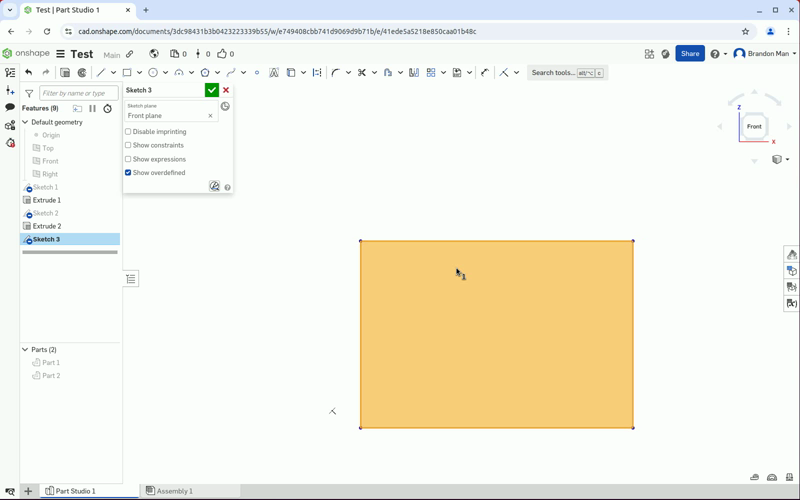
scroll(-6)
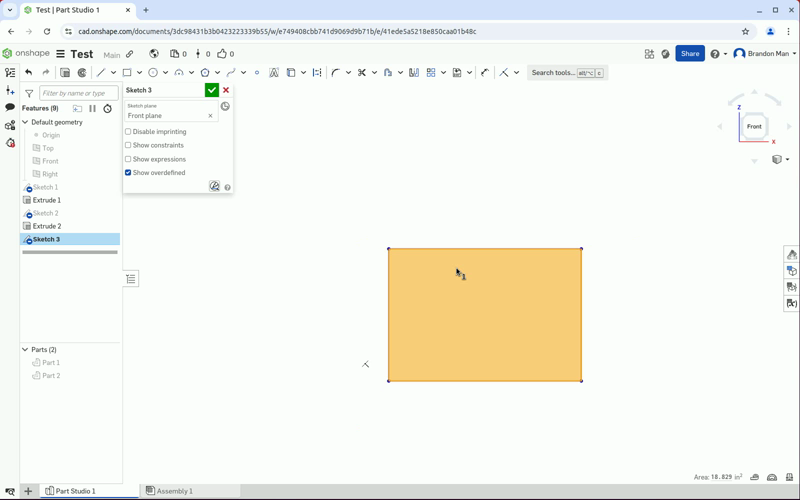
scroll(-6)
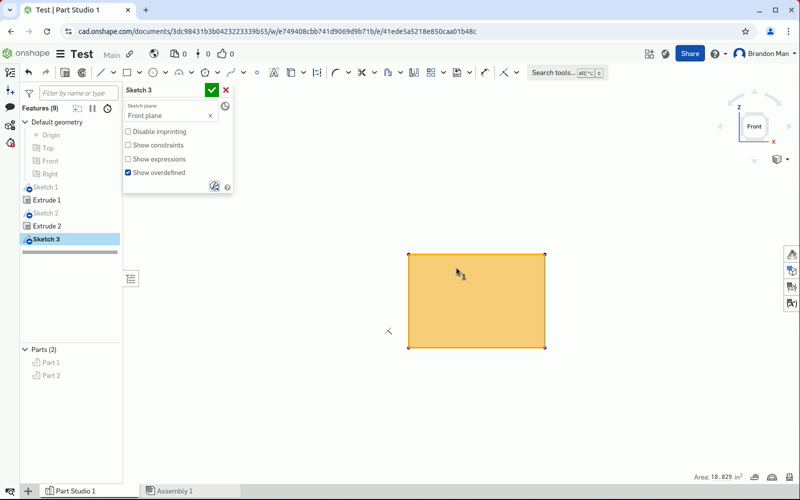
scroll(-6)
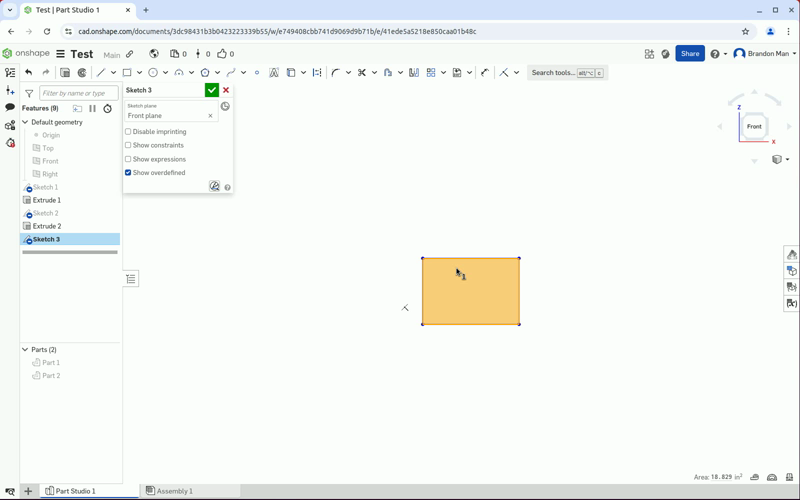
scroll(-6)
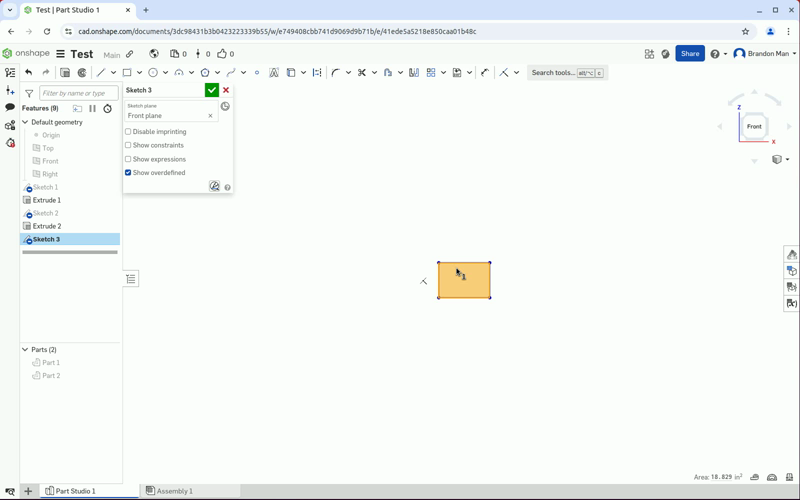
scroll(-6)
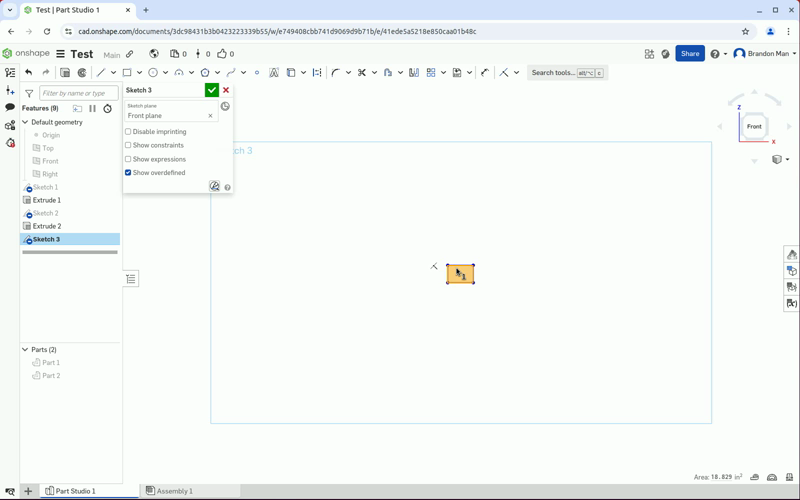
mouse_move(73, 352)
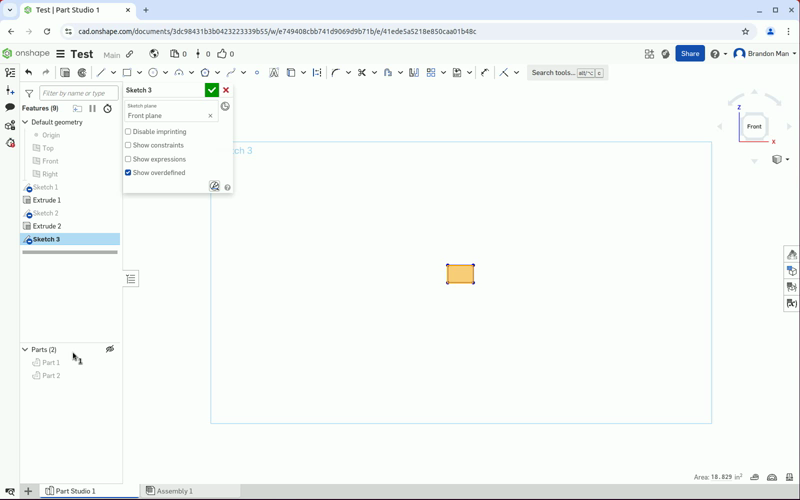
key(shift+y)
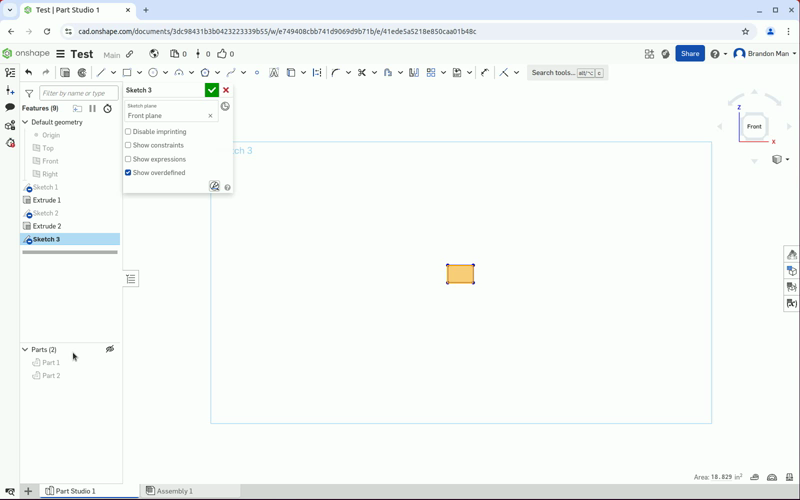
key(shift+e)
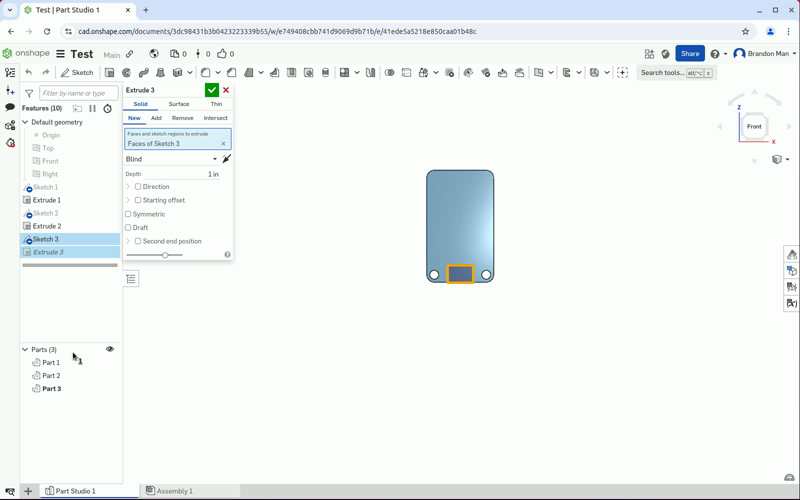
mouse_move(143, 106)
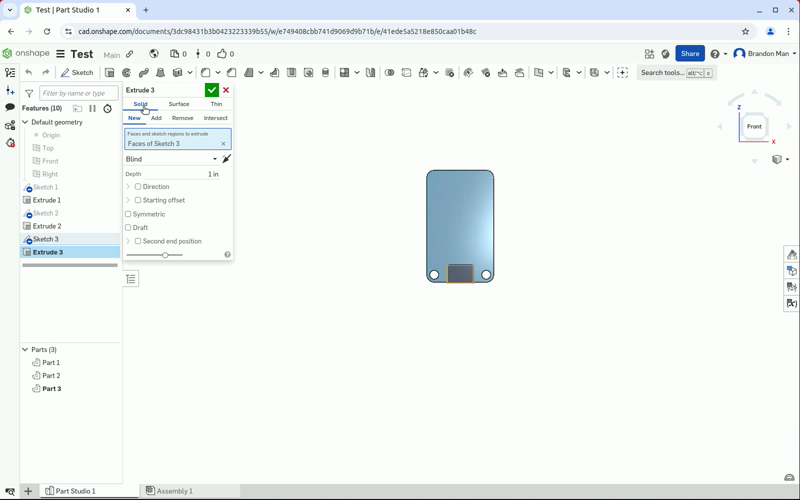
click(143, 106)
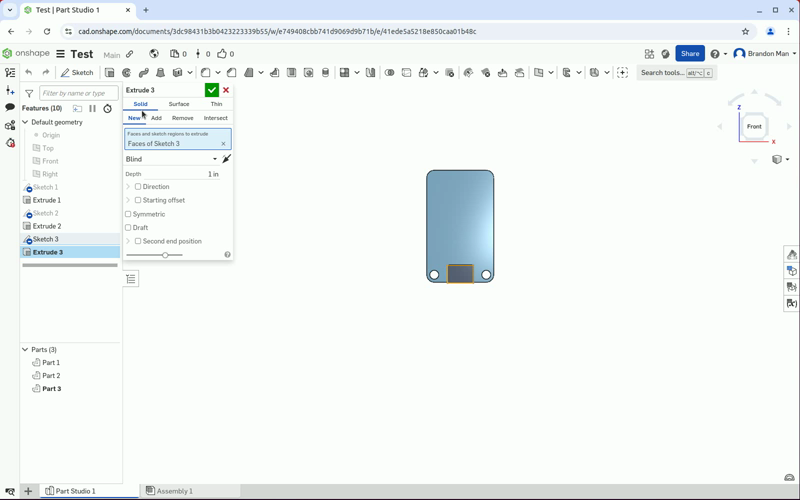
mouse_move(137, 120)
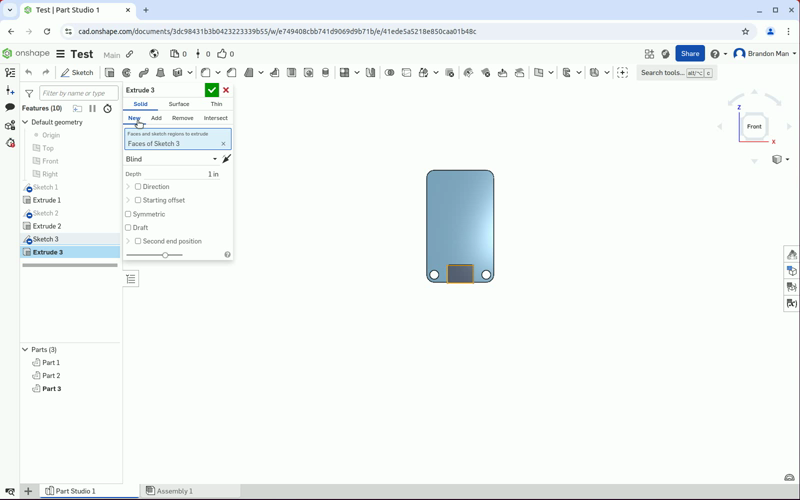
click(137, 120)
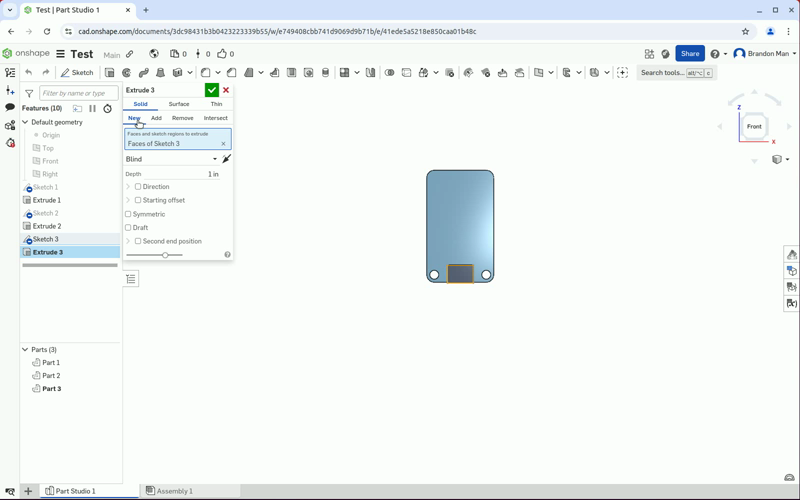
key(tab, 4)
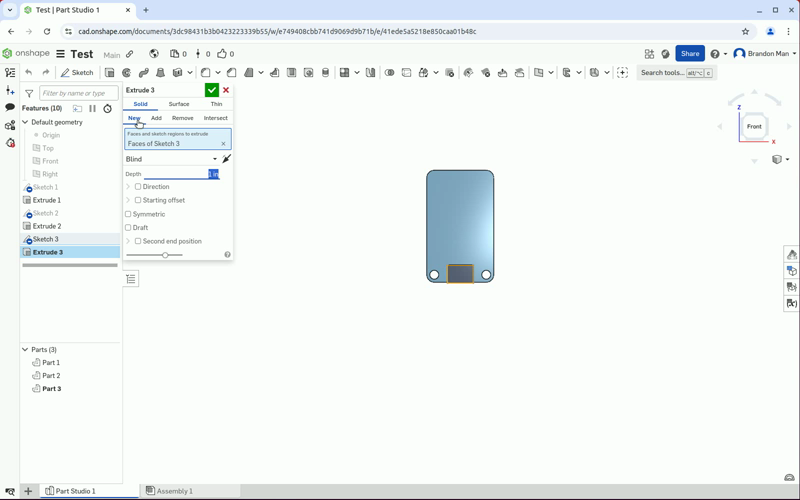
text(1.926)
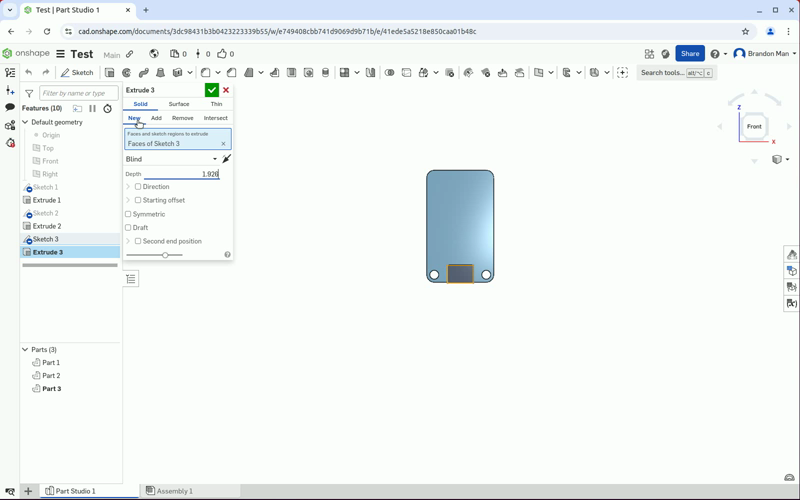
key(enter)
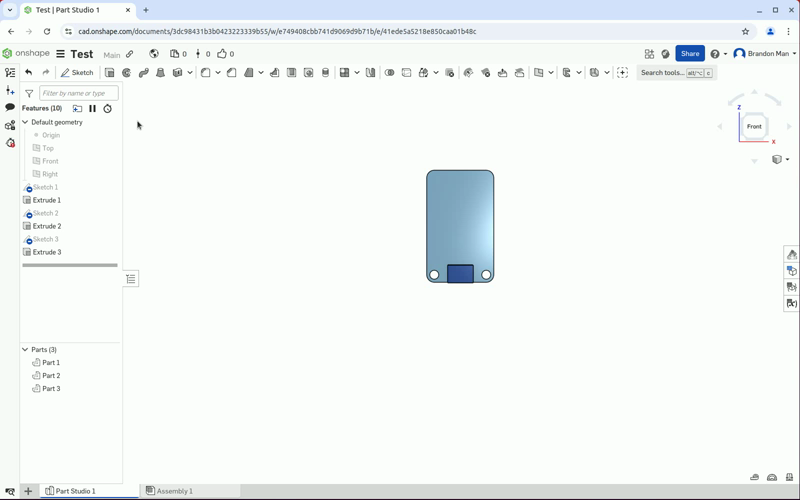
key(shift+h)
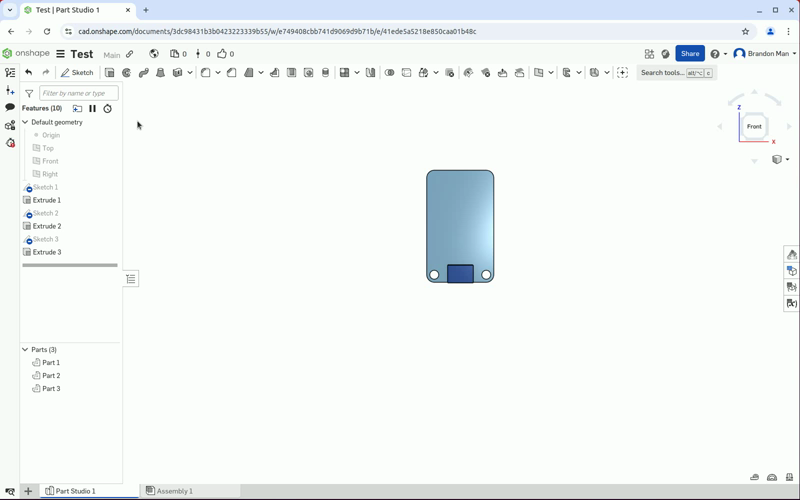
key(shift+h)
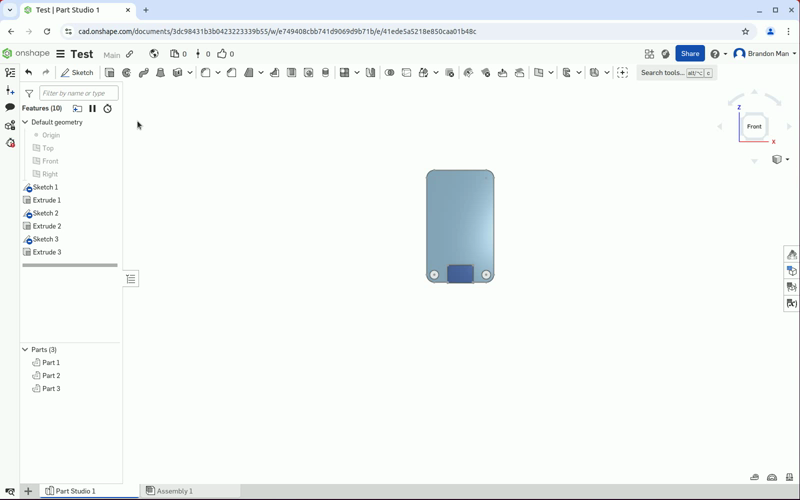
key(shift+7)
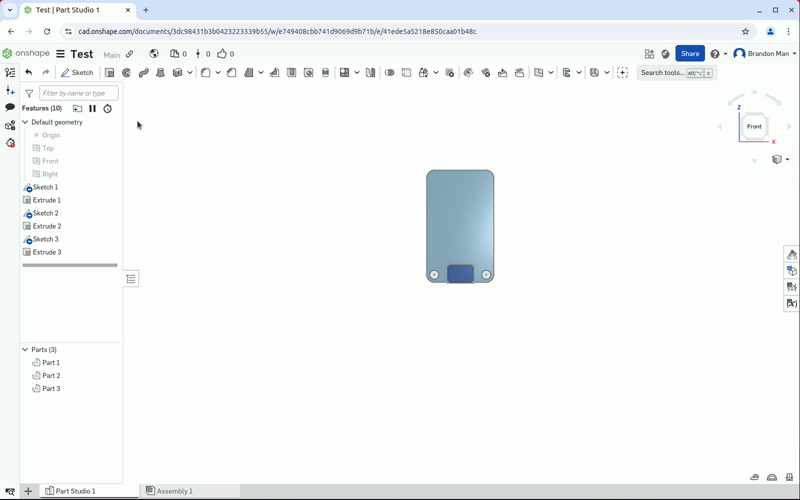
key(left, 2)
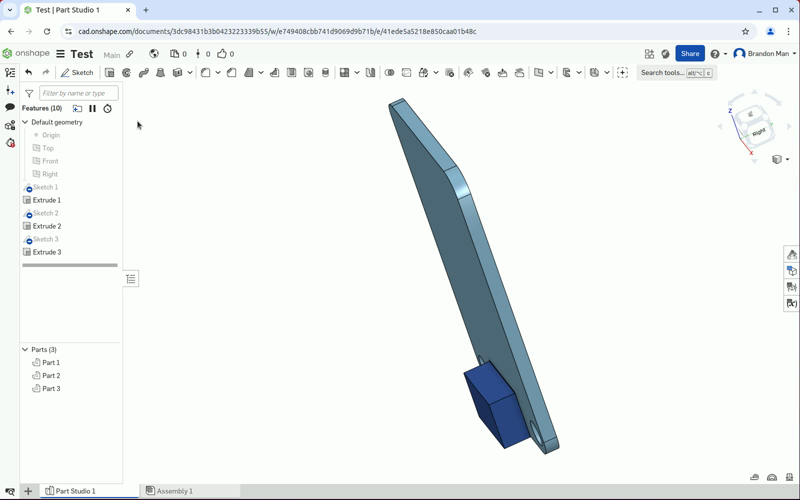
key(down, 2)
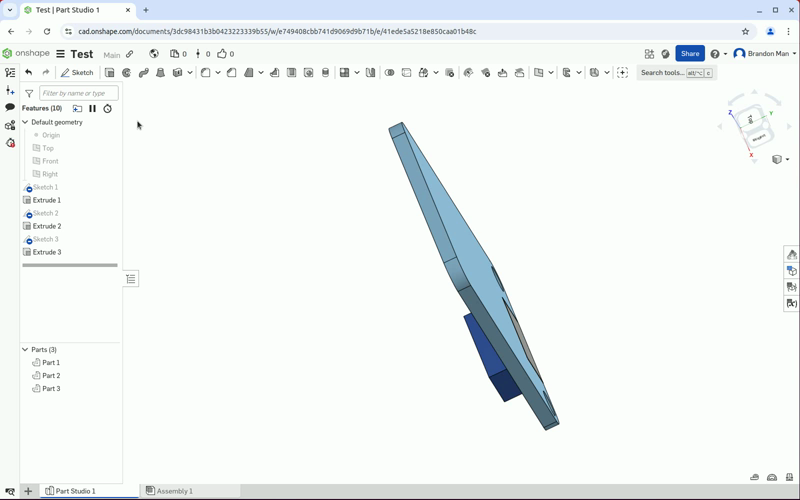
key(up, 2)
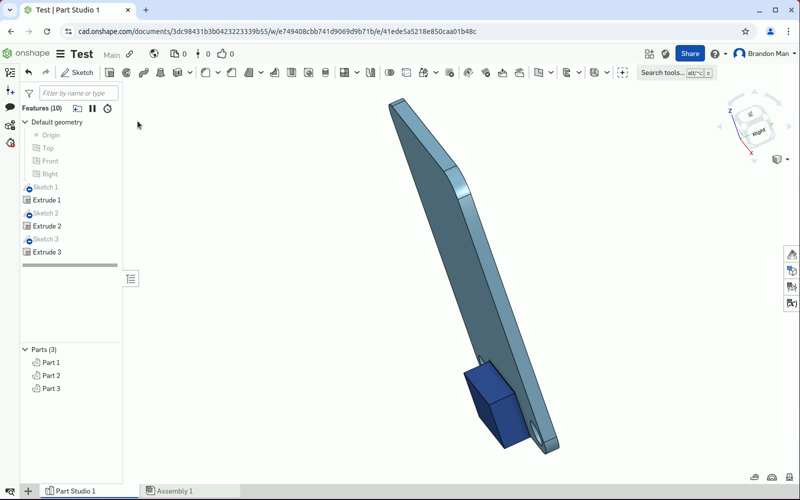
key(right, 2)
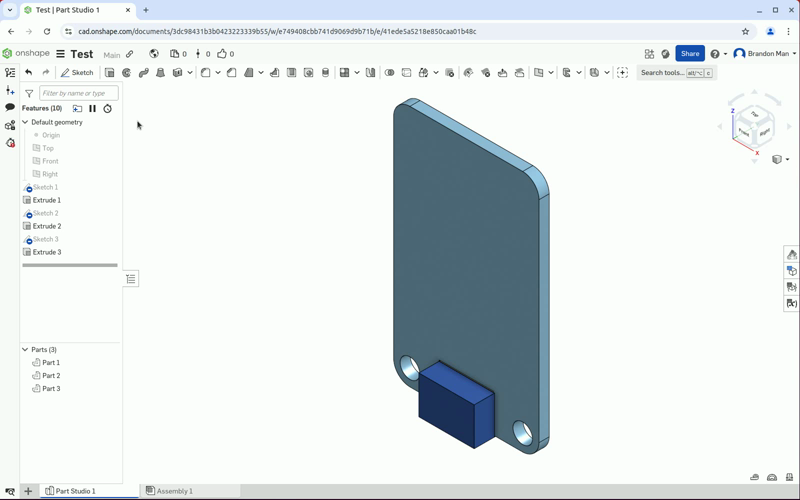
mouse_move(73, 189)
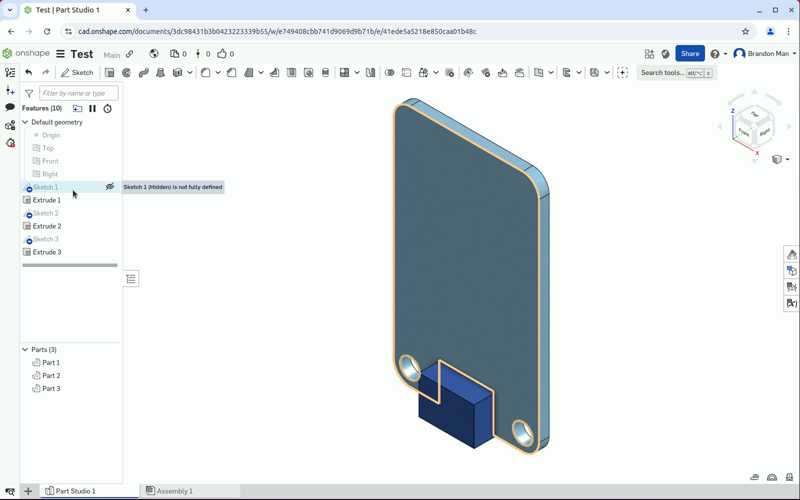
click(73, 189)